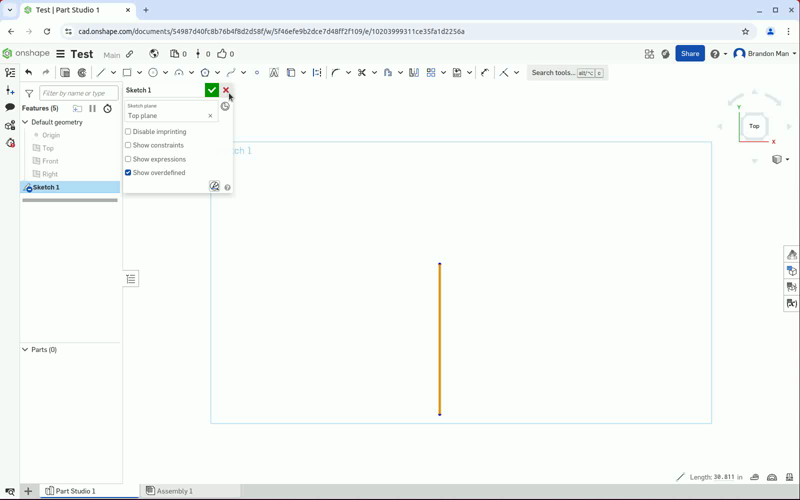
key(shift+h)
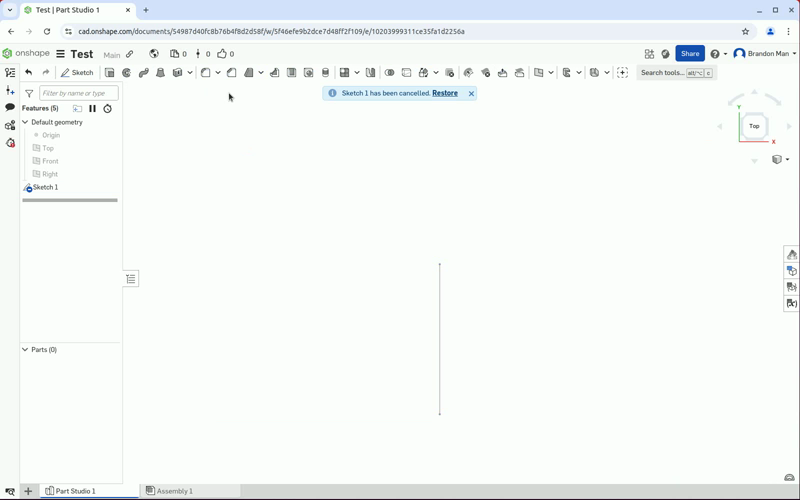
key(shift+s)
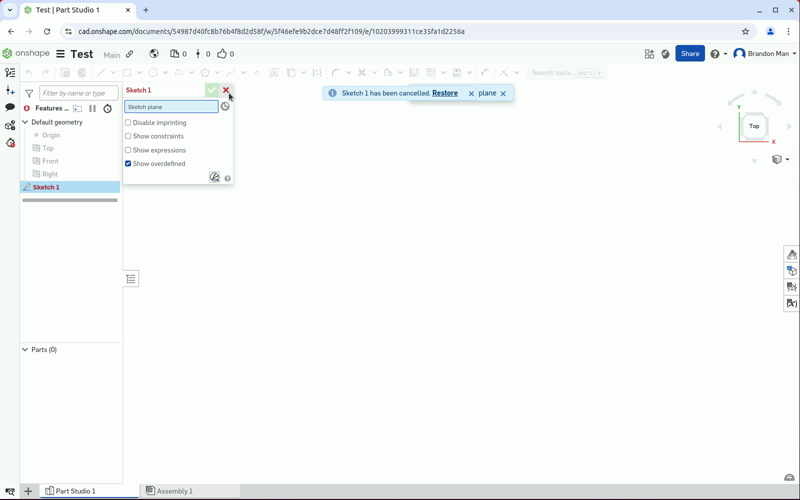
mouse_move(73, 150)
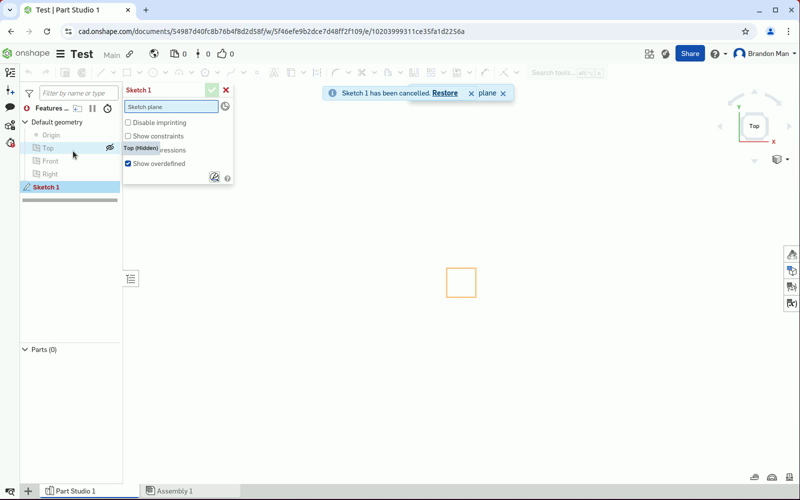
click(73, 150)
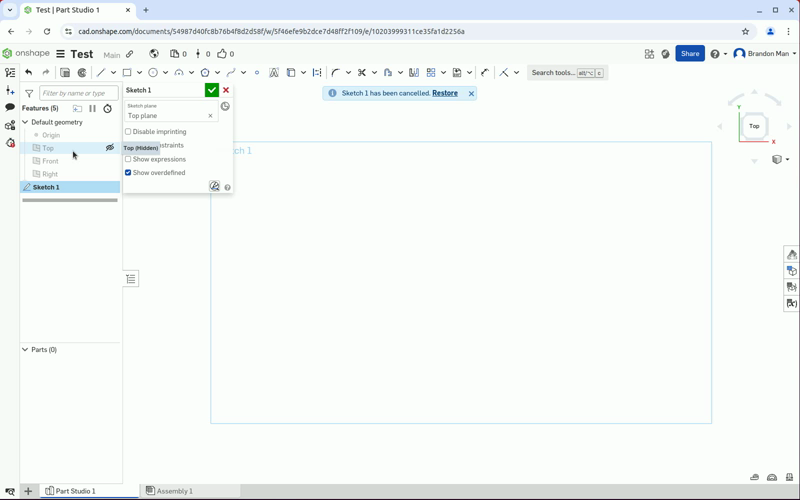
mouse_move(73, 352)
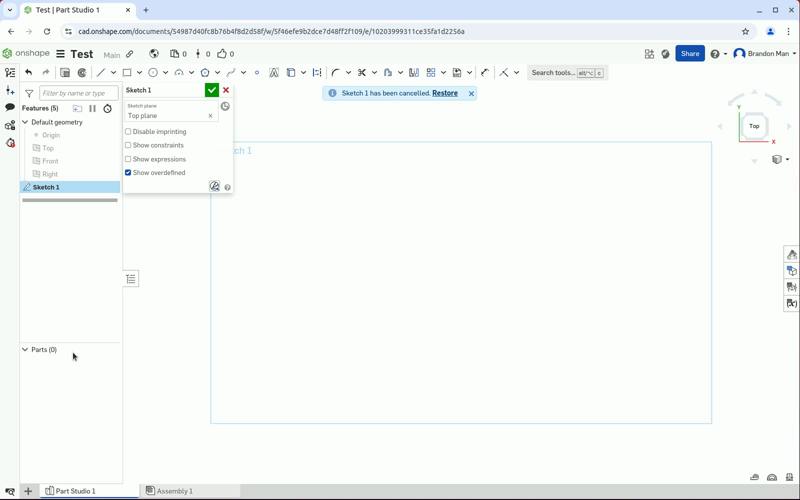
key(y)
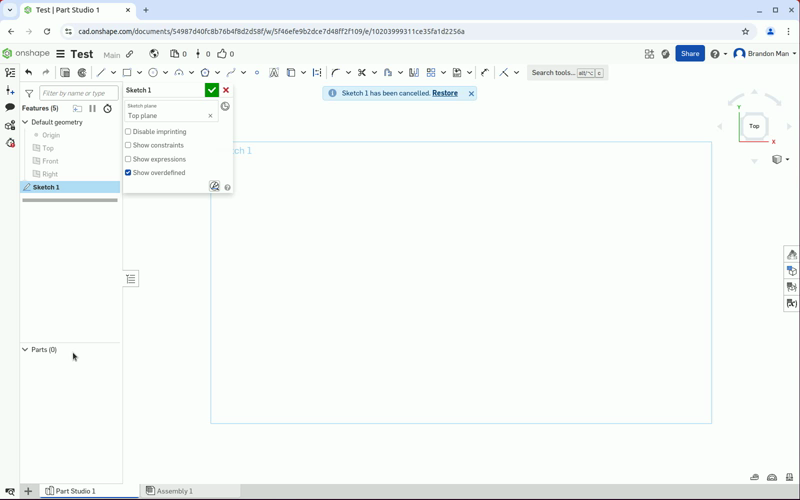
key(l)
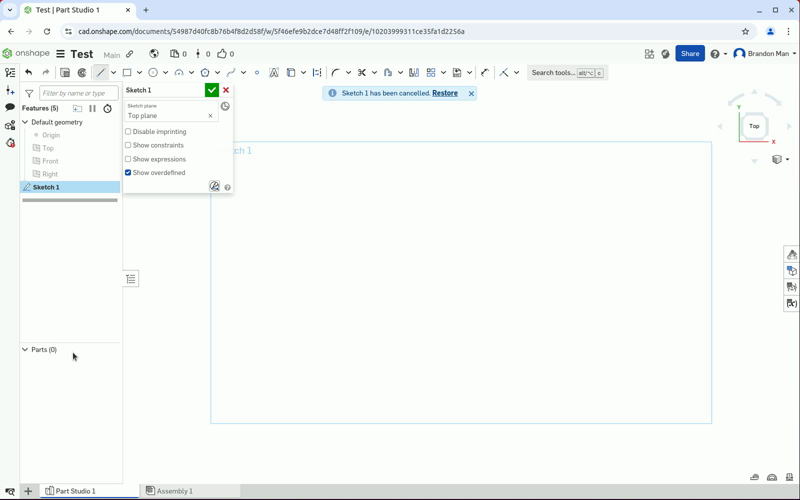
key_down(shift)
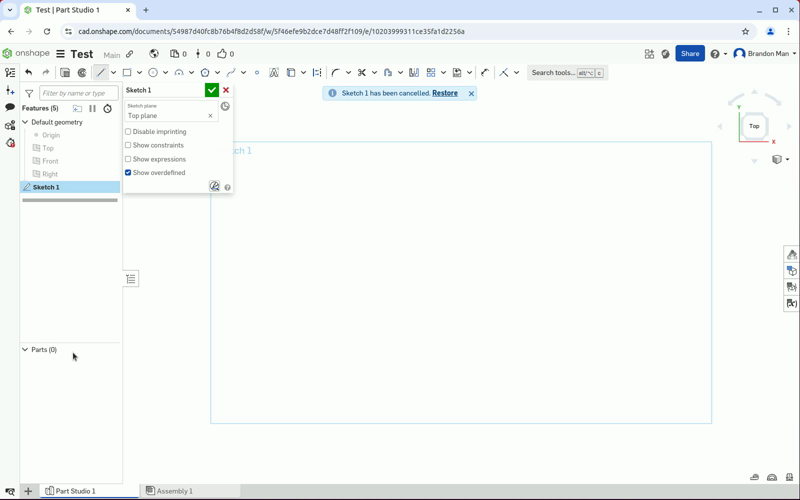
mouse_move(460, 282)
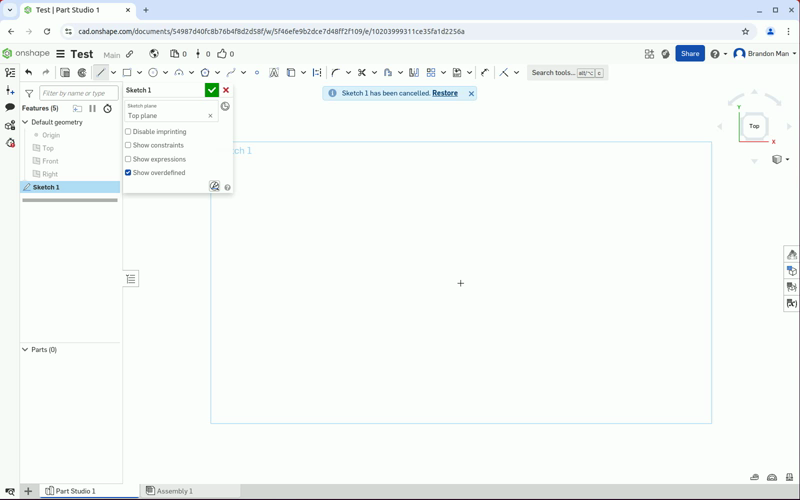
click(460, 282)
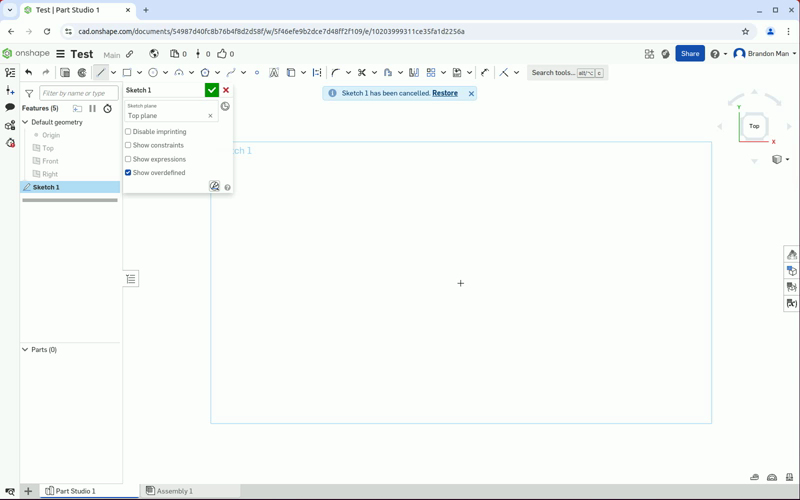
key_up(shift)
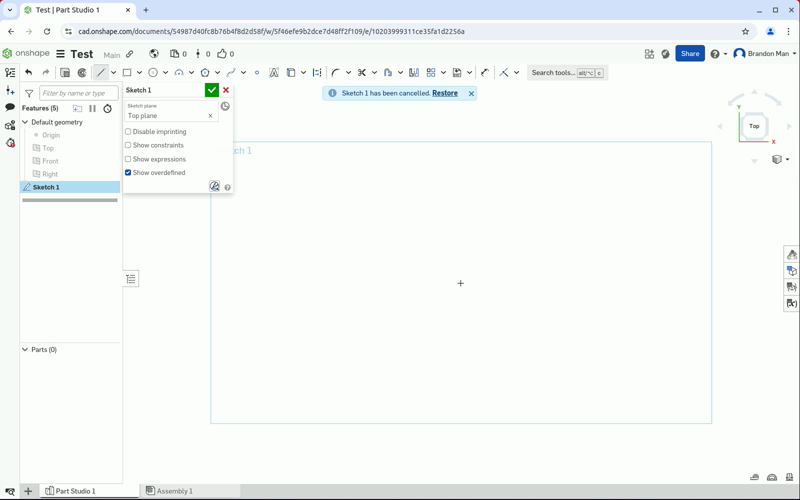
key_down(shift)
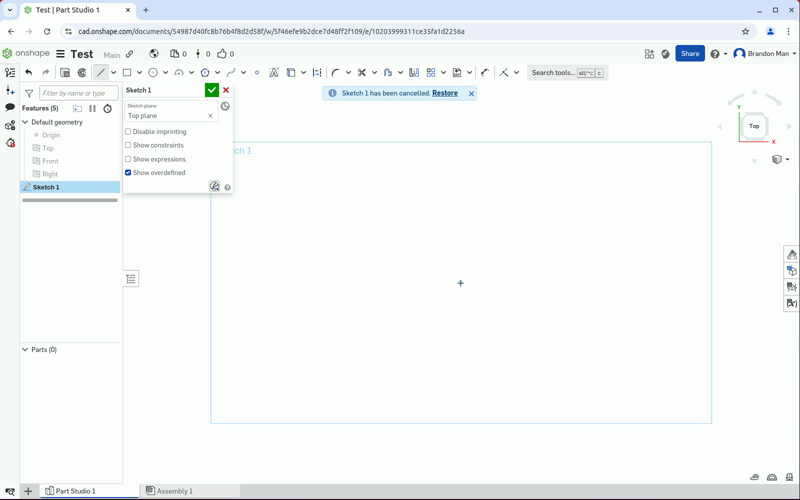
mouse_move(490, 282)
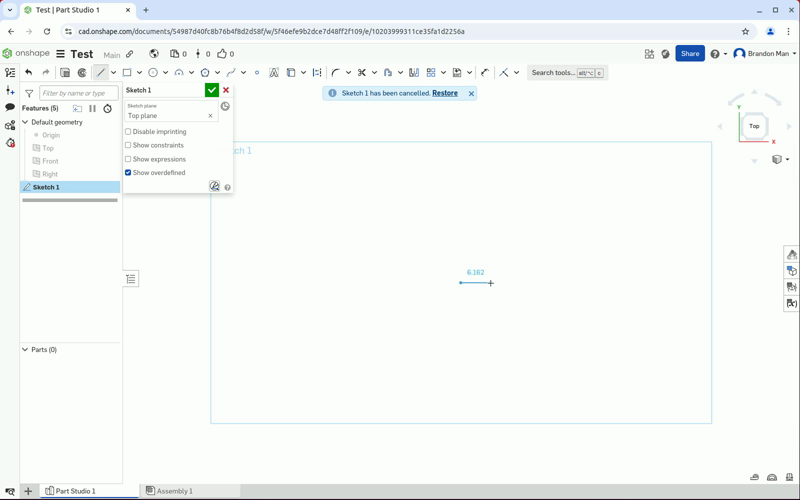
mouse_move(481, 282)
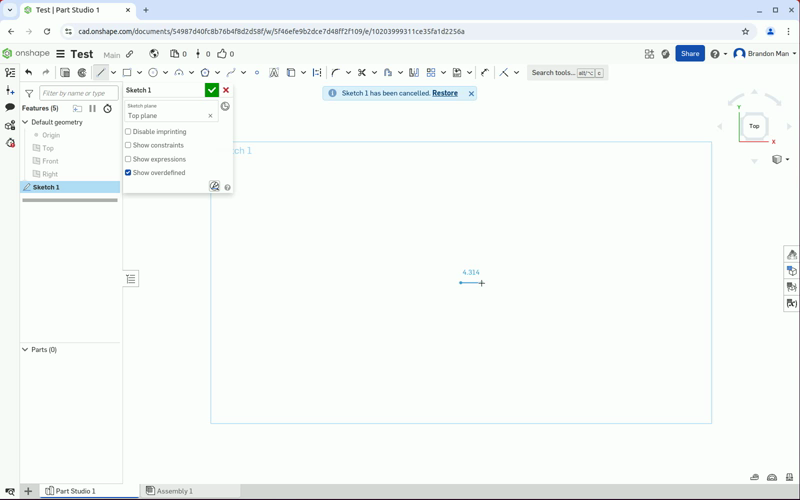
click(481, 282)
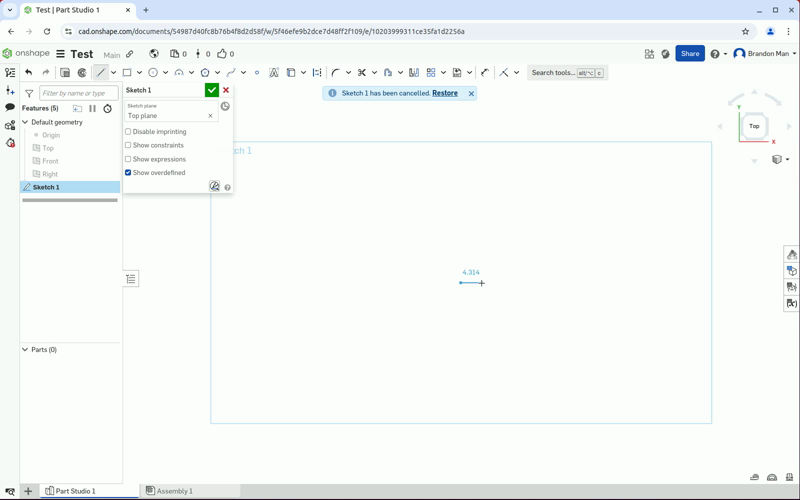
key_up(shift)
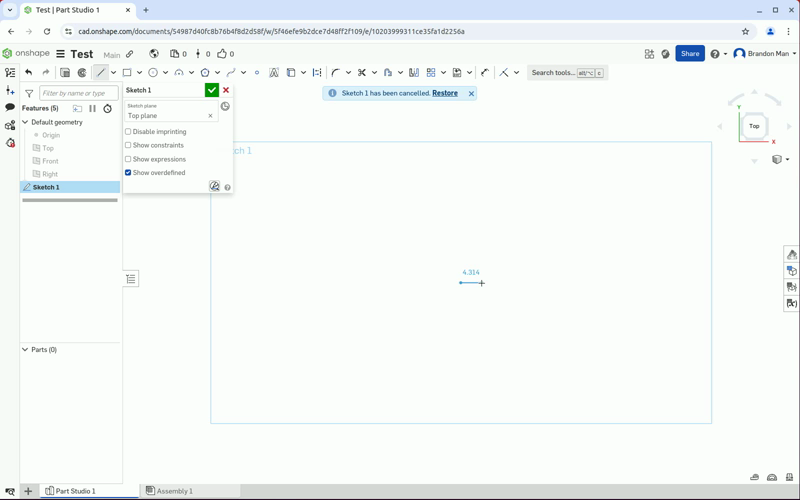
key_down(shift)
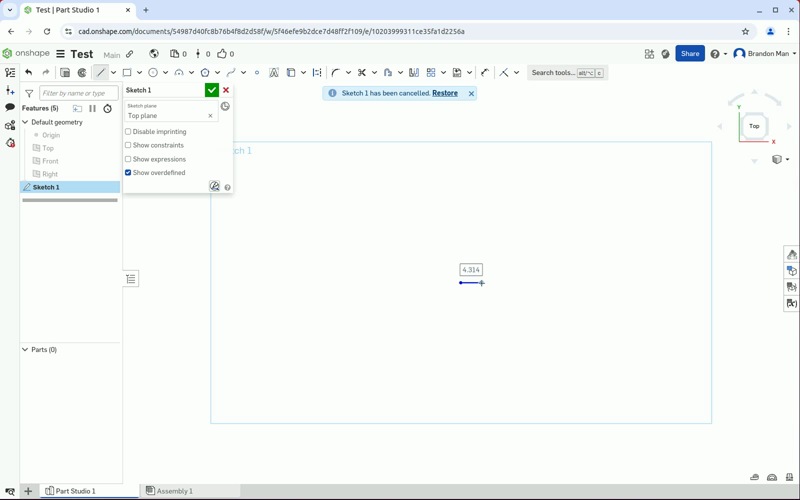
mouse_move(511, 282)
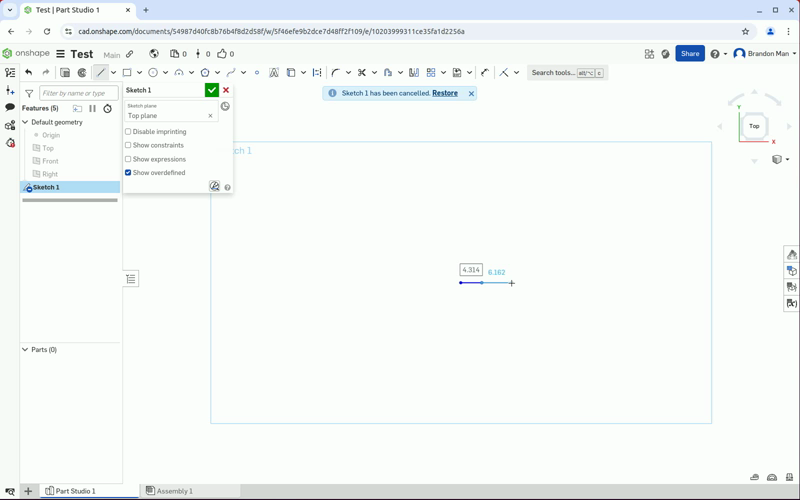
mouse_move(481, 261)
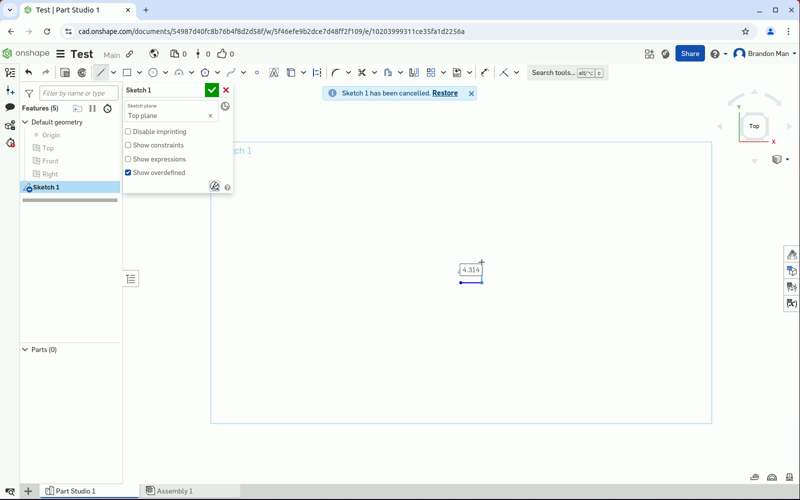
click(481, 261)
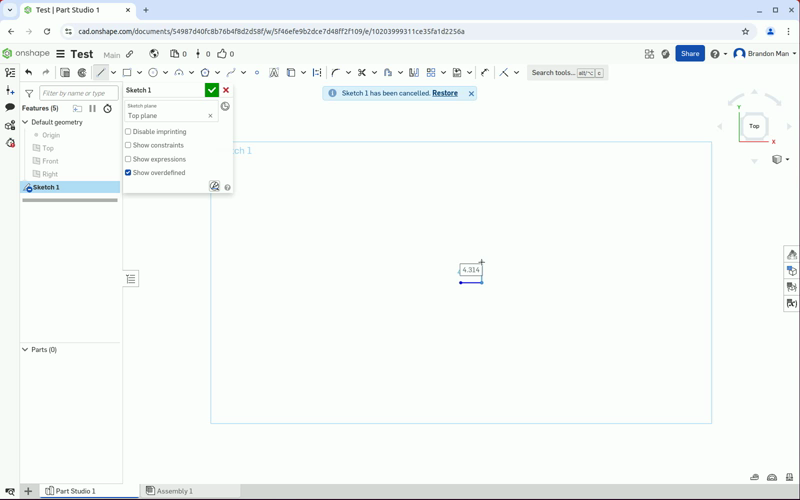
key_up(shift)
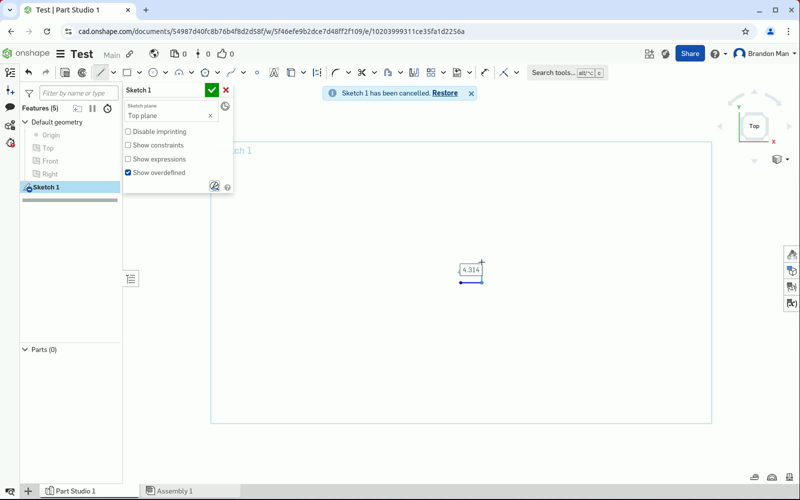
key_down(shift)
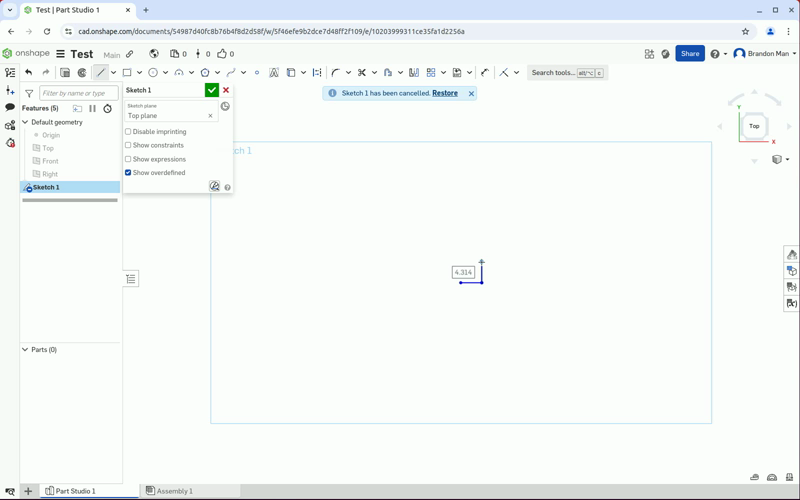
mouse_move(511, 261)
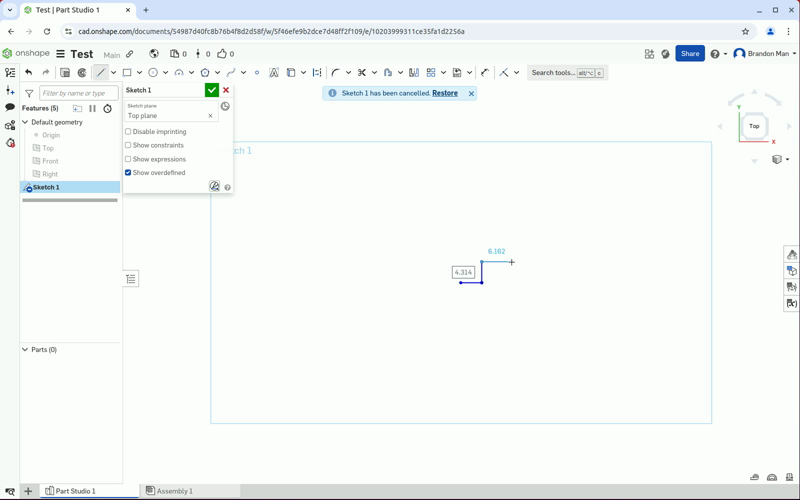
mouse_move(460, 261)
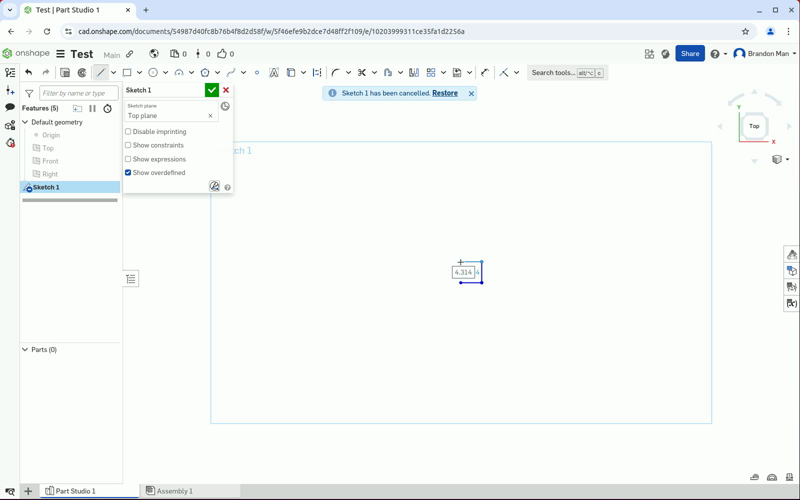
click(460, 261)
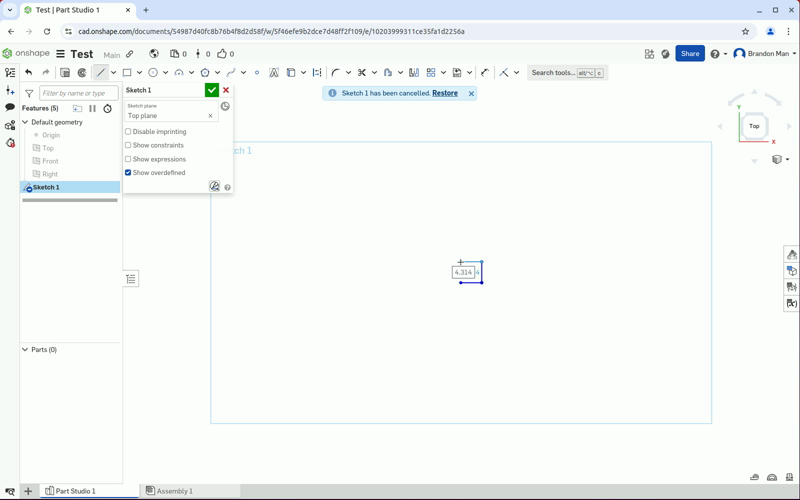
key_up(shift)
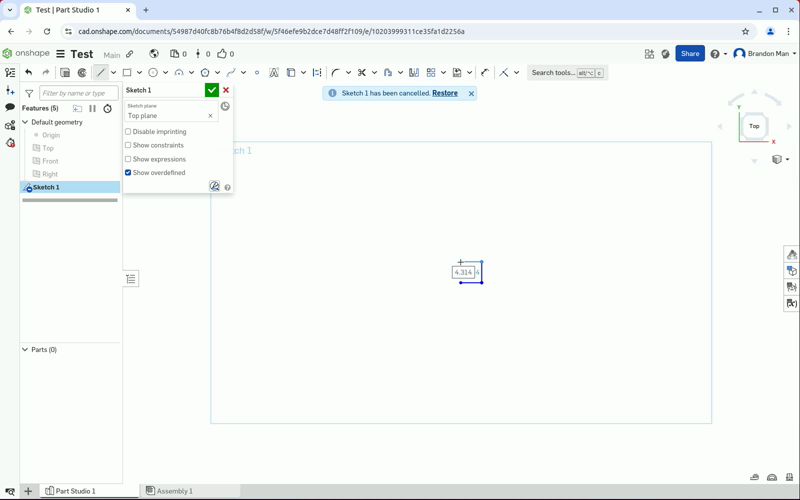
mouse_move(490, 261)
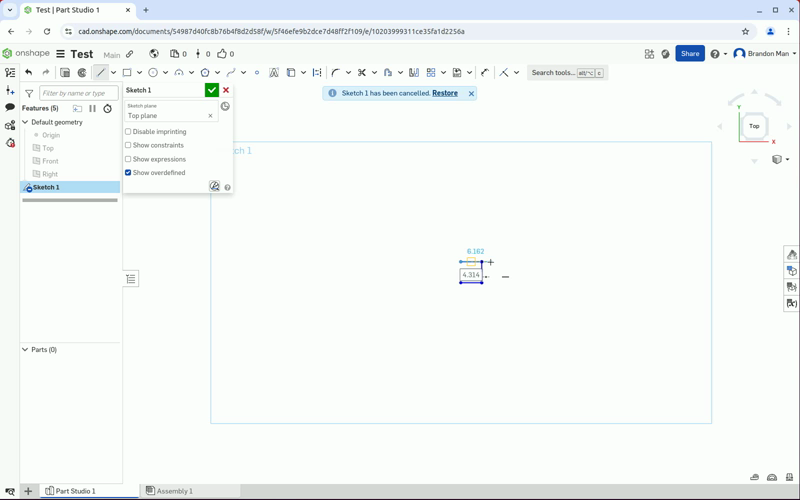
key_down(shift)
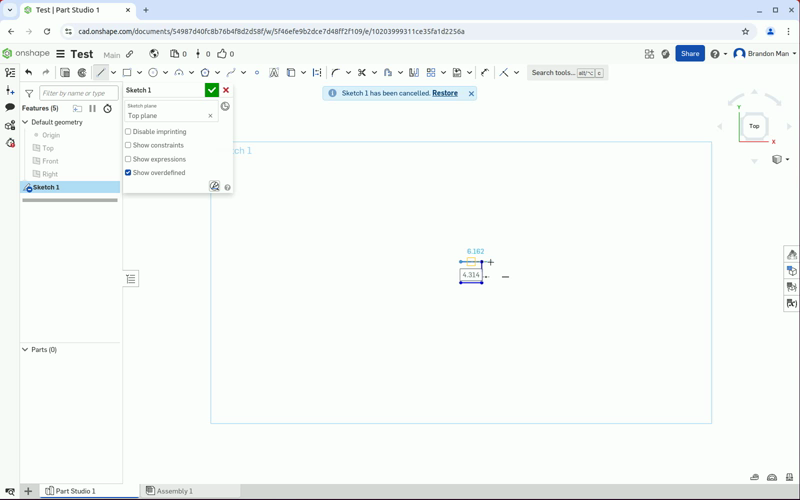
mouse_move(460, 282)
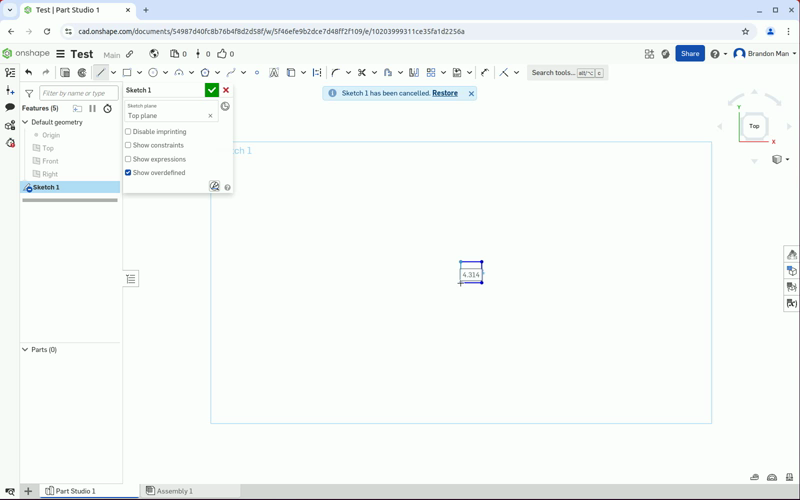
key_up(shift)
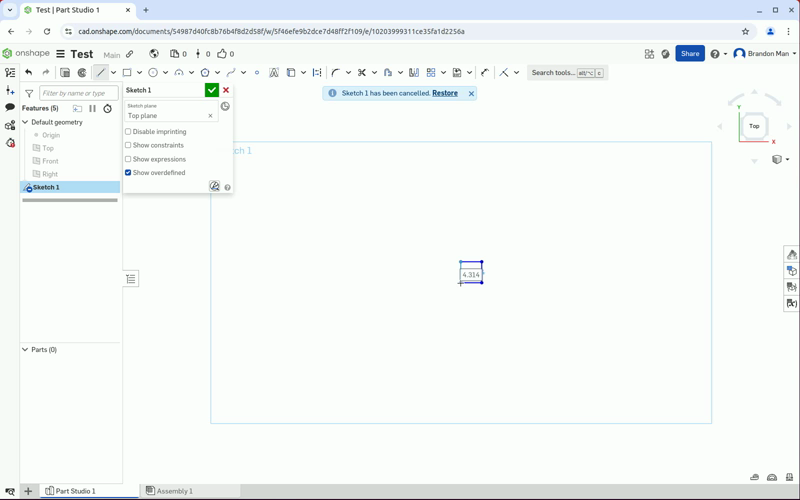
click(460, 282)
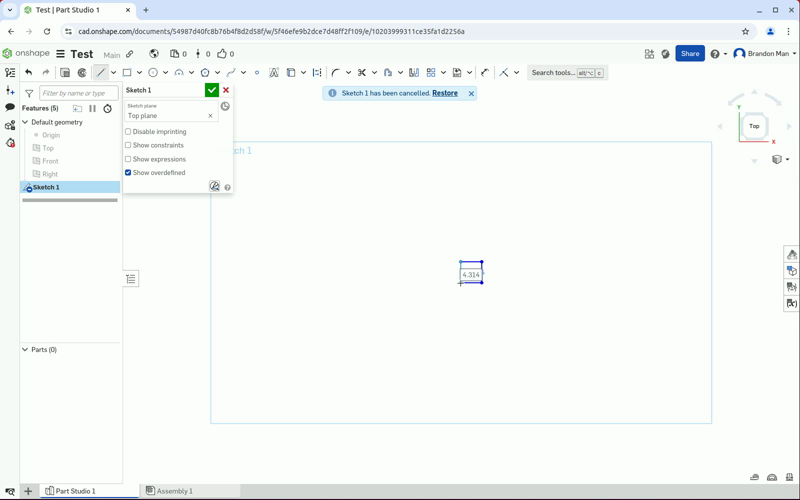
key(esc)
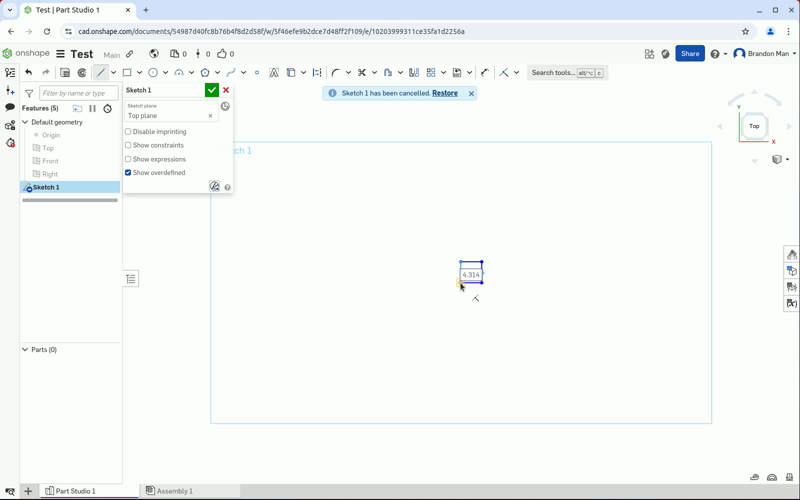
mouse_move(478, 280)
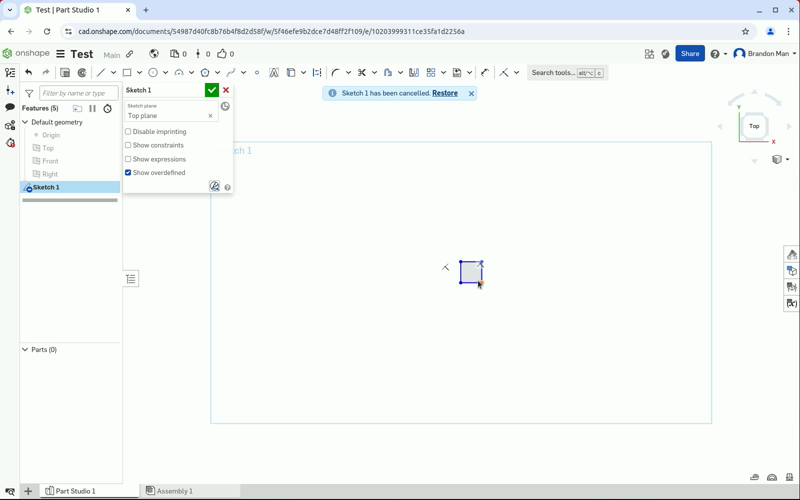
scroll(6)
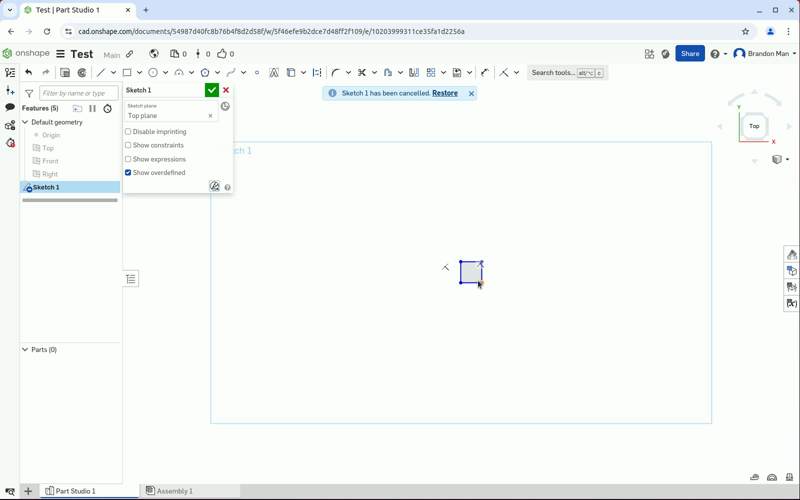
scroll(6)
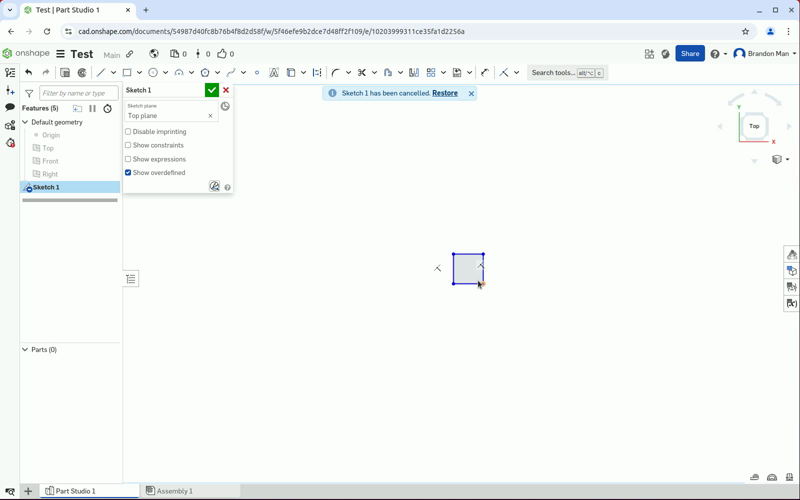
scroll(6)
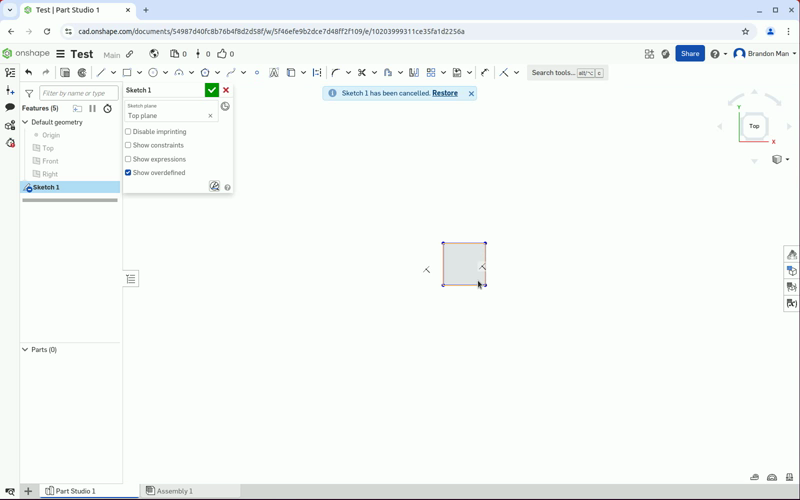
scroll(6)
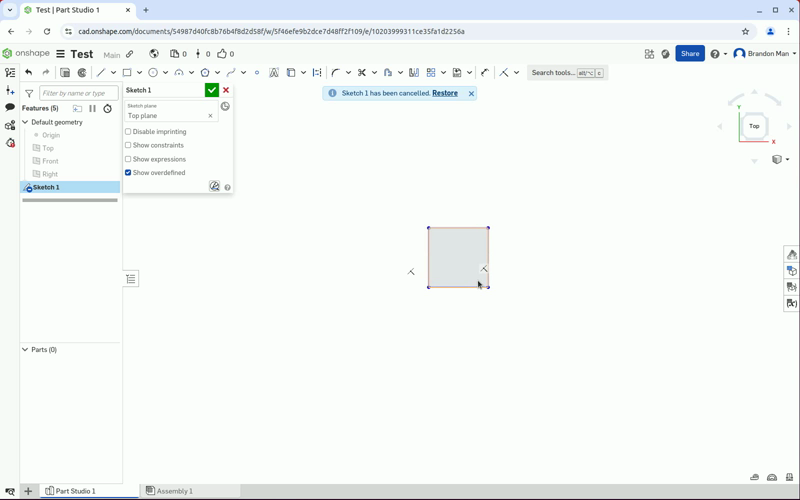
scroll(6)
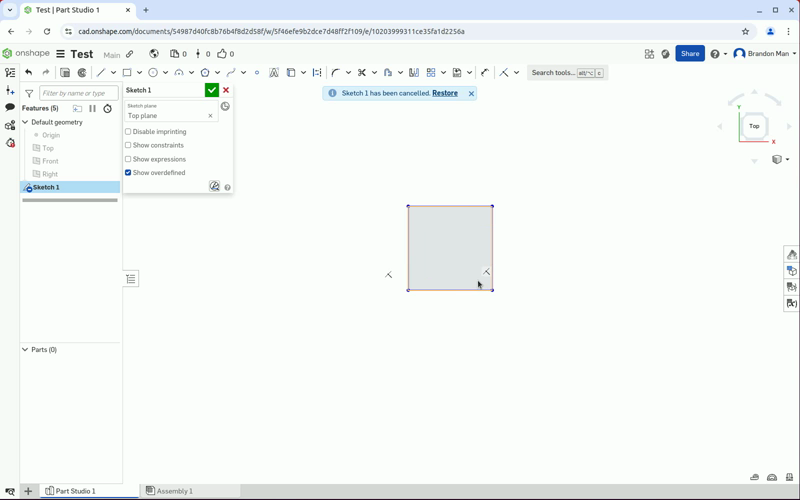
scroll(6)
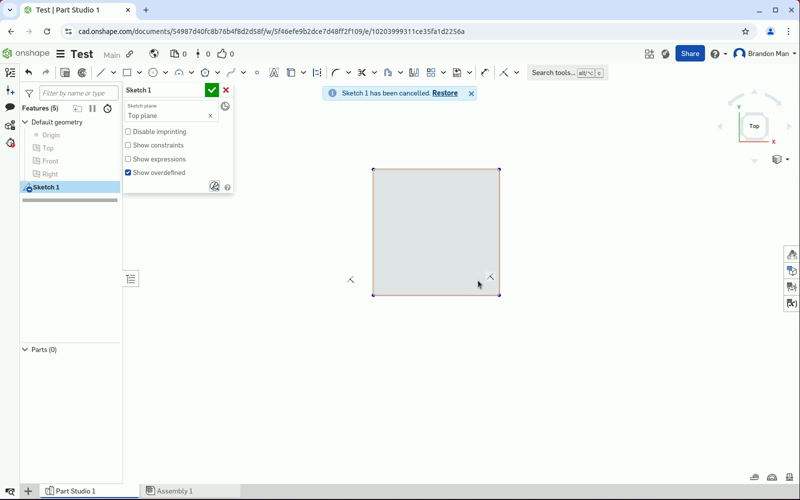
scroll(6)
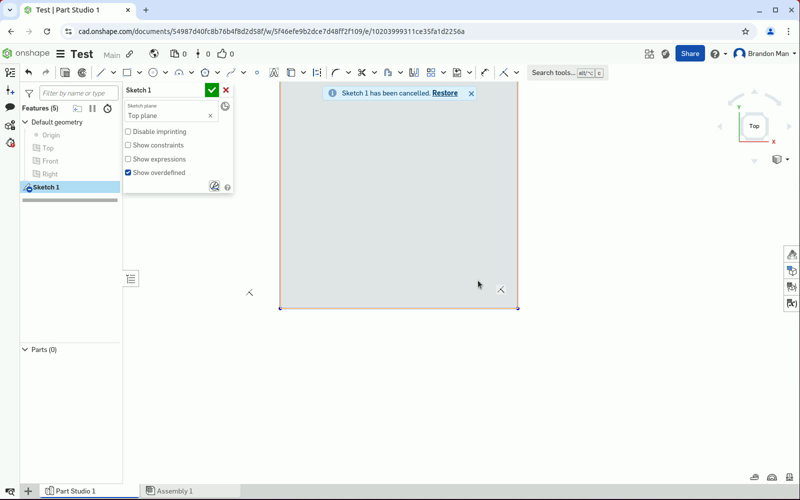
click(478, 280)
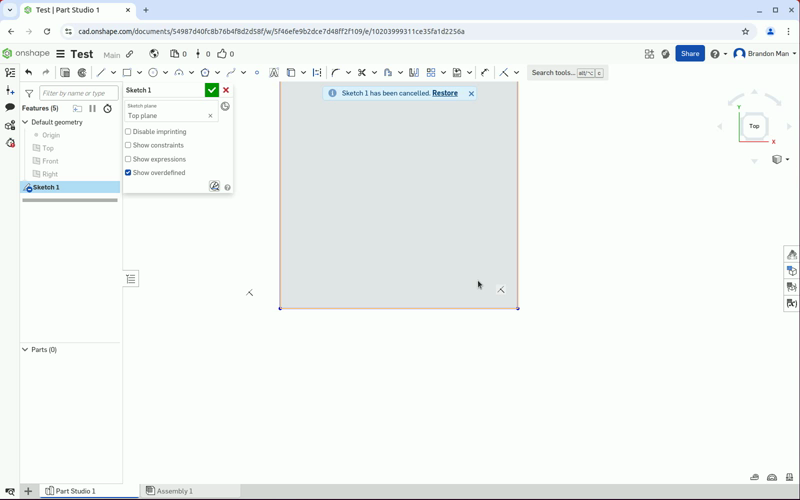
scroll(-6)
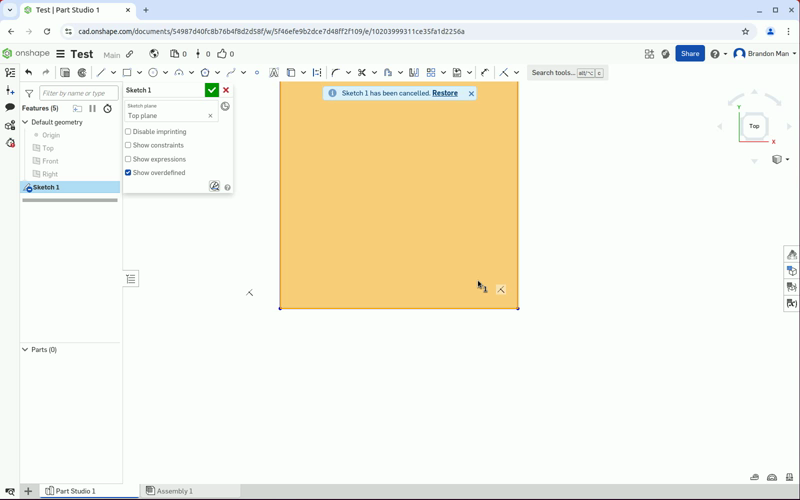
scroll(-6)
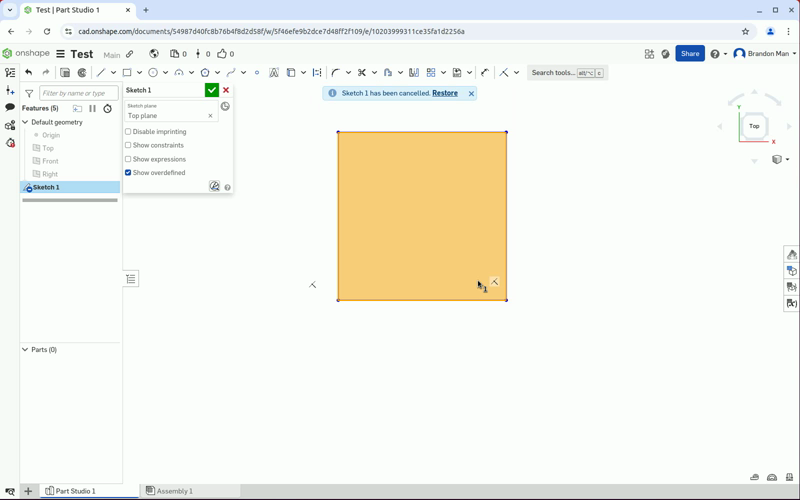
scroll(-6)
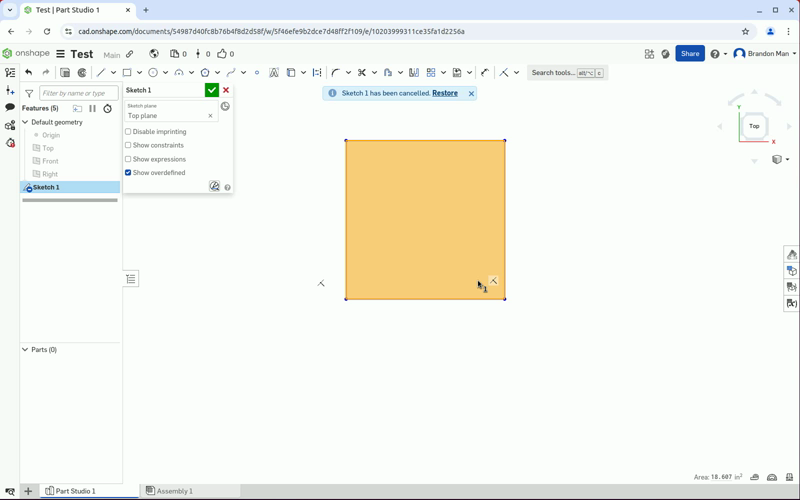
scroll(-6)
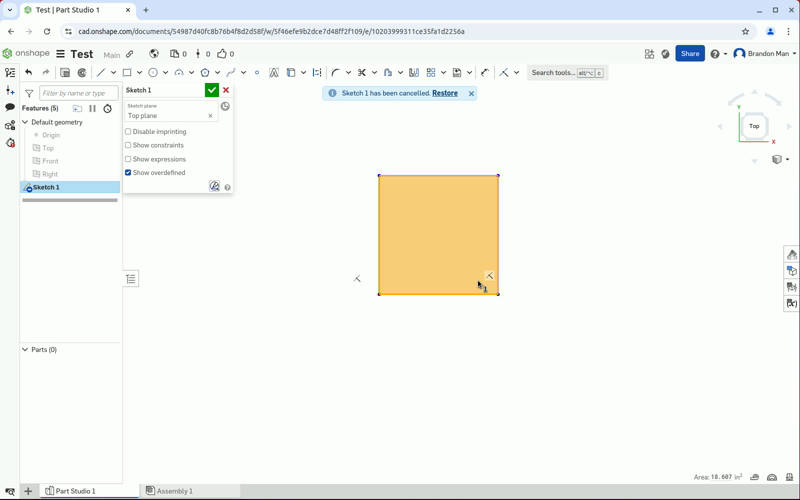
scroll(-6)
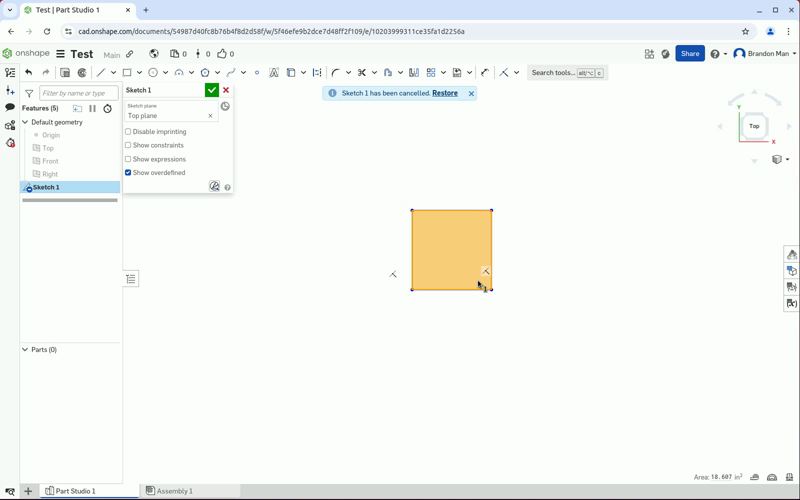
scroll(-6)
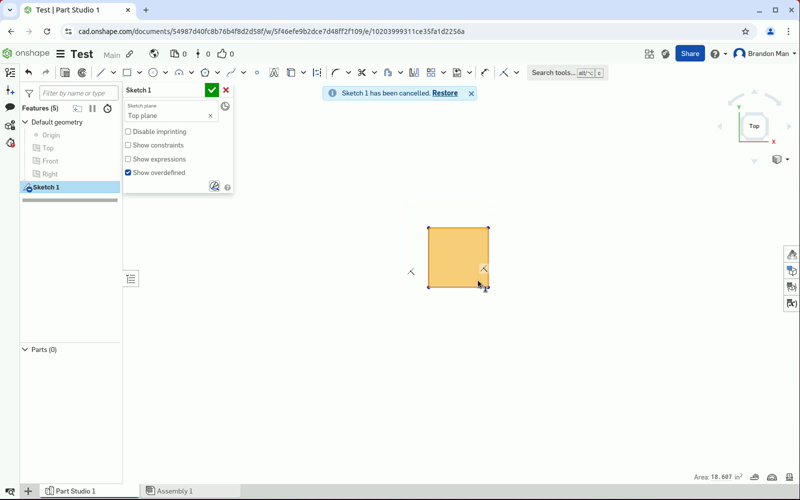
scroll(-6)
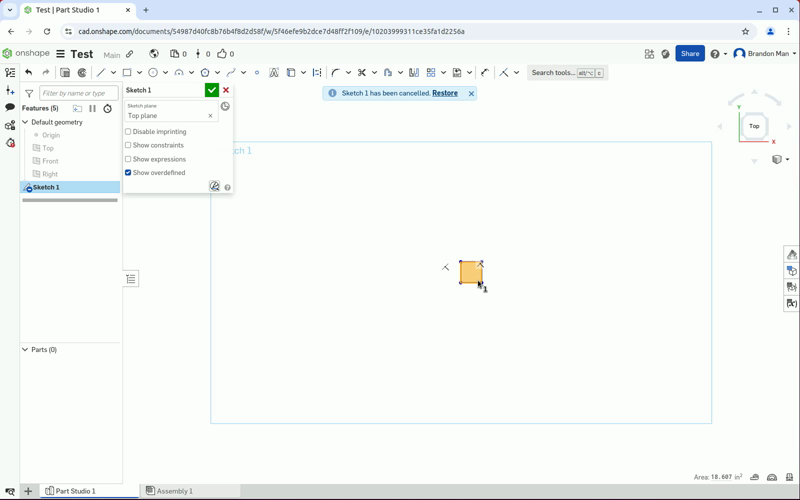
mouse_move(73, 352)
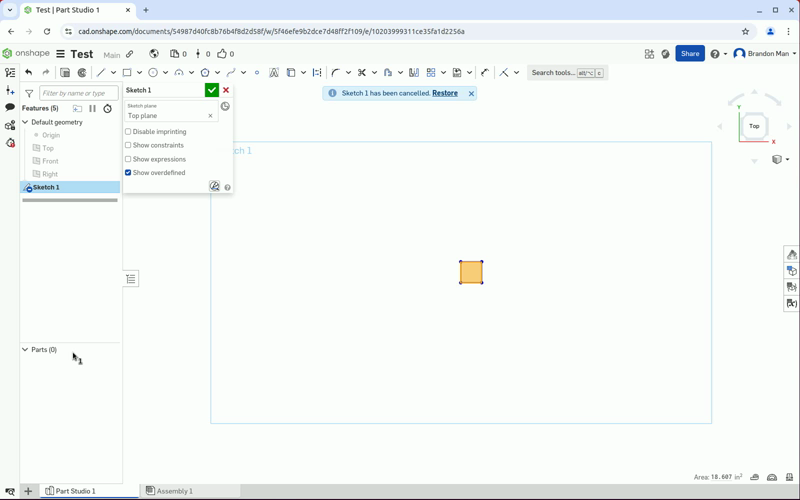
key(shift+y)
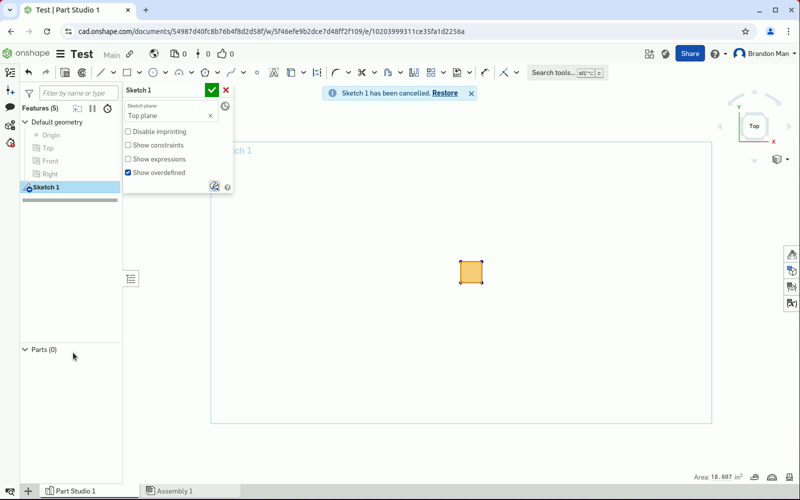
key(shift+e)
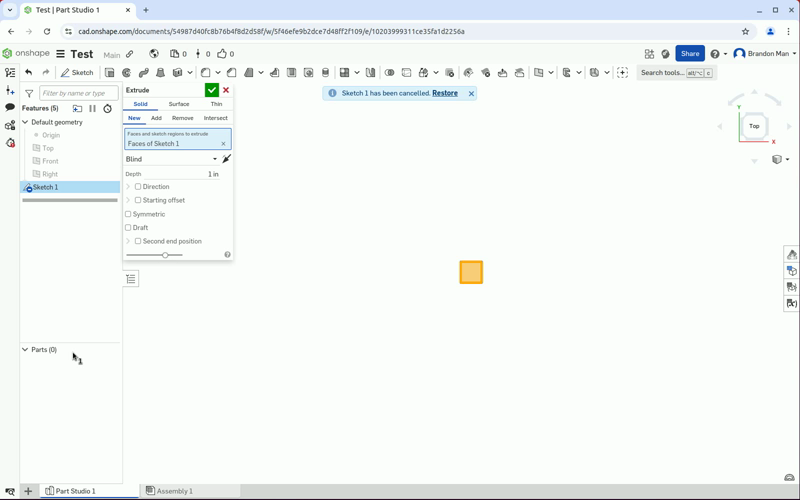
mouse_move(143, 106)
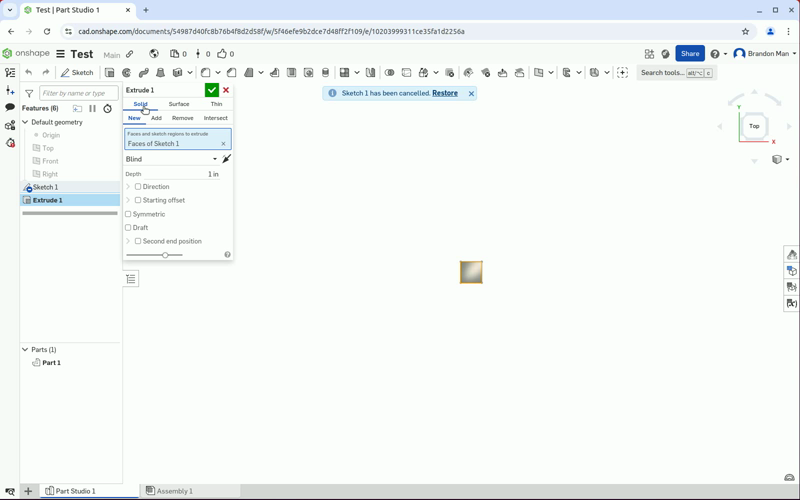
click(143, 106)
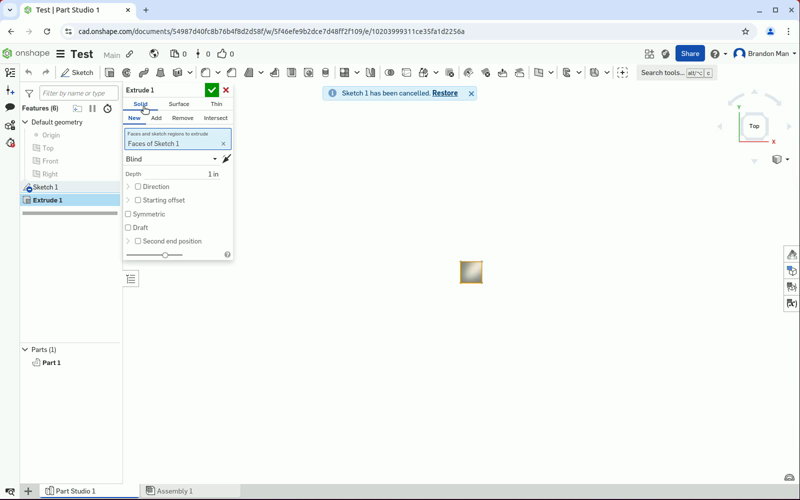
mouse_move(137, 120)
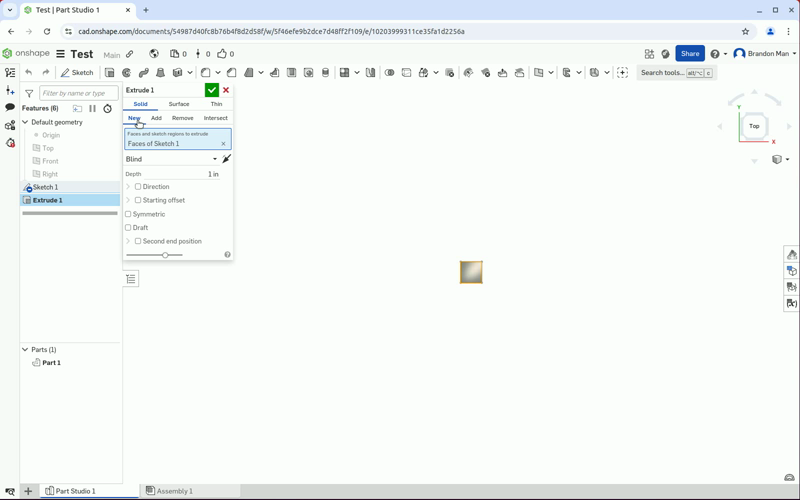
click(137, 120)
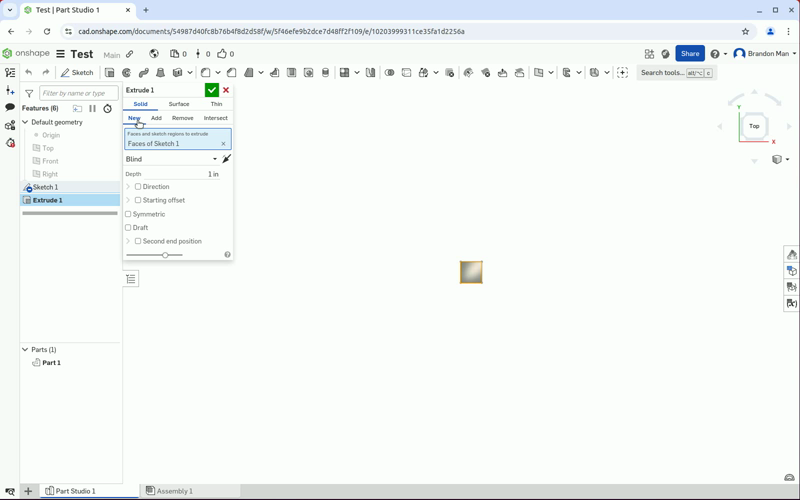
key(tab, 4)
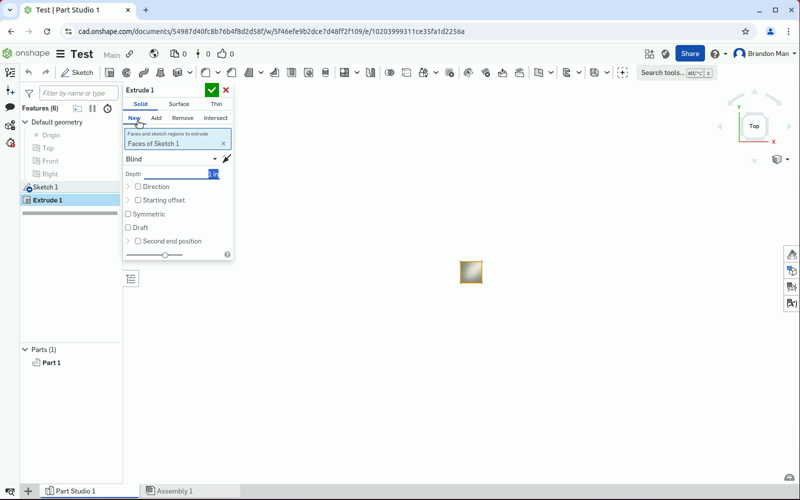
text(4.092)
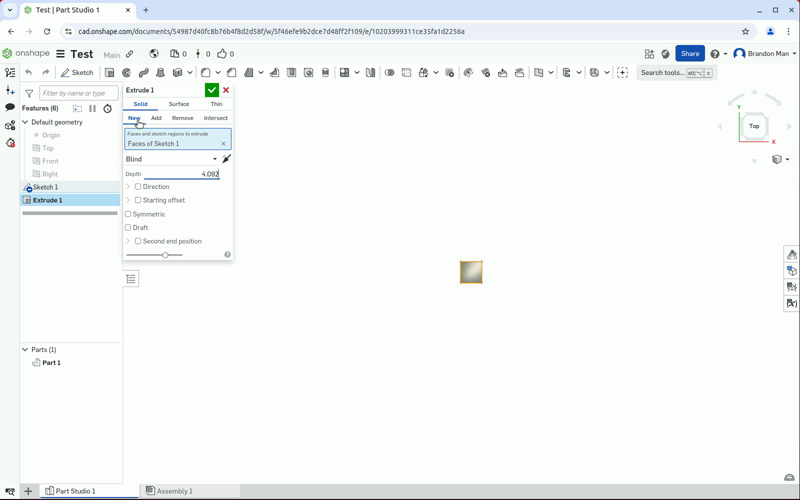
key(enter)
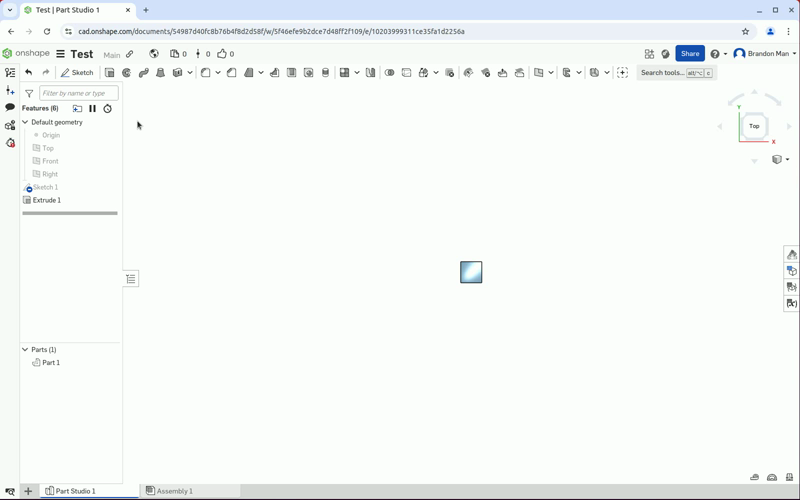
key(shift+h)
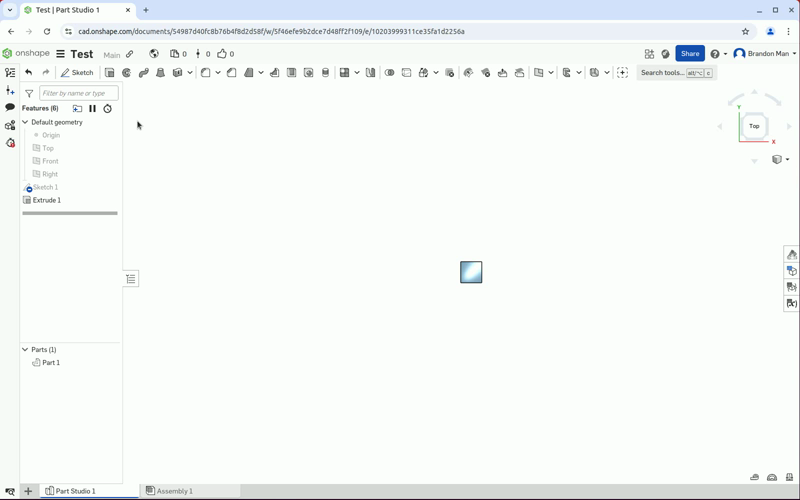
key(shift+h)
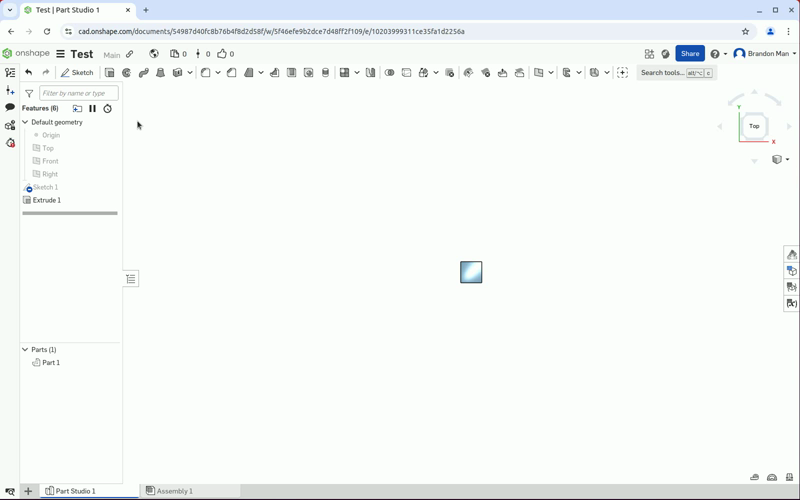
mouse_move(73, 189)
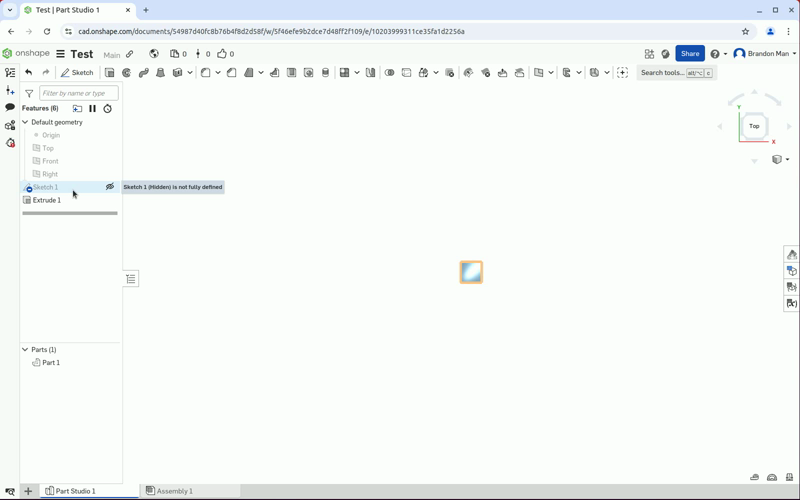
click(73, 189)
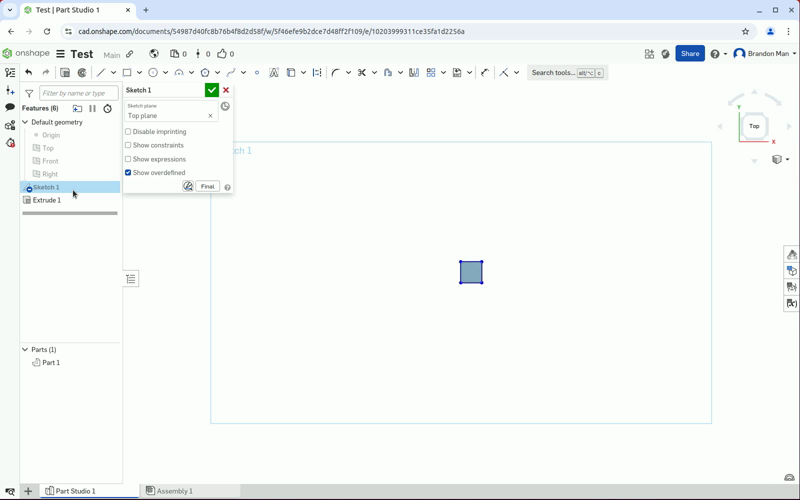
mouse_move(229, 92)
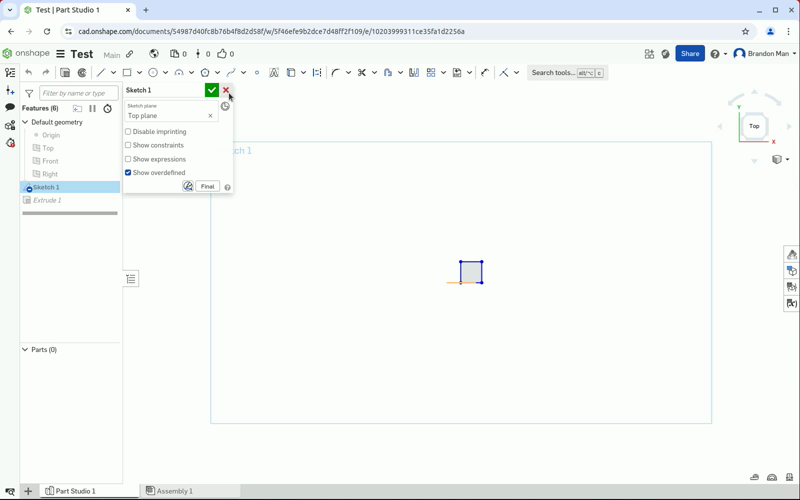
click(229, 92)
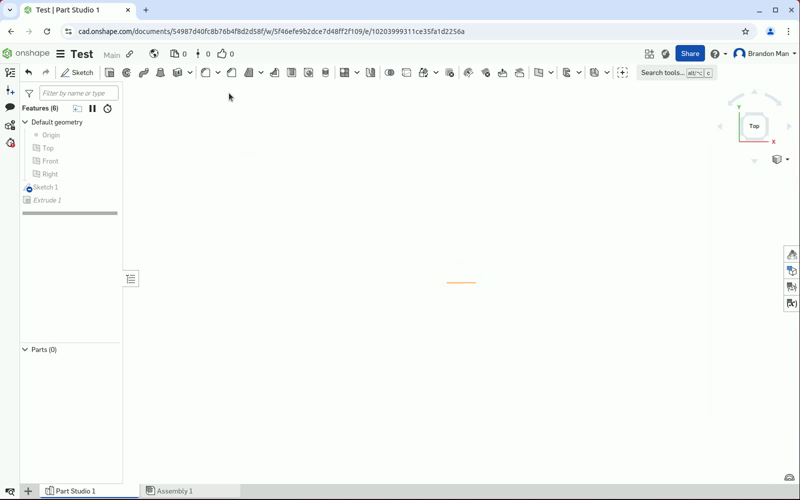
mouse_move(73, 352)
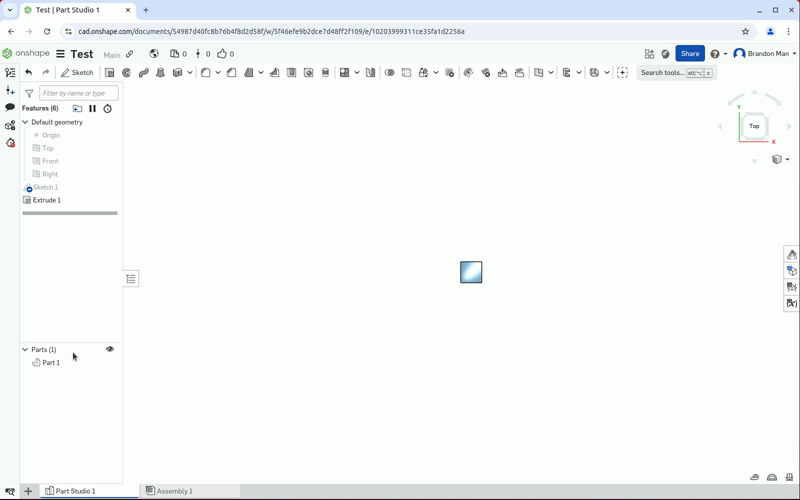
key(y)
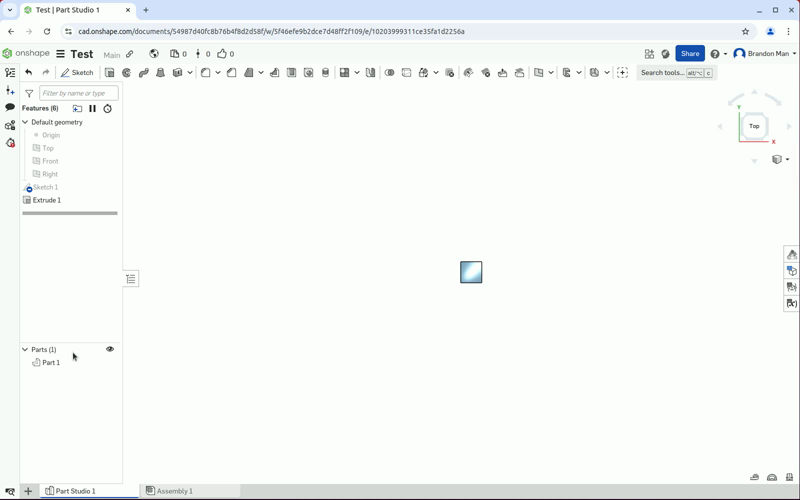
key(shift+p)
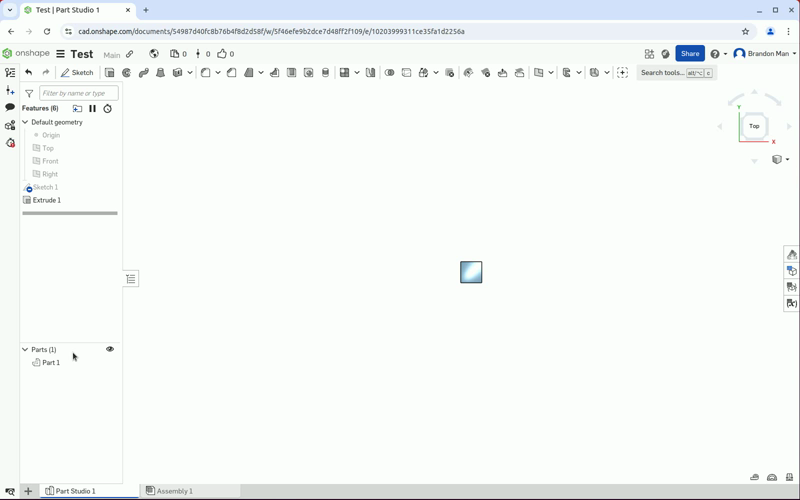
key(space)
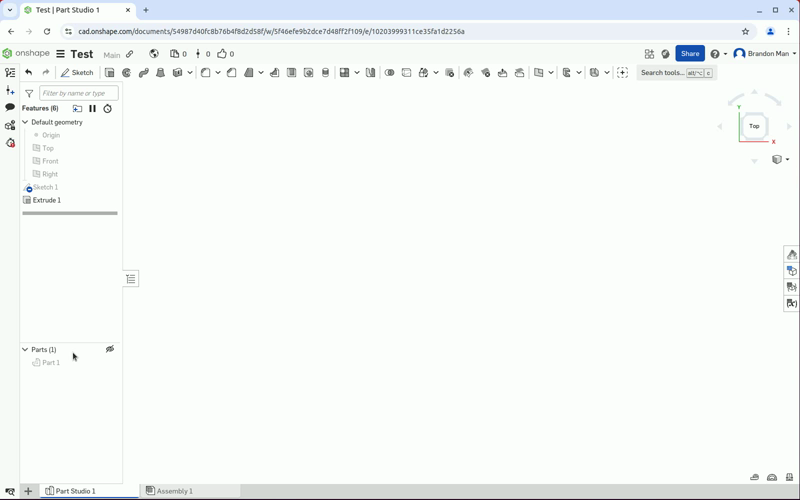
key_down(shift)
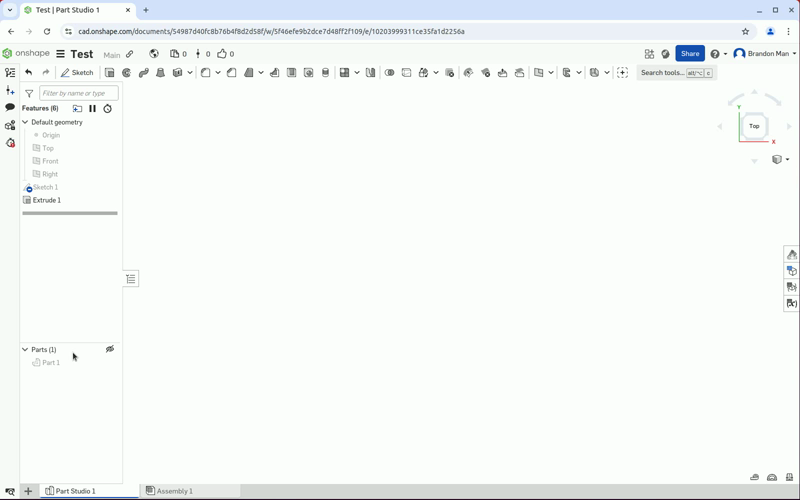
key(up)
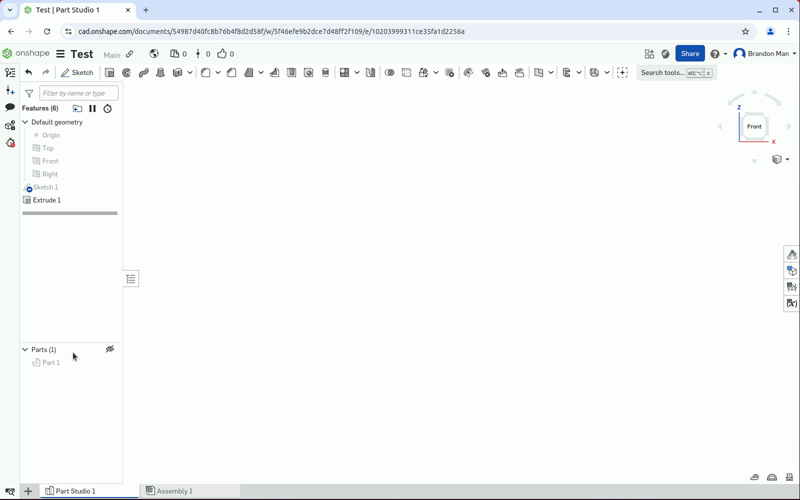
key_up(shift)
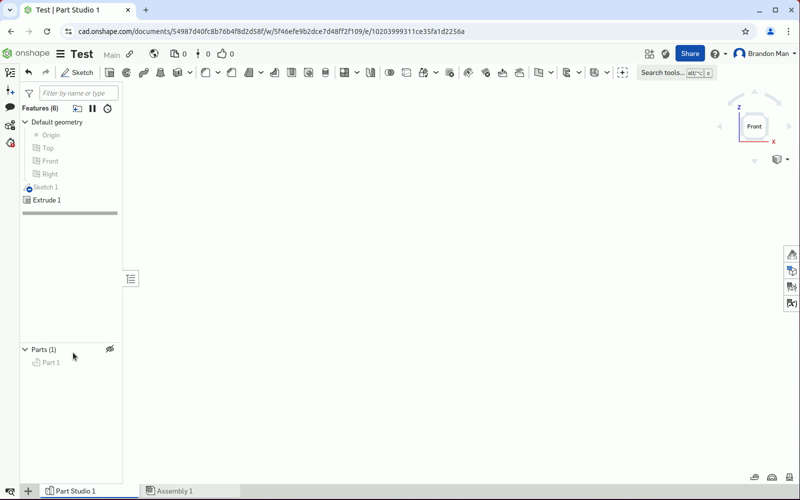
key(space)
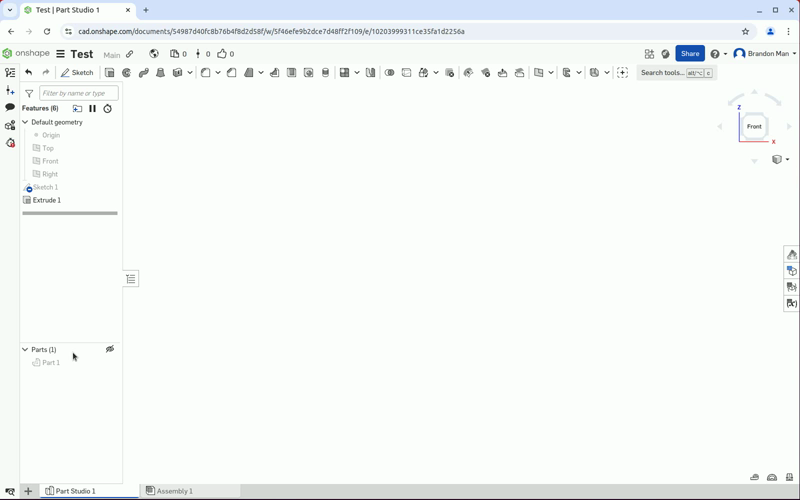
key_down(shift)
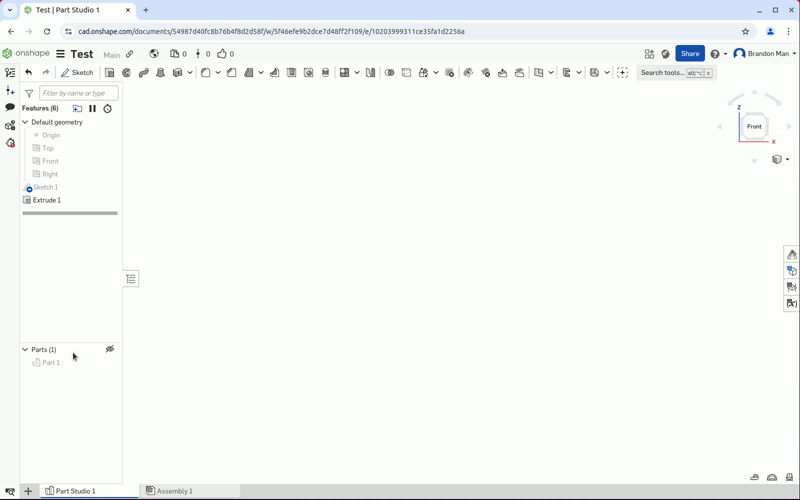
key(left)
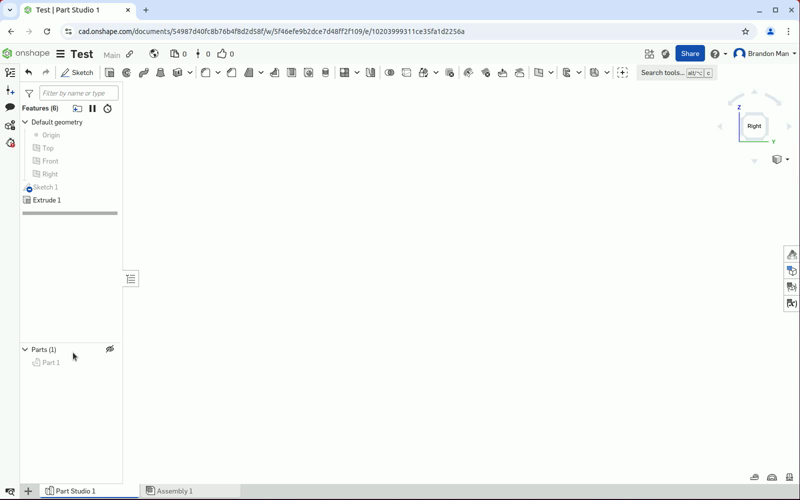
key_up(shift)
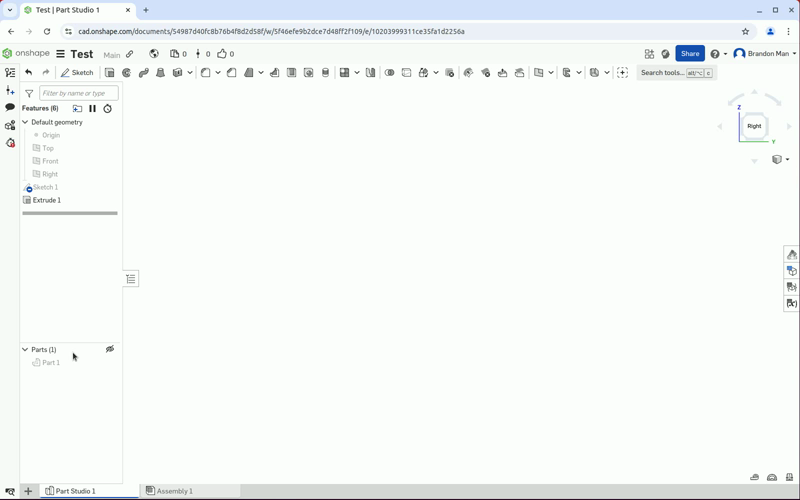
mouse_move(73, 352)
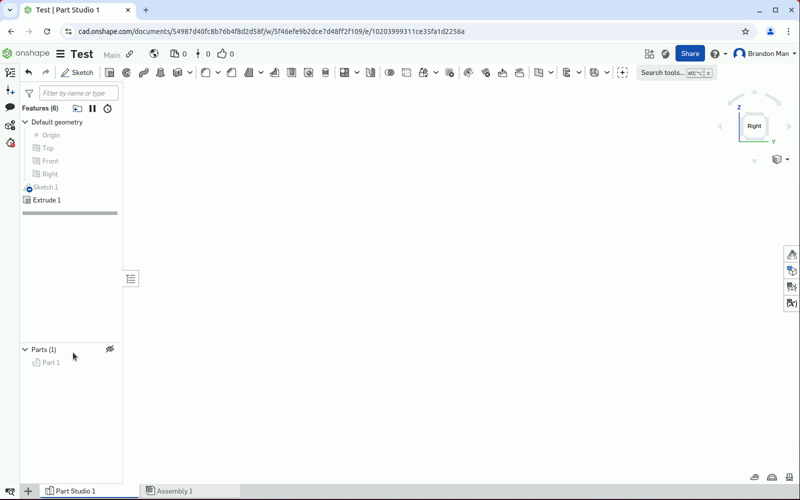
key(shift+y)
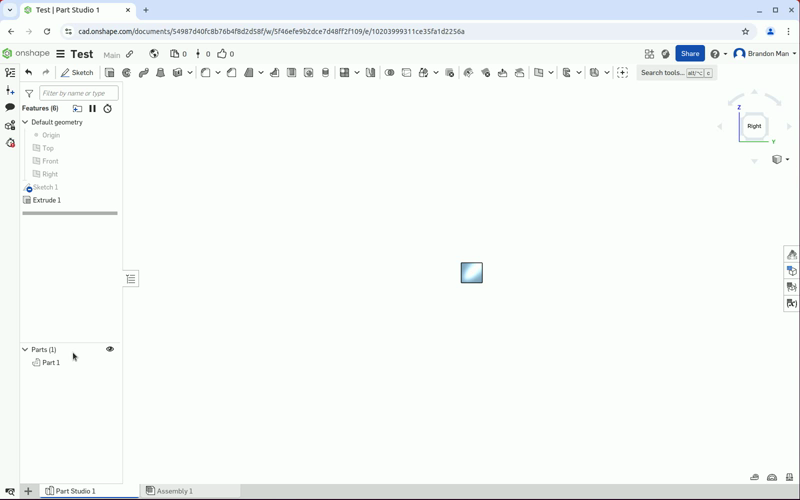
mouse_move(541, 75)
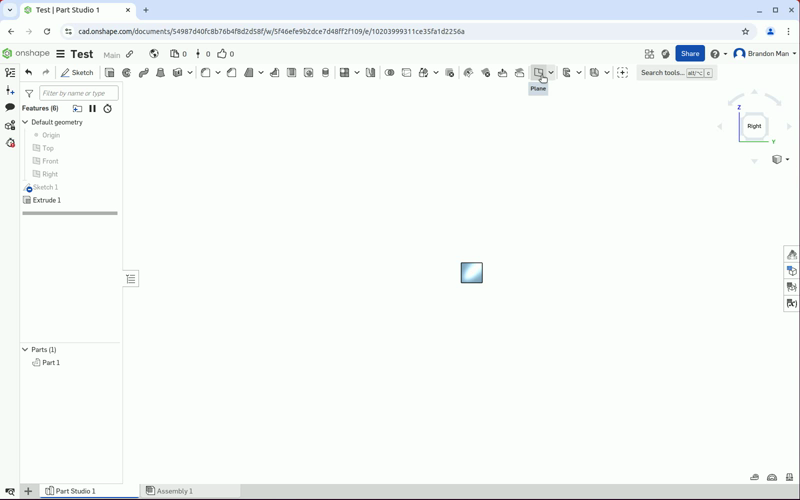
click(541, 75)
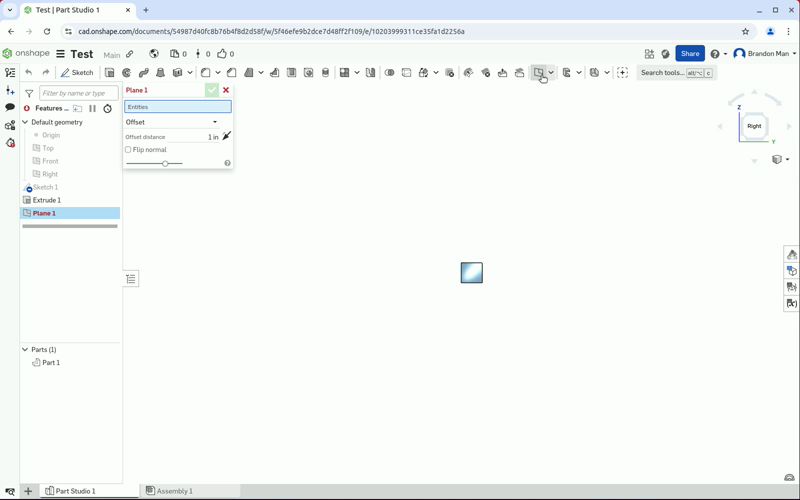
mouse_move(73, 176)
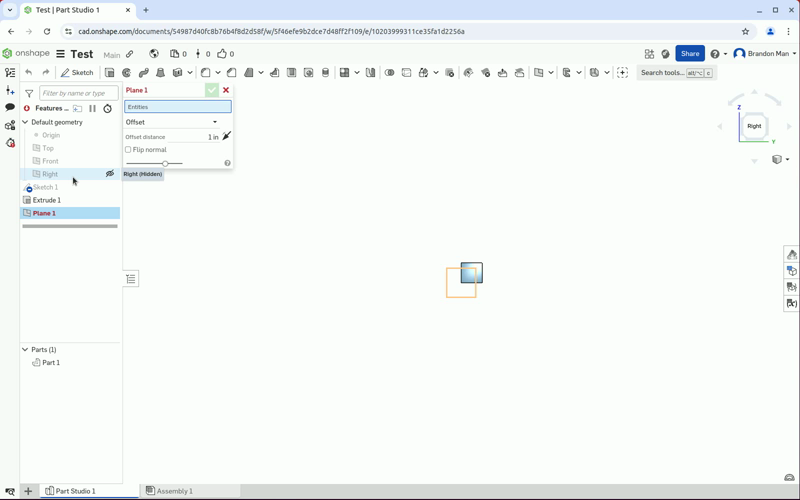
click(73, 176)
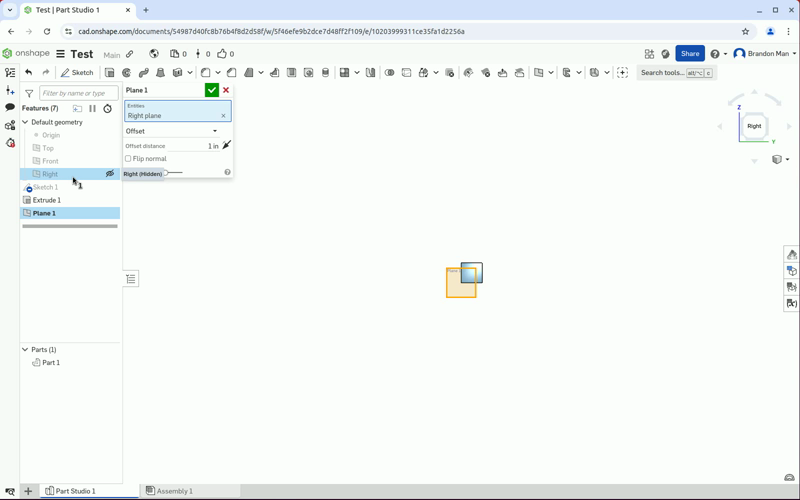
key(tab, 2)
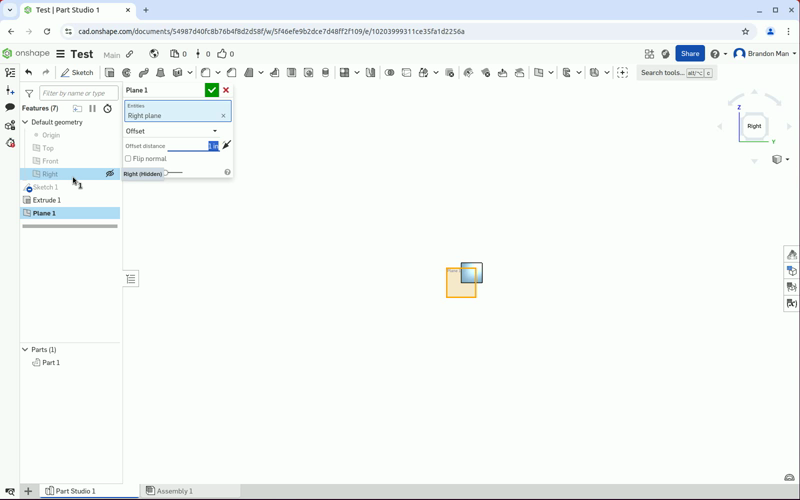
text(4.098)
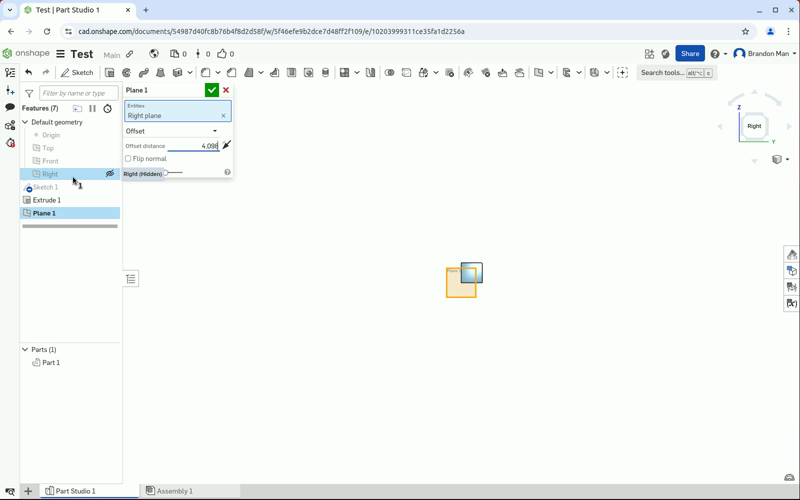
key(enter, 2)
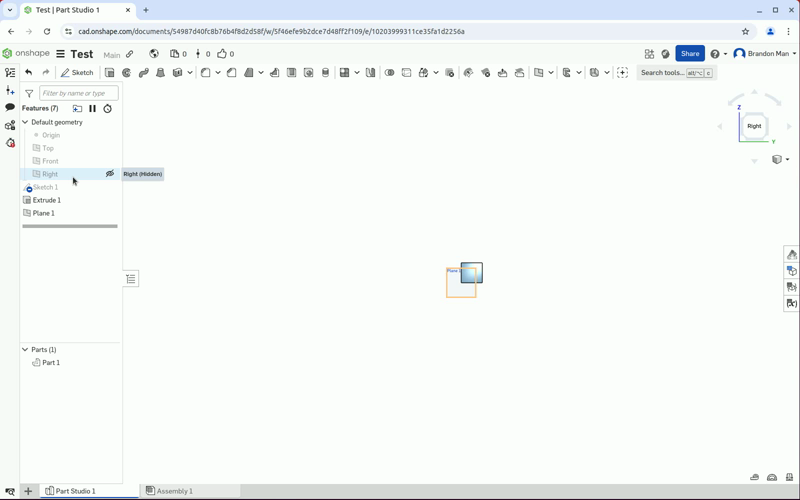
key(shift+s)
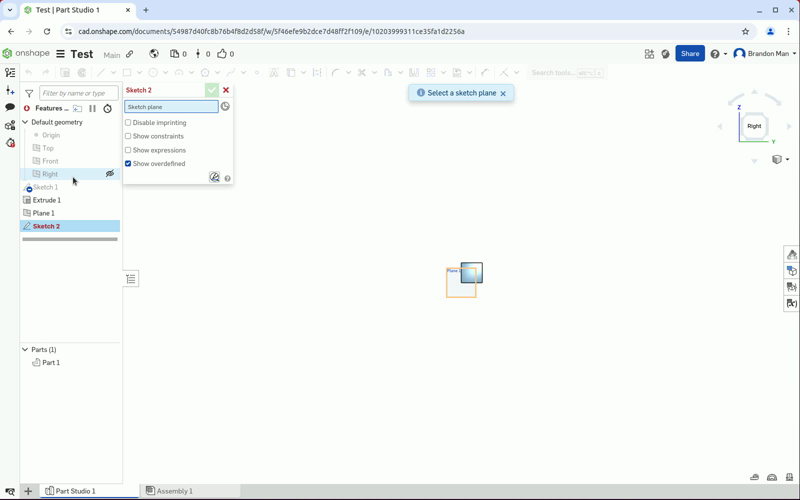
mouse_move(73, 215)
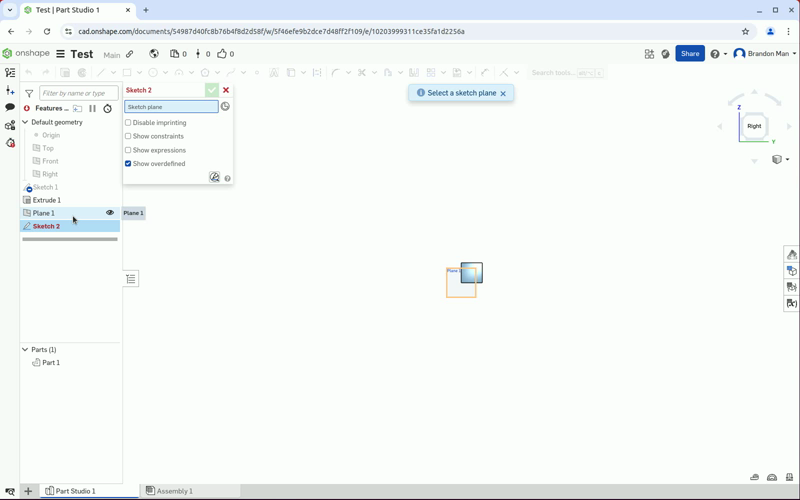
click(73, 215)
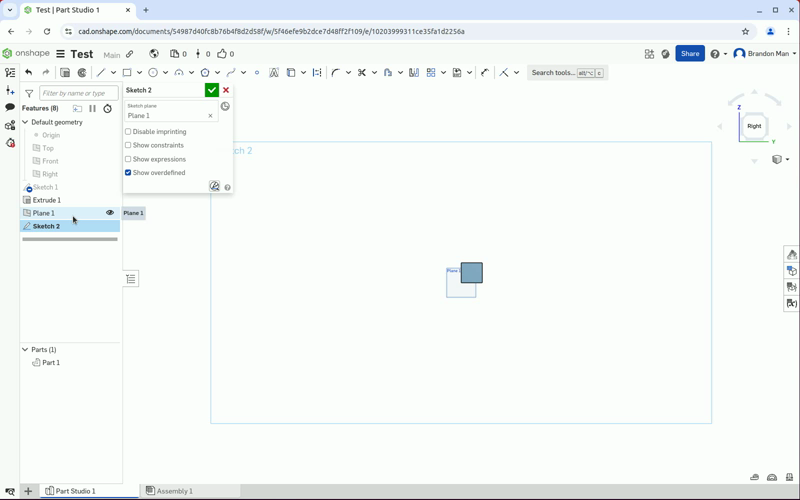
mouse_move(73, 352)
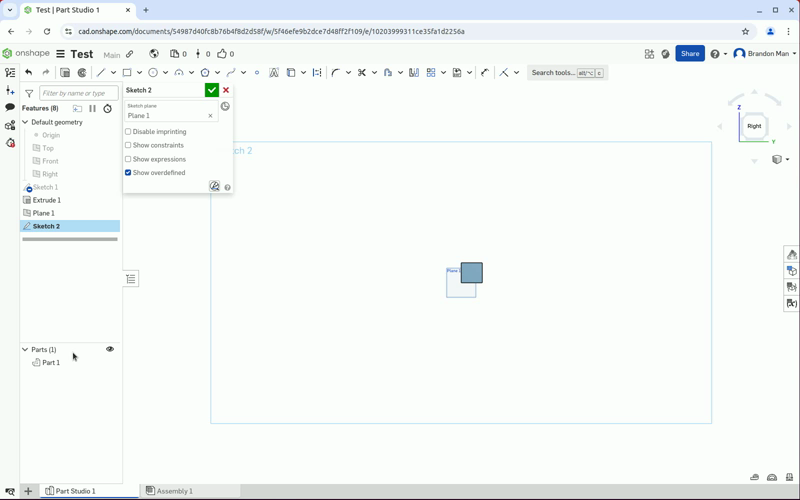
key(y)
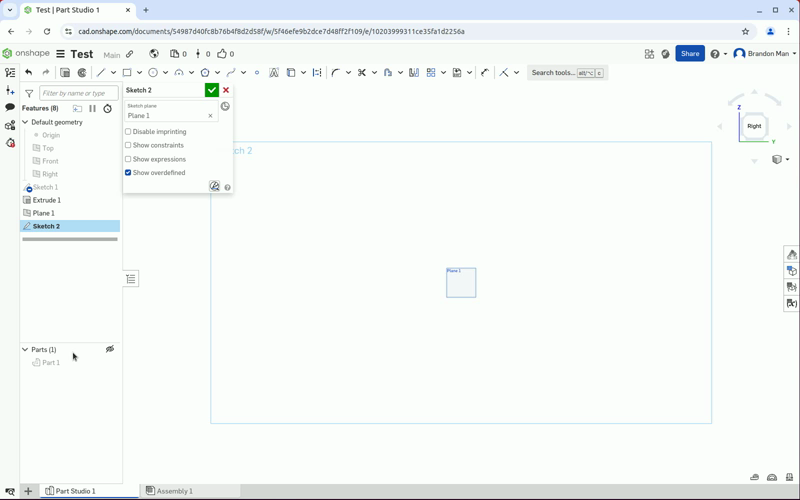
key(l)
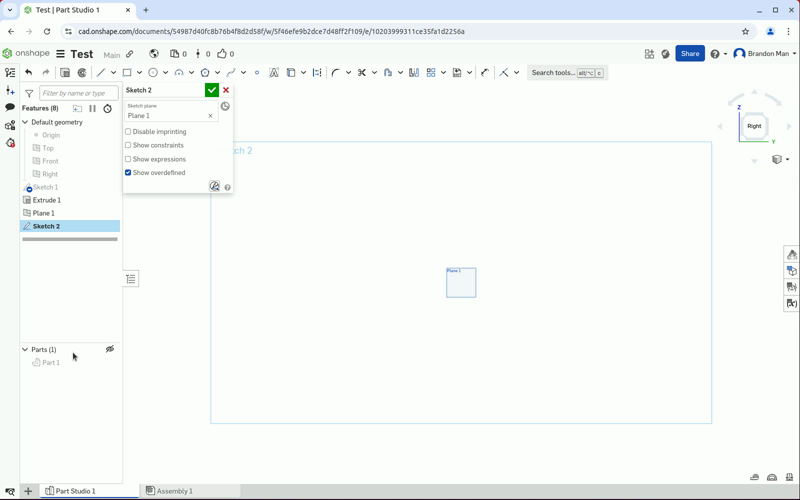
key_down(shift)
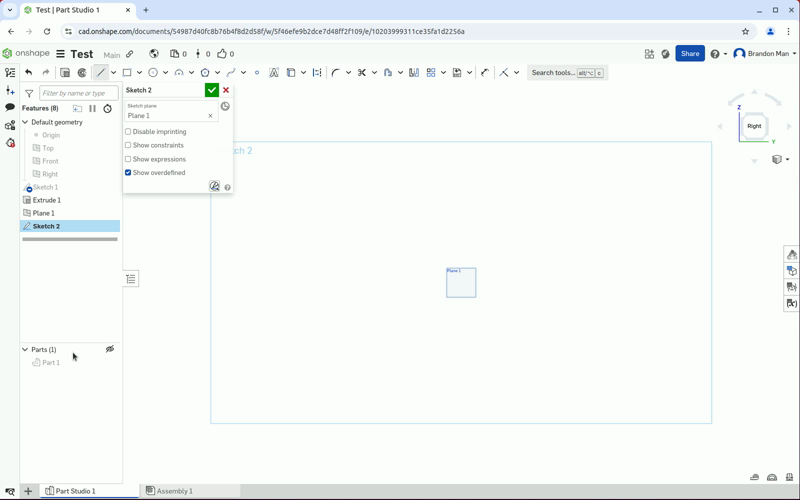
mouse_move(468, 274)
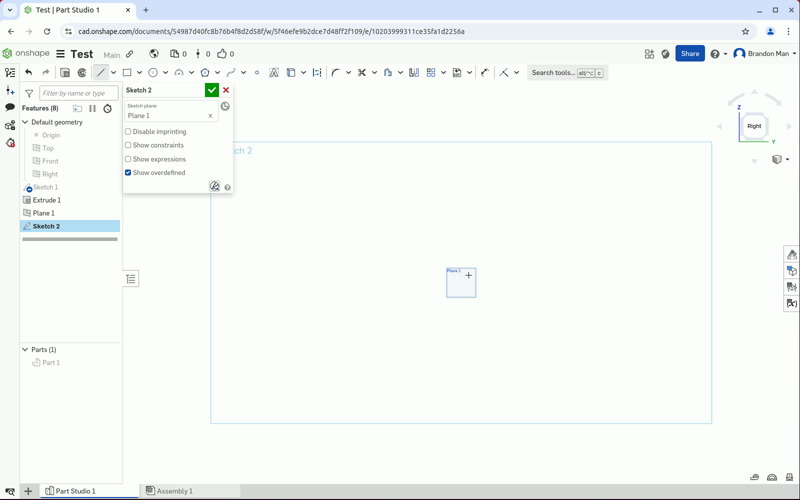
click(468, 274)
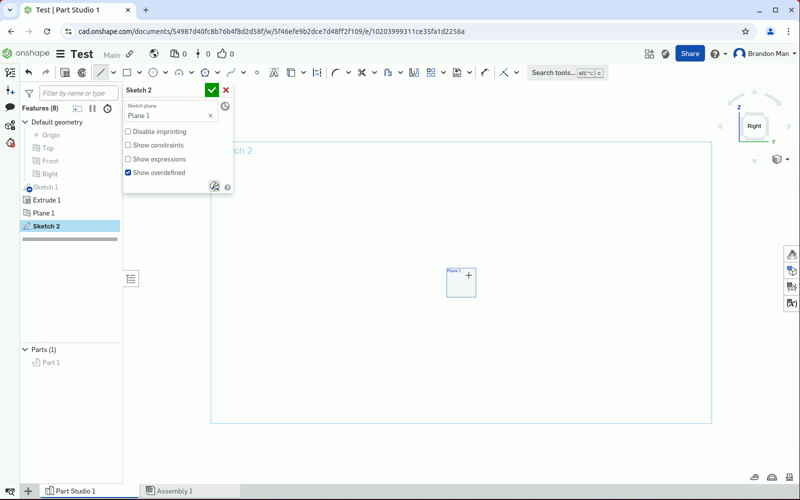
key_up(shift)
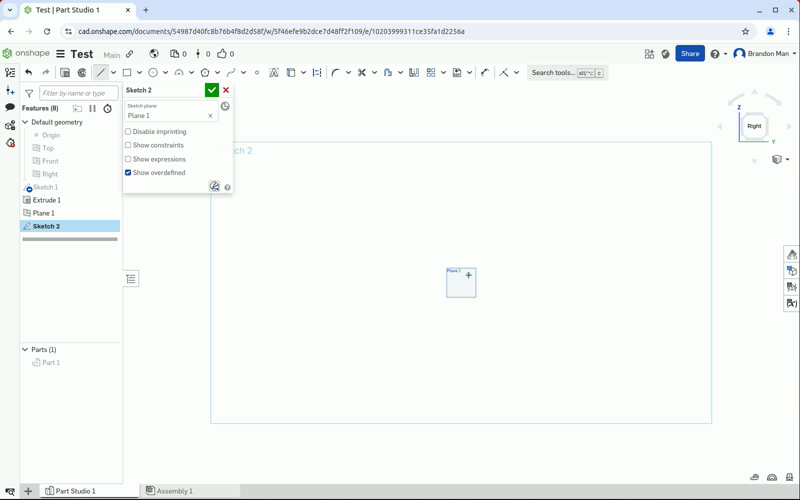
key_down(shift)
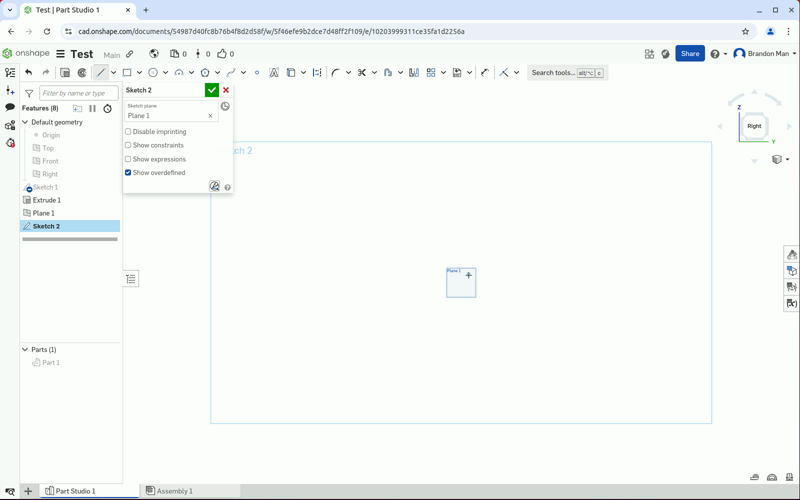
mouse_move(498, 274)
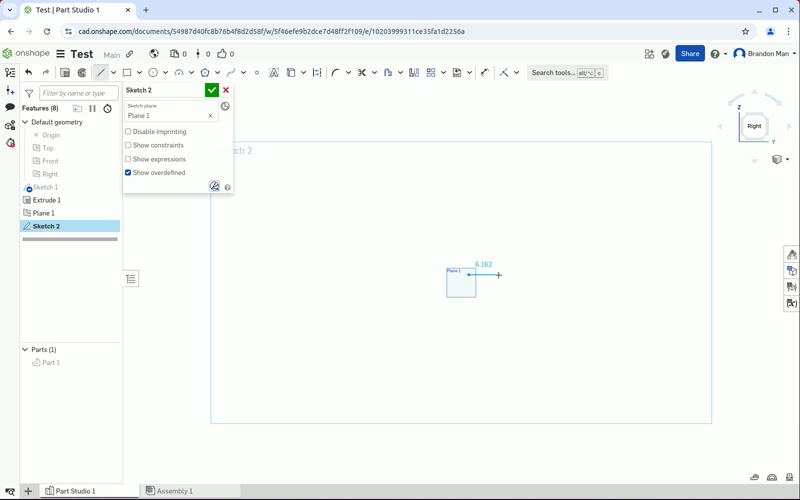
mouse_move(473, 274)
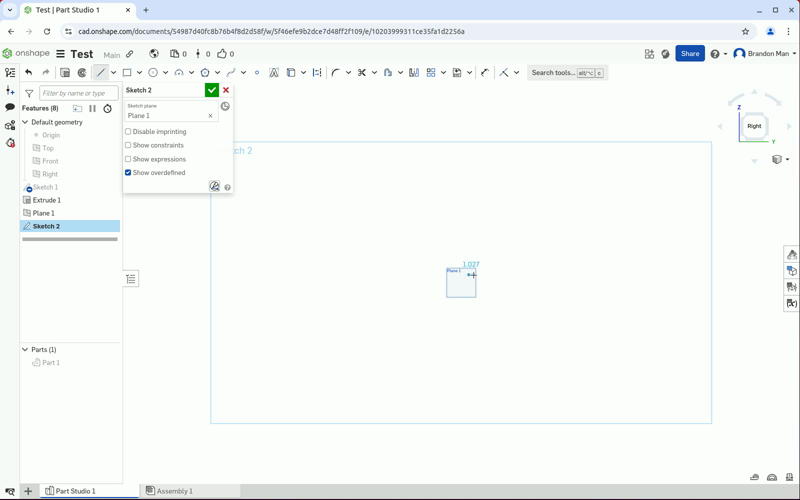
scroll(6)
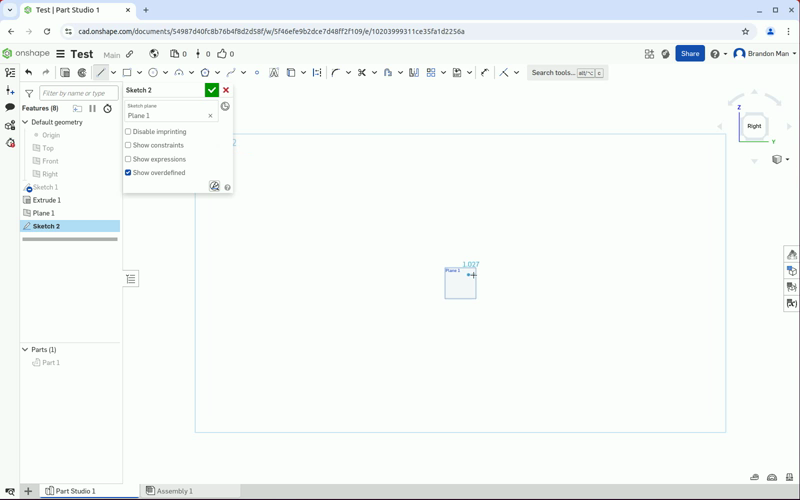
scroll(6)
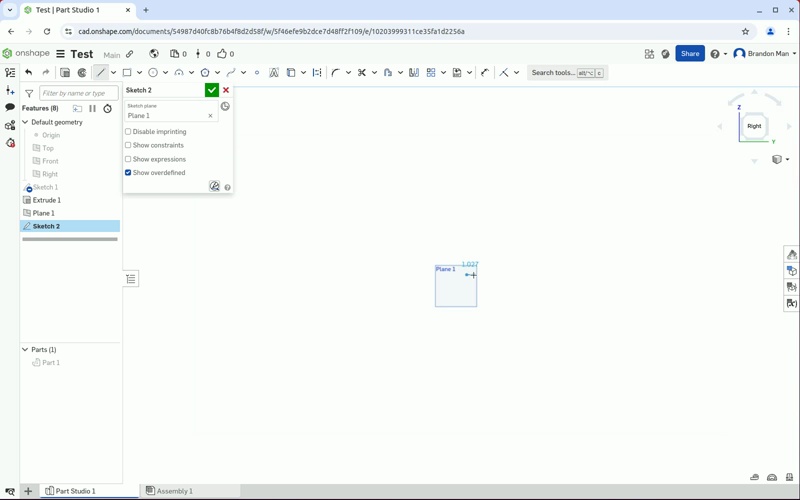
scroll(6)
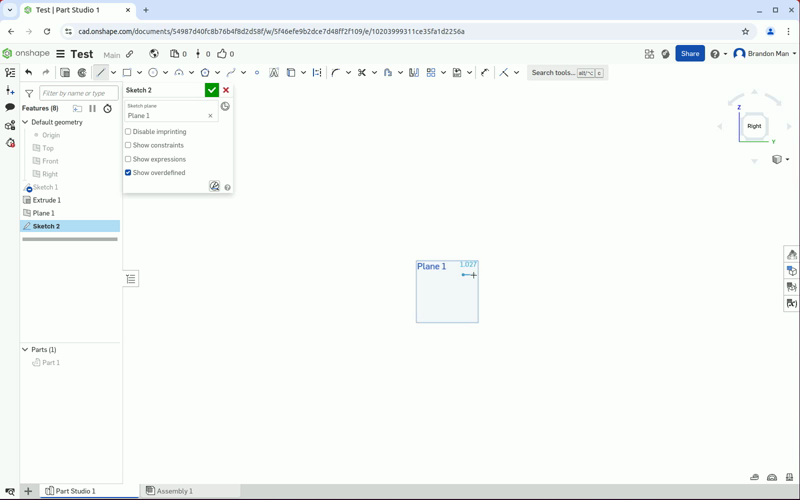
scroll(6)
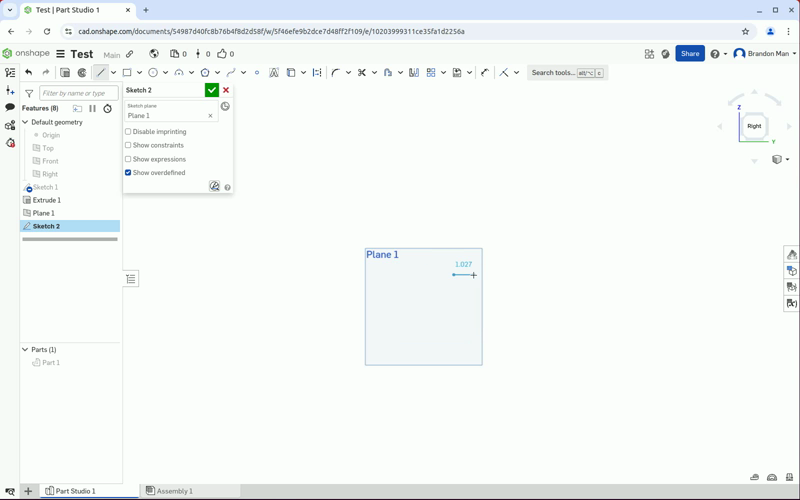
scroll(6)
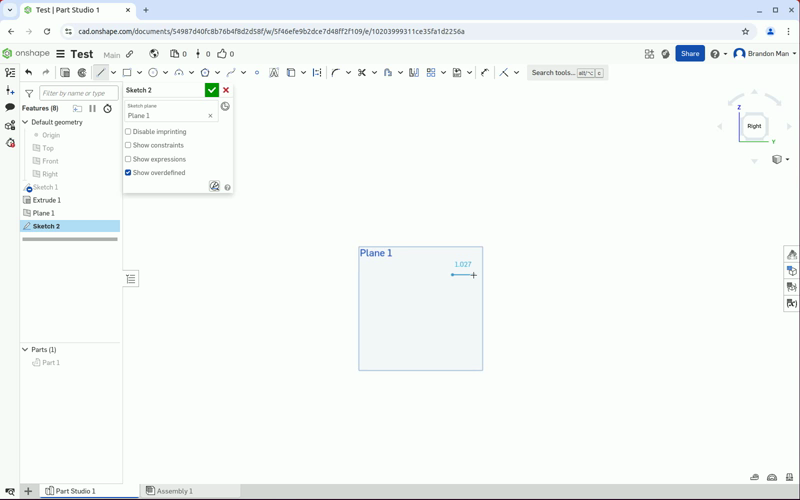
scroll(6)
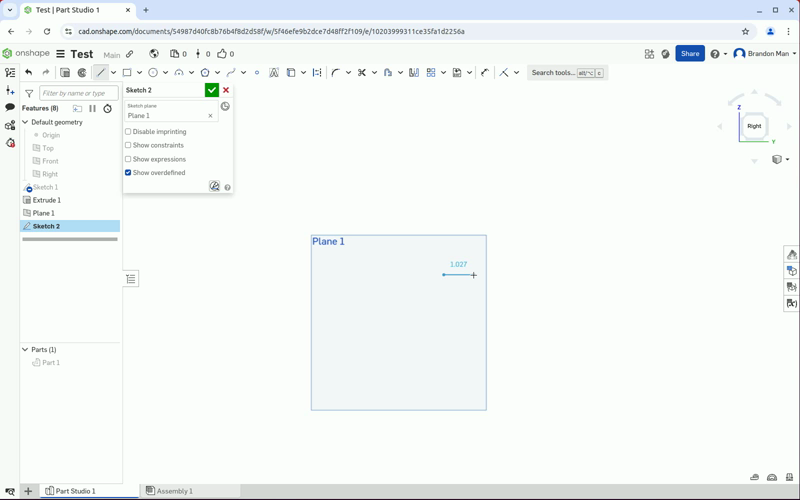
scroll(6)
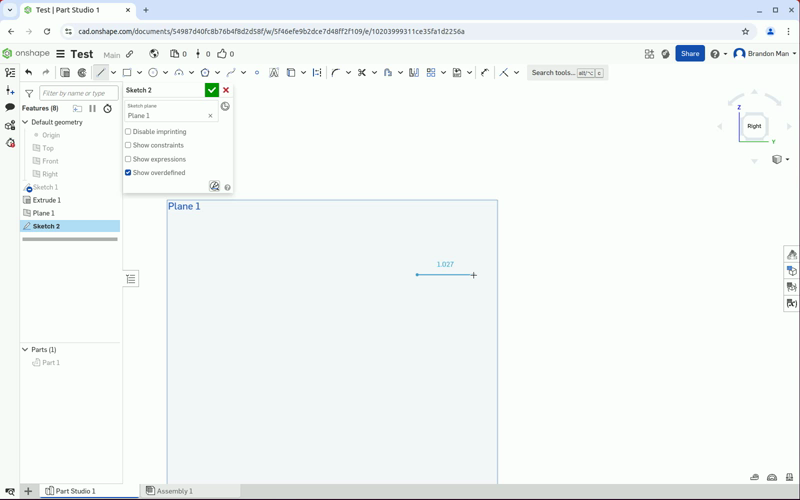
click(473, 274)
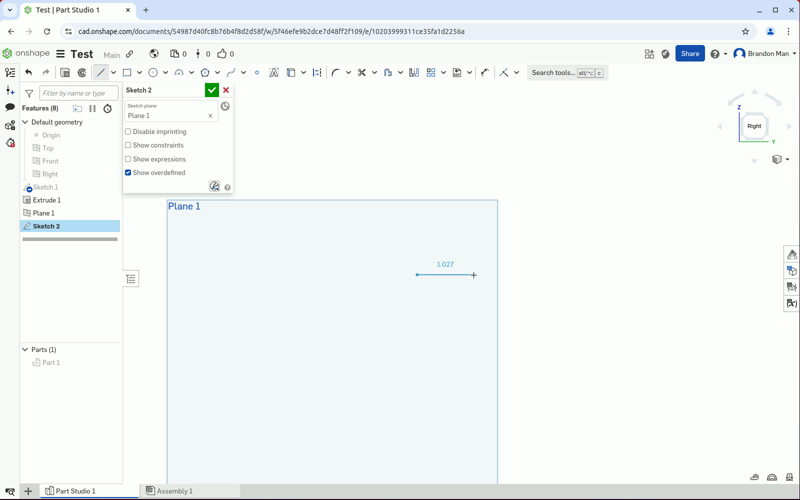
scroll(-6)
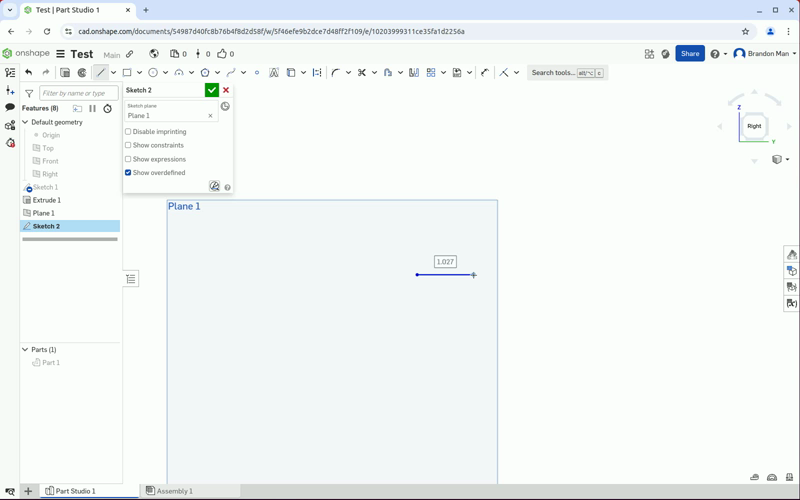
scroll(-6)
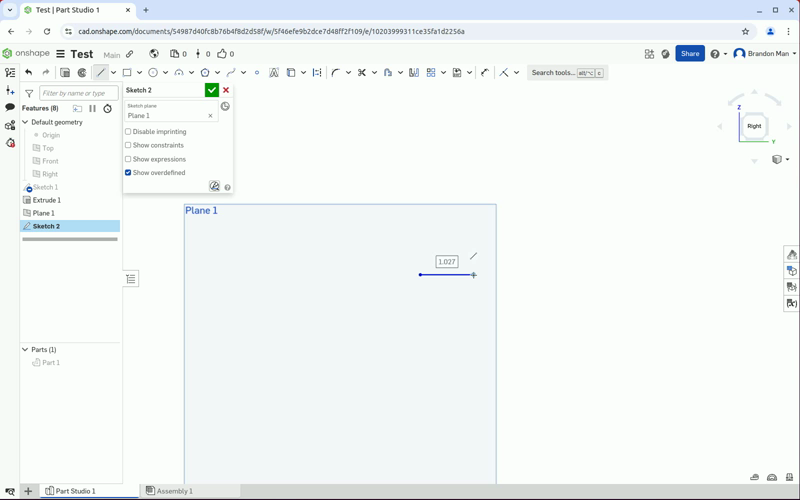
scroll(-6)
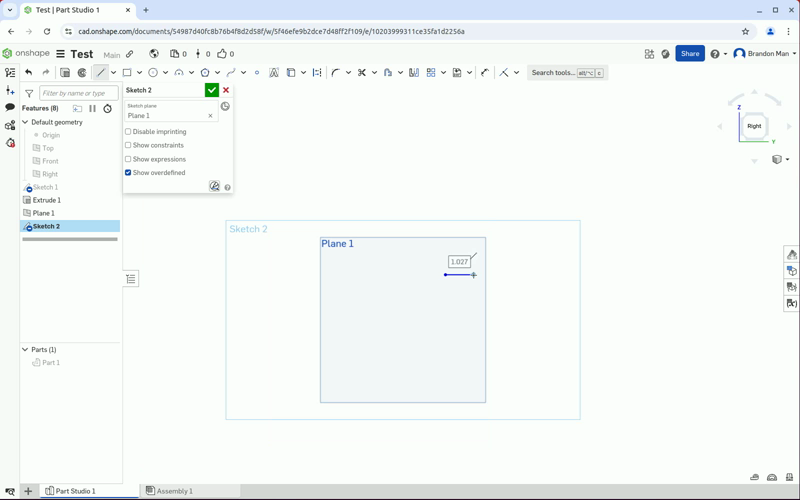
scroll(-6)
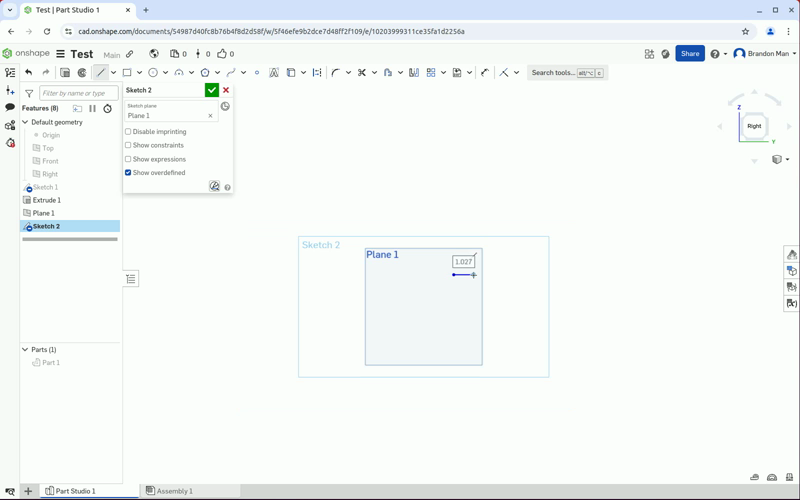
scroll(-6)
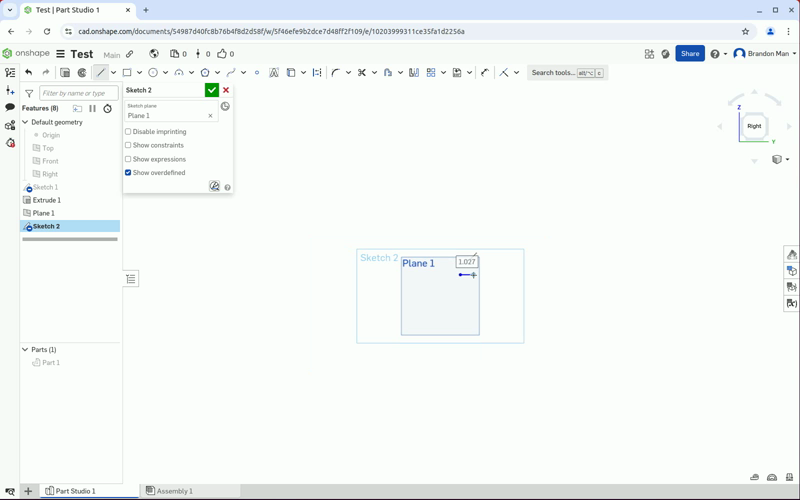
scroll(-6)
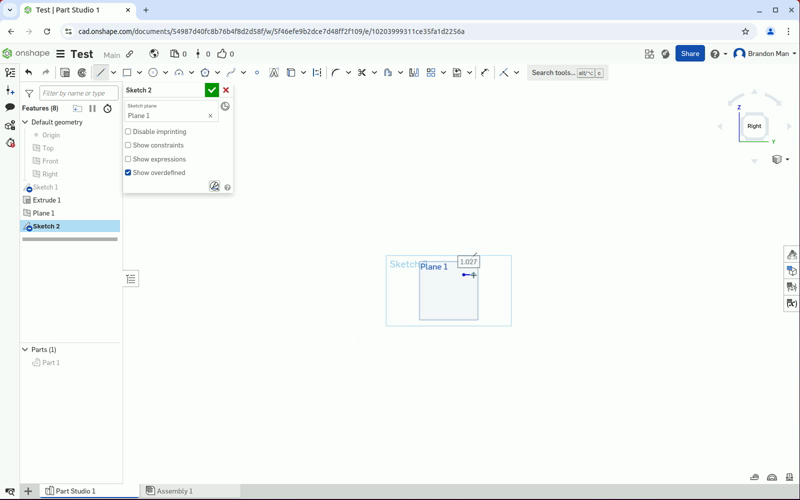
scroll(-6)
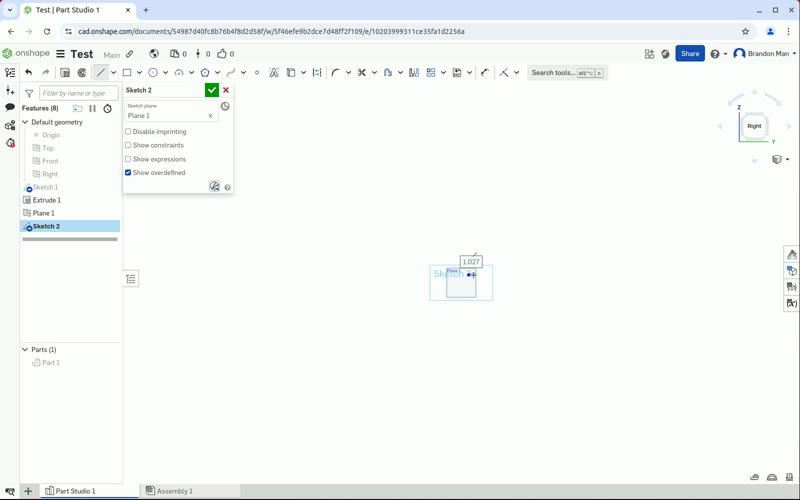
key_up(shift)
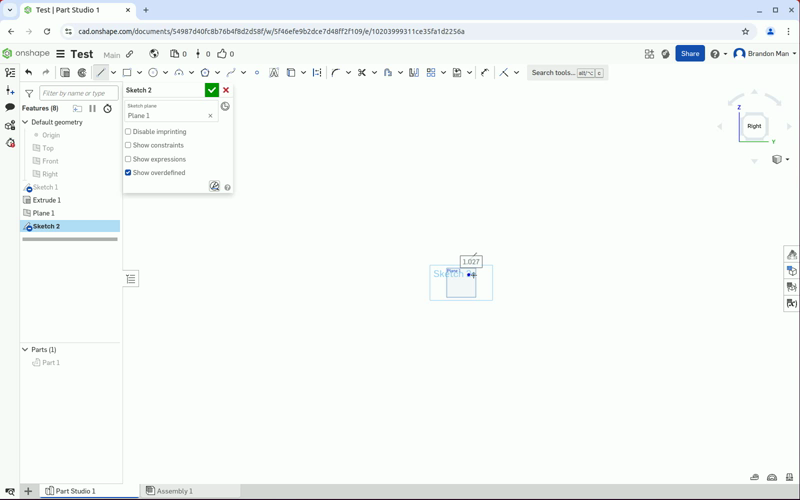
key_down(shift)
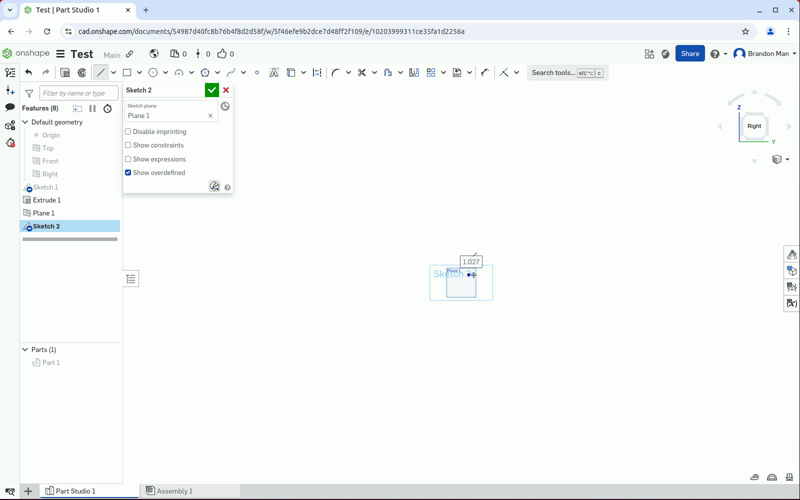
mouse_move(503, 274)
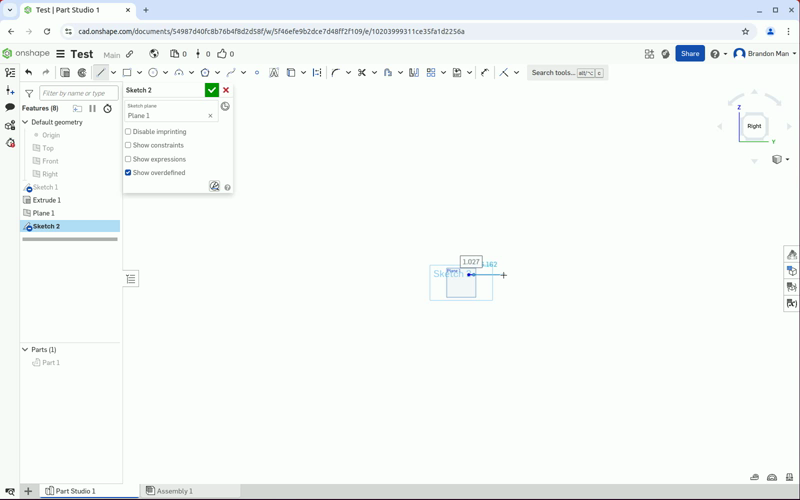
mouse_move(473, 270)
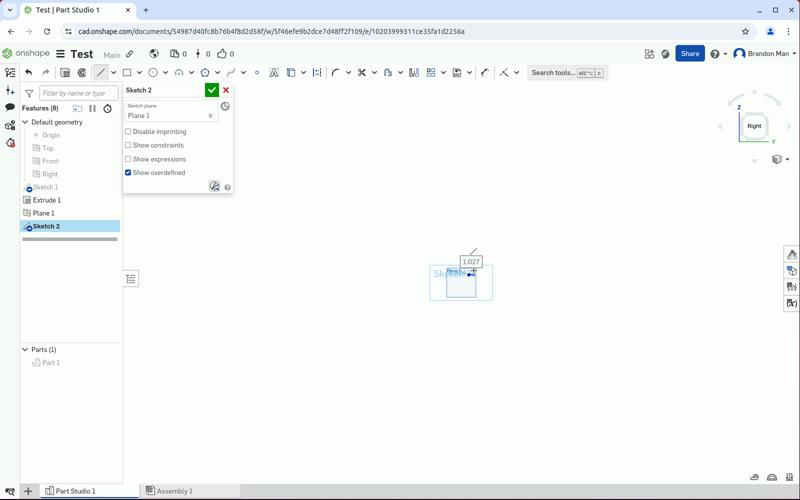
scroll(6)
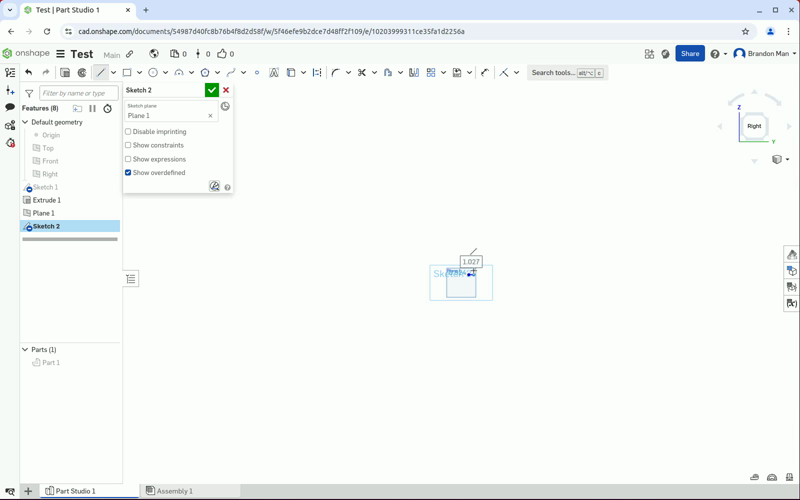
scroll(6)
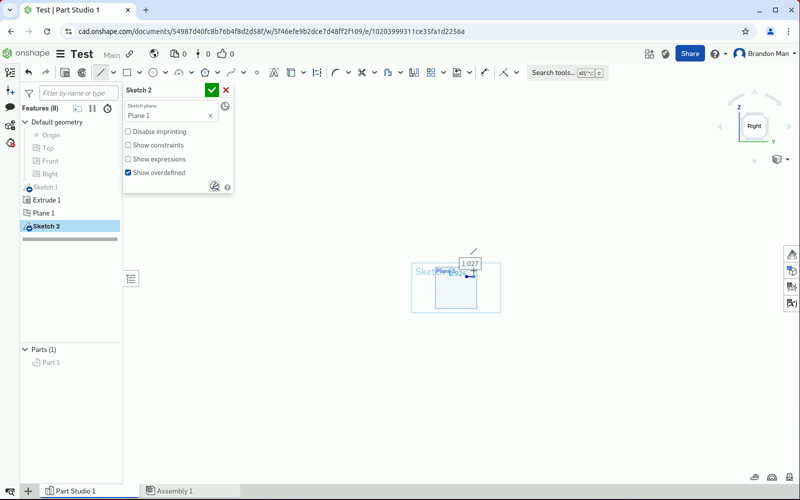
scroll(6)
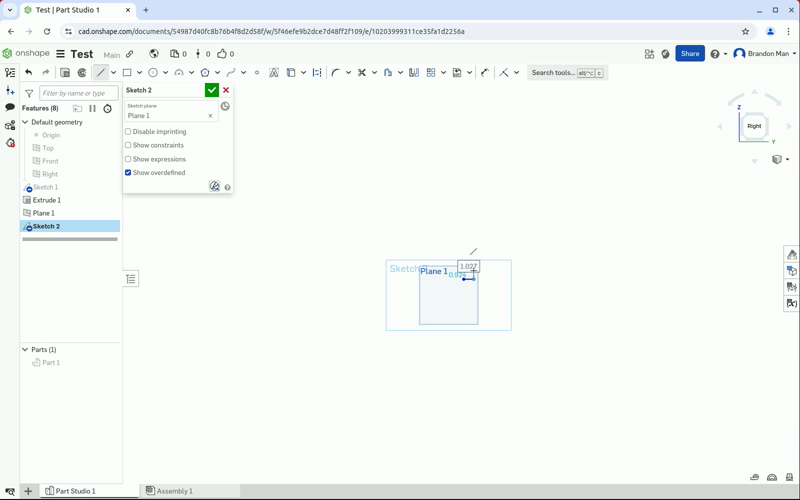
scroll(6)
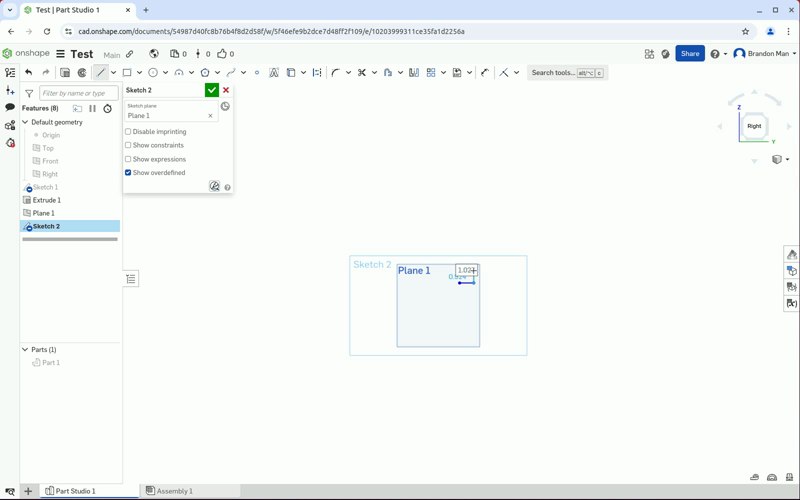
scroll(6)
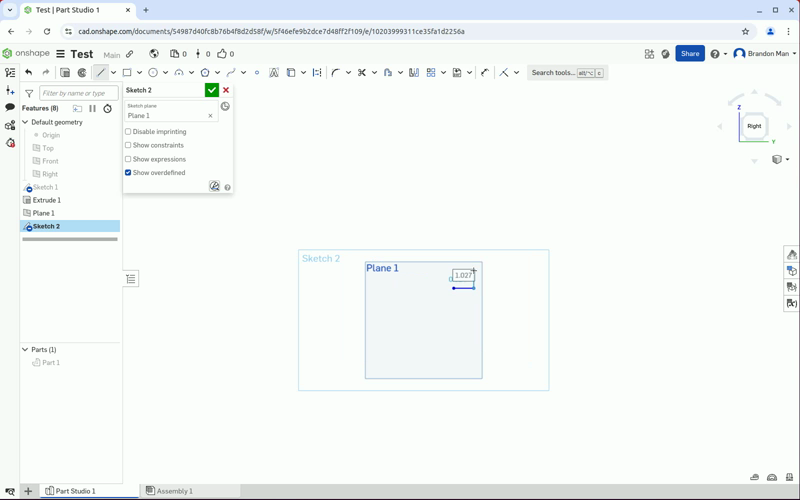
scroll(6)
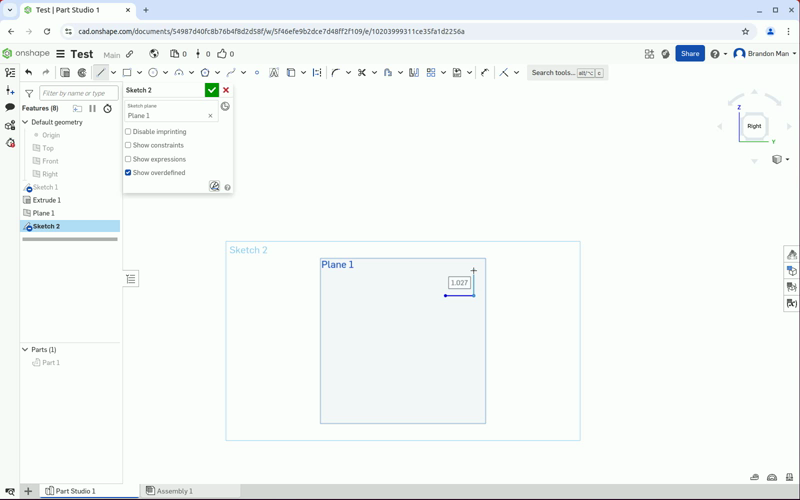
scroll(6)
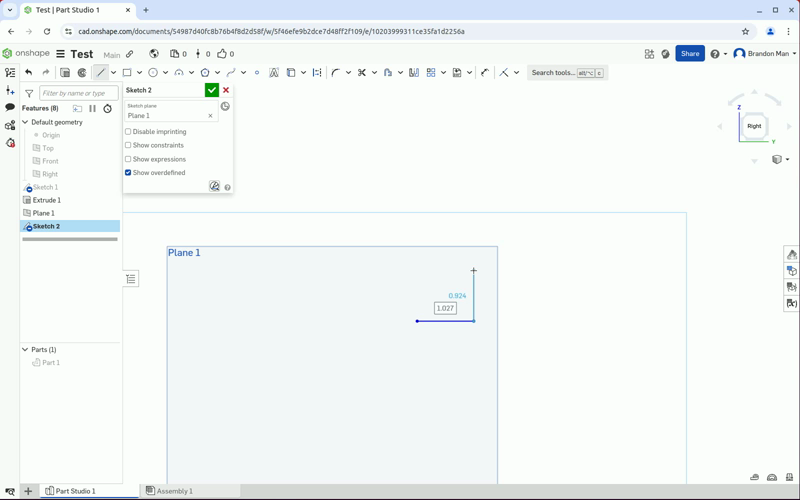
click(473, 270)
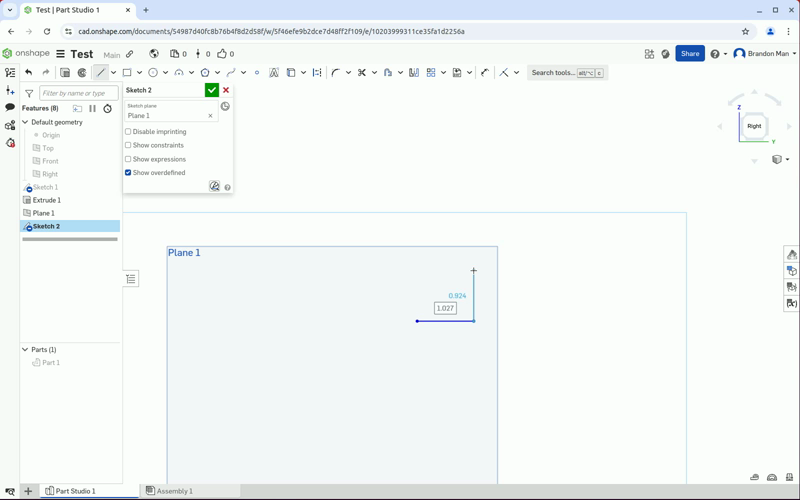
scroll(-6)
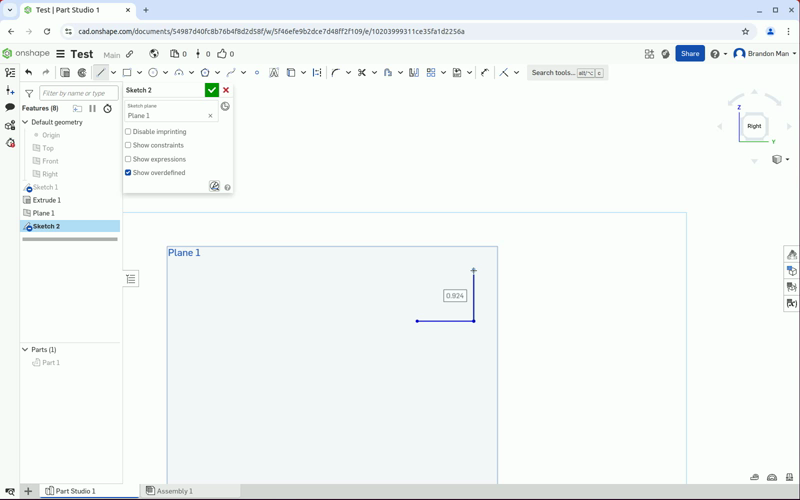
scroll(-6)
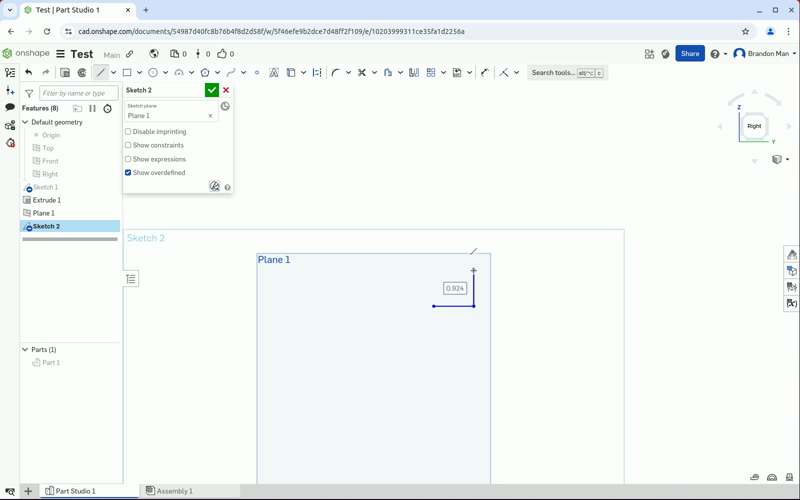
scroll(-6)
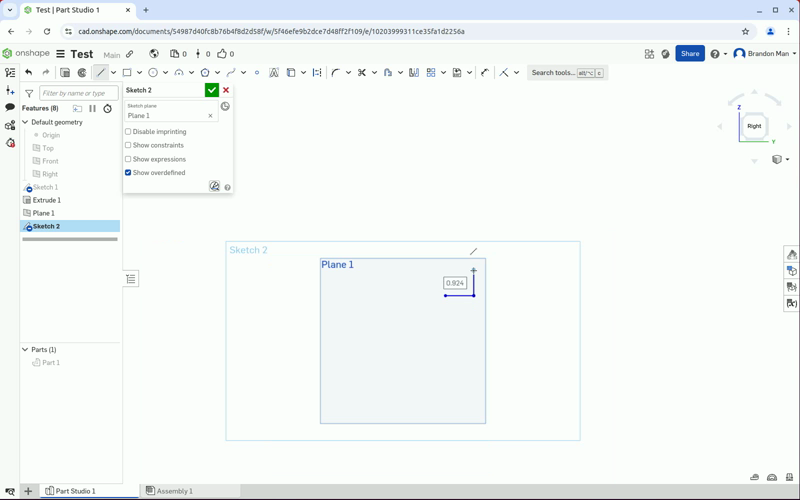
scroll(-6)
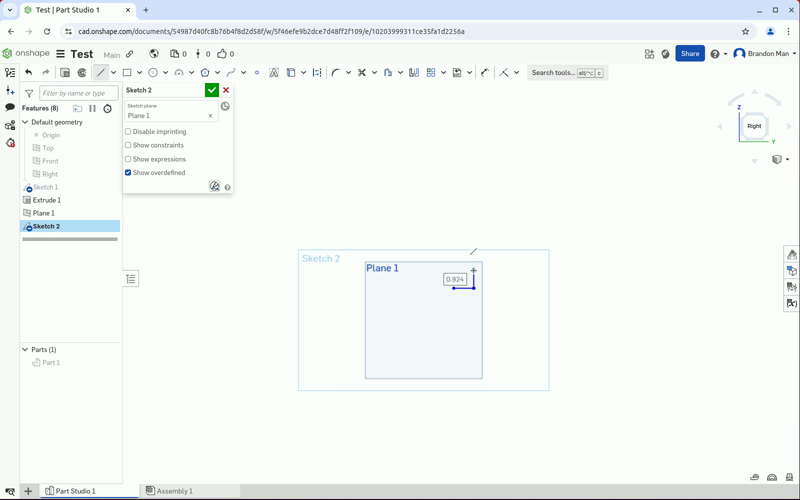
scroll(-6)
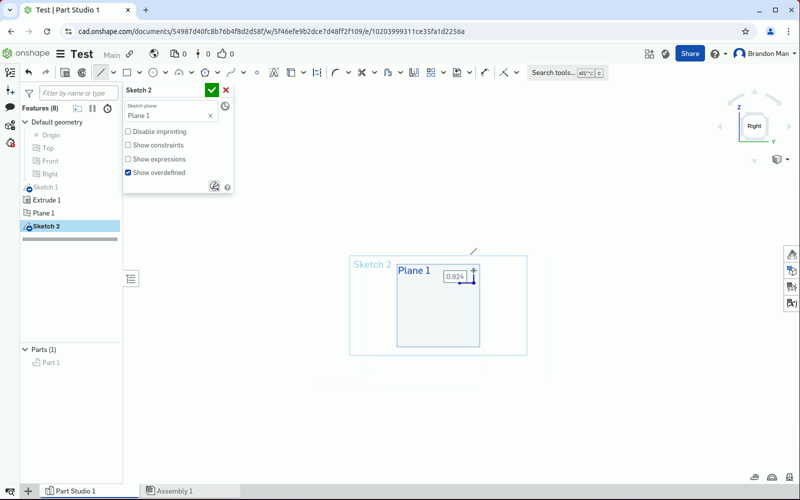
scroll(-6)
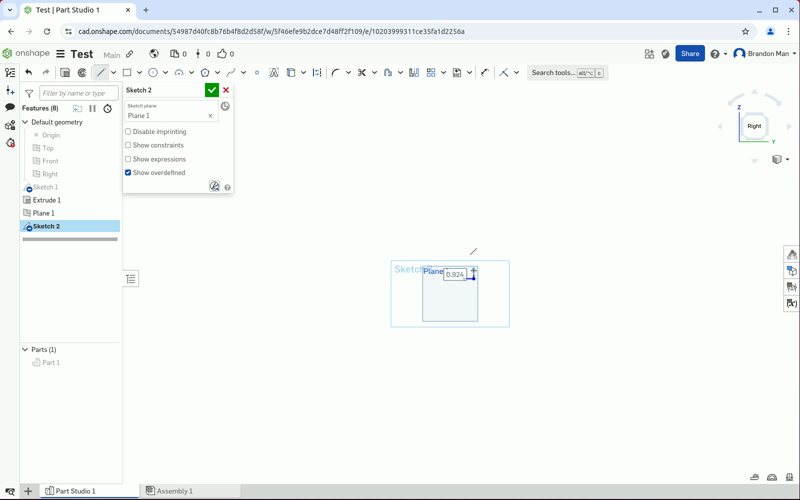
scroll(-6)
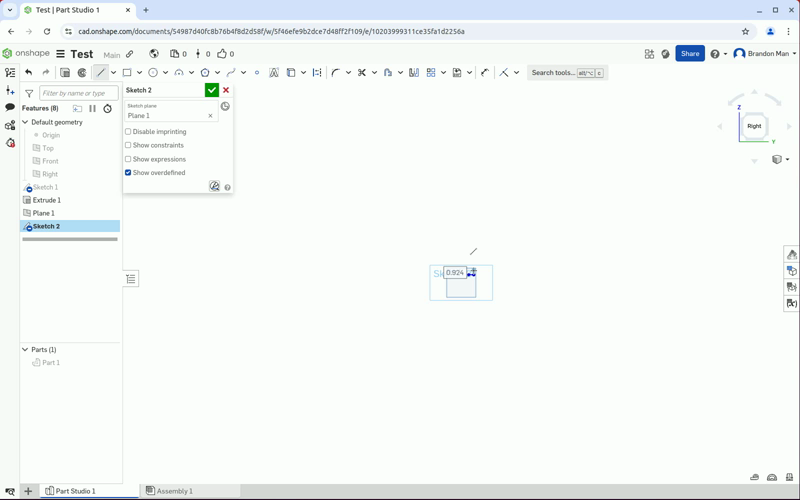
key_up(shift)
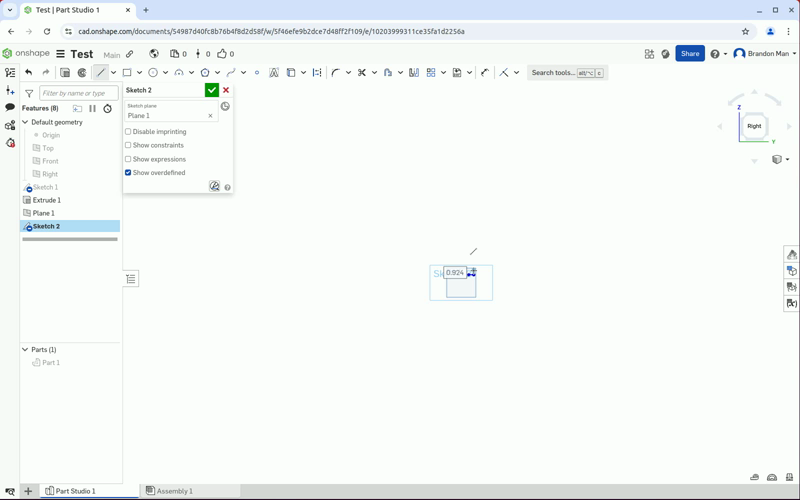
key_down(shift)
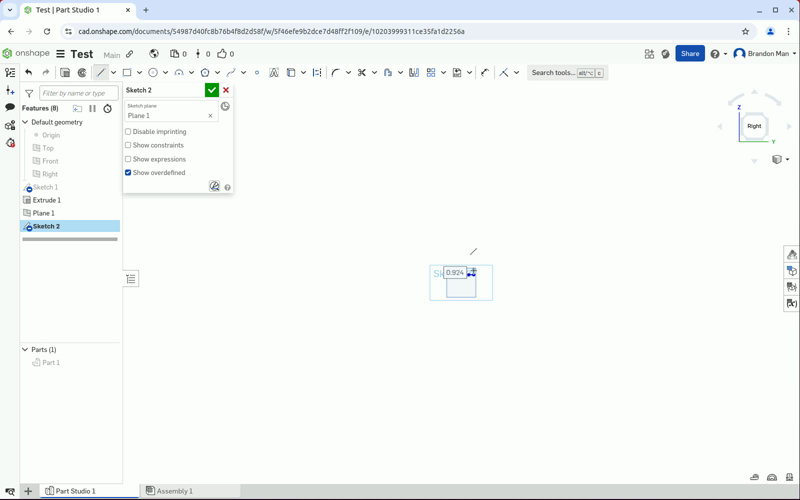
mouse_move(503, 270)
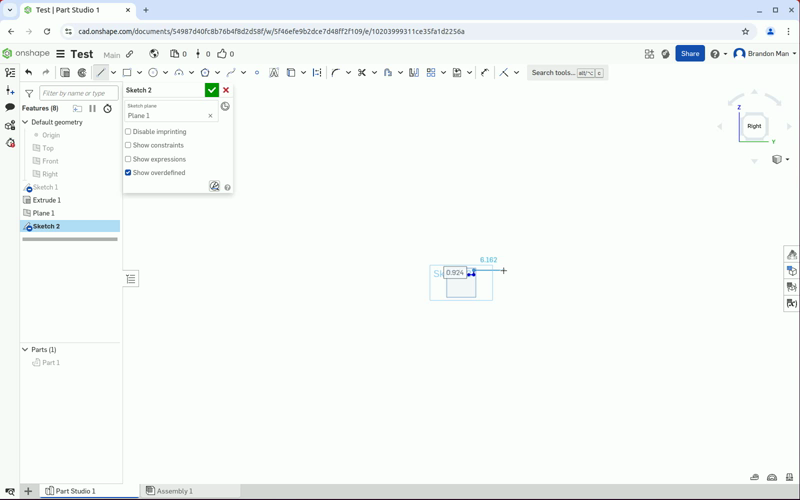
mouse_move(468, 270)
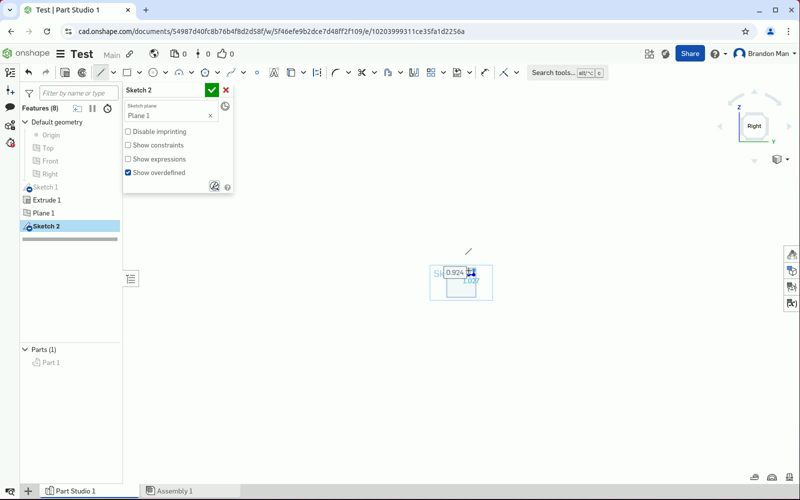
scroll(6)
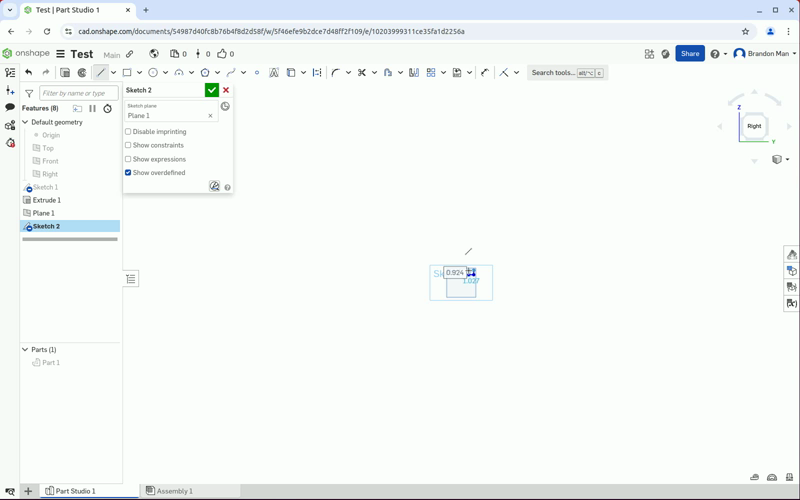
scroll(6)
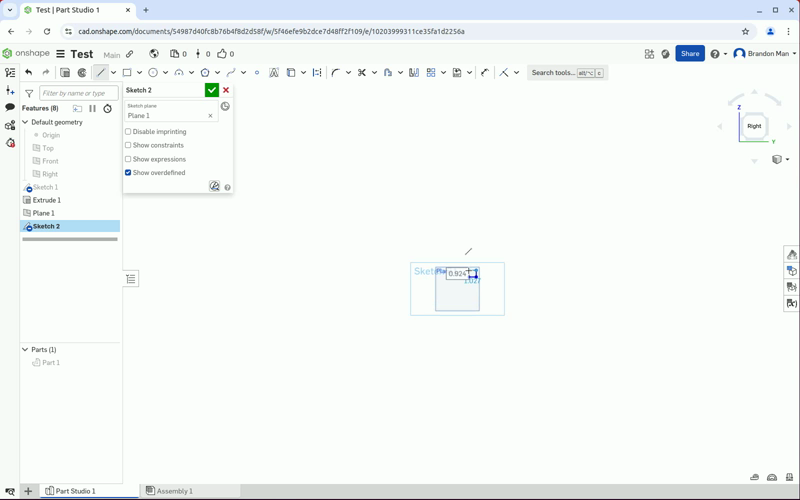
scroll(6)
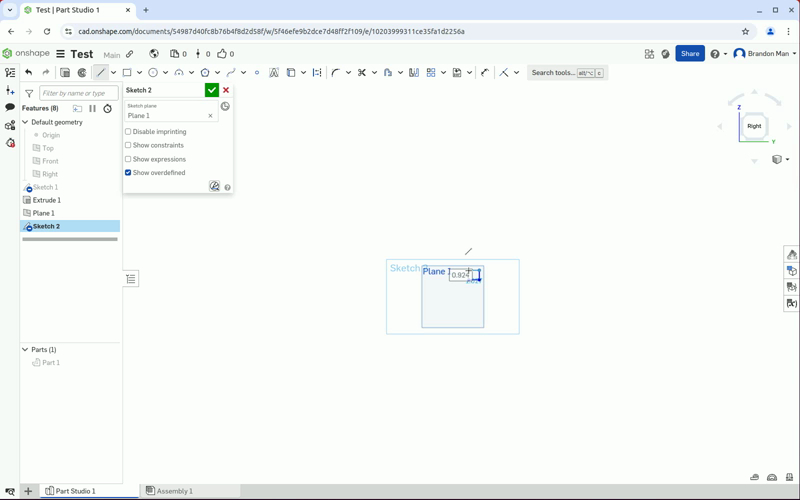
scroll(6)
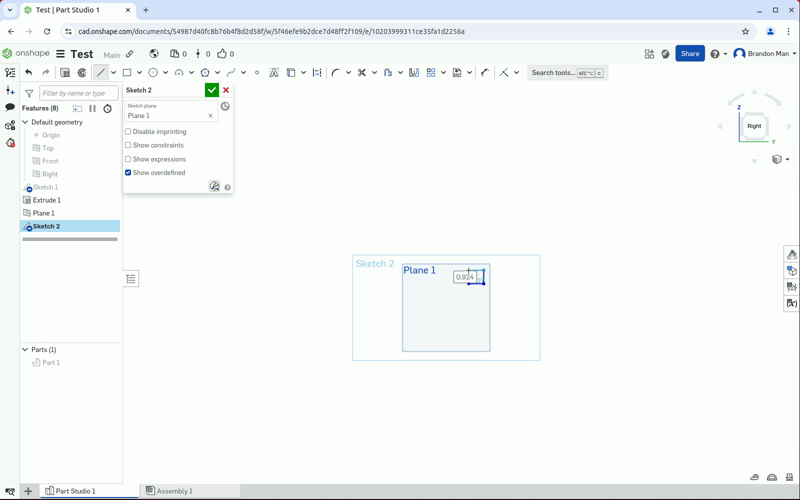
scroll(6)
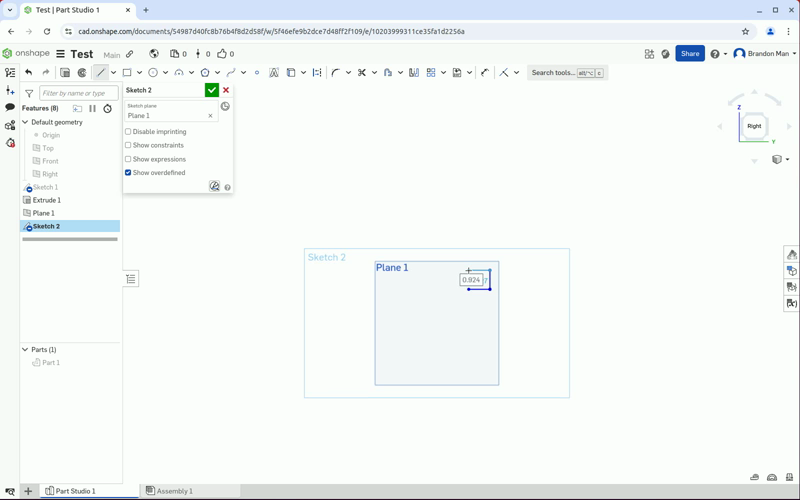
scroll(6)
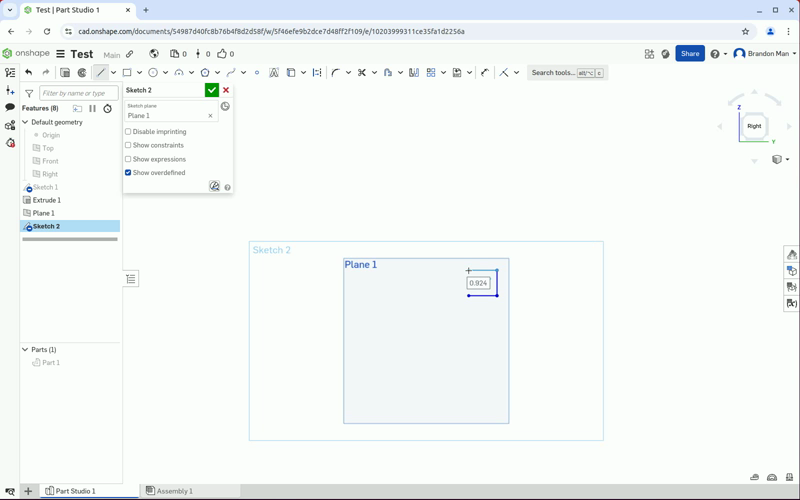
scroll(6)
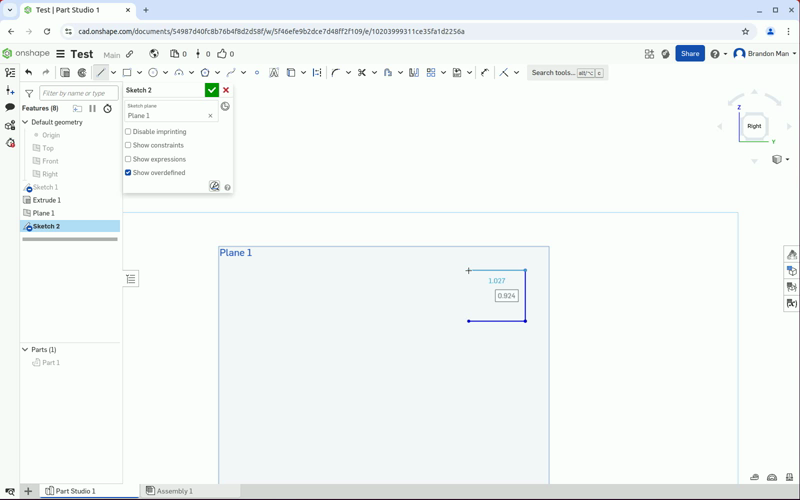
click(468, 270)
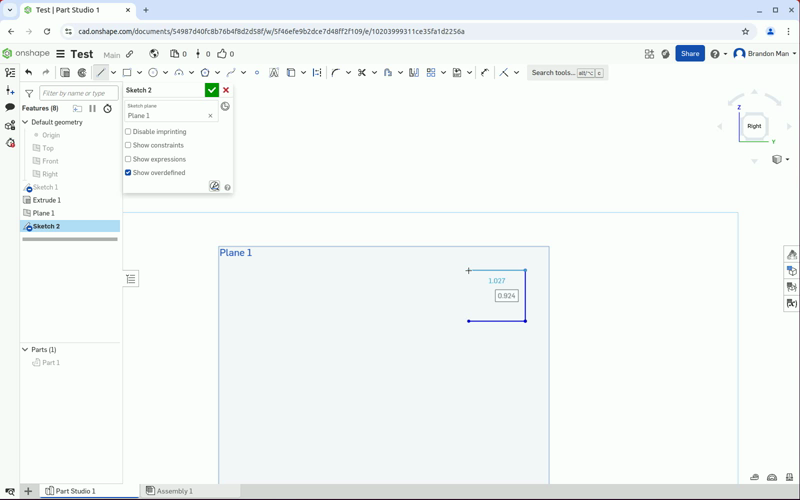
scroll(-6)
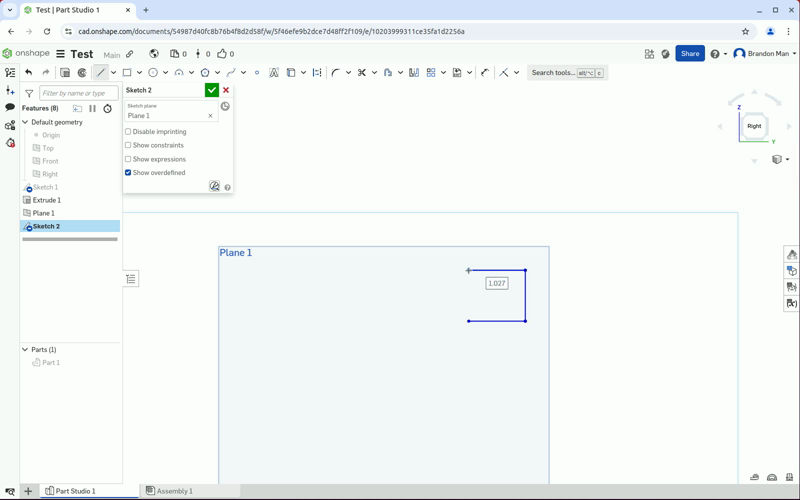
scroll(-6)
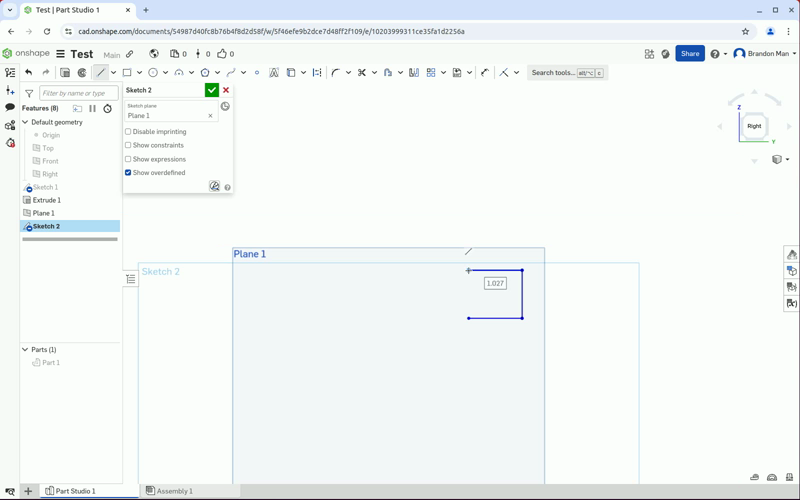
scroll(-6)
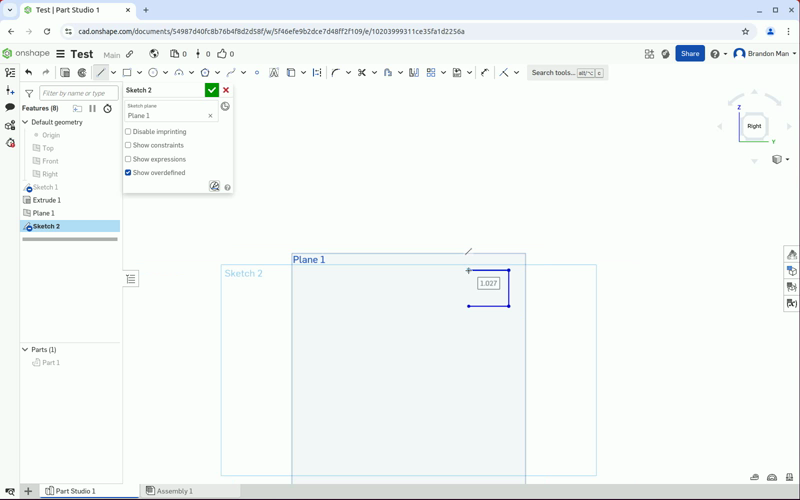
scroll(-6)
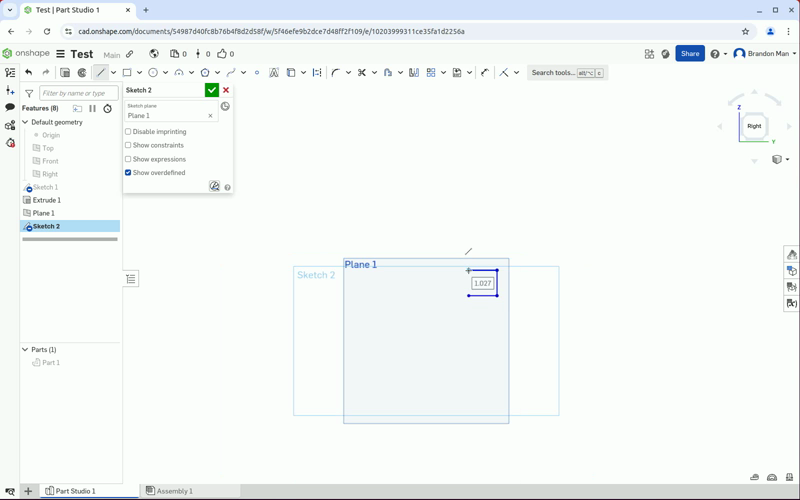
scroll(-6)
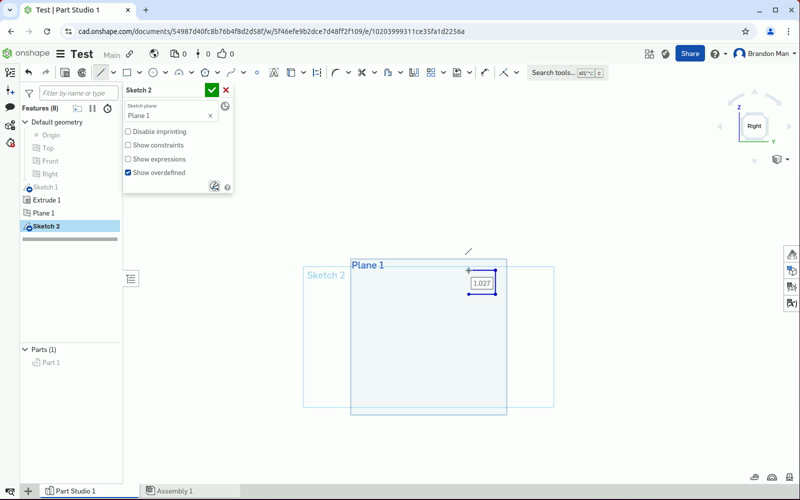
scroll(-6)
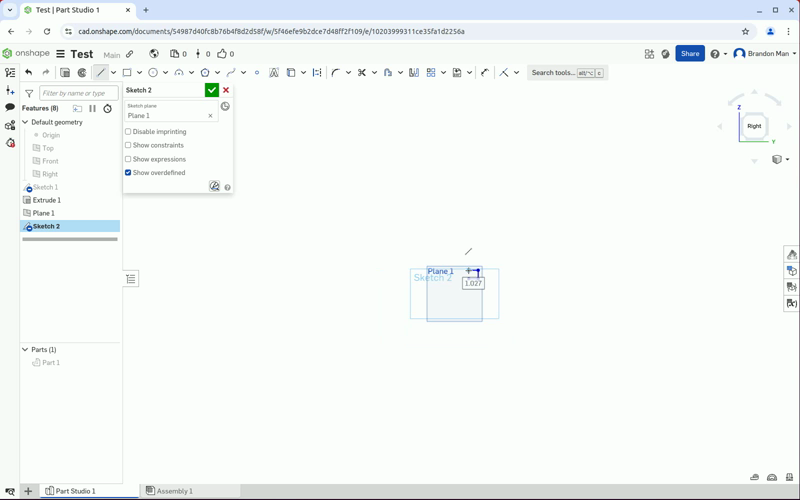
scroll(-6)
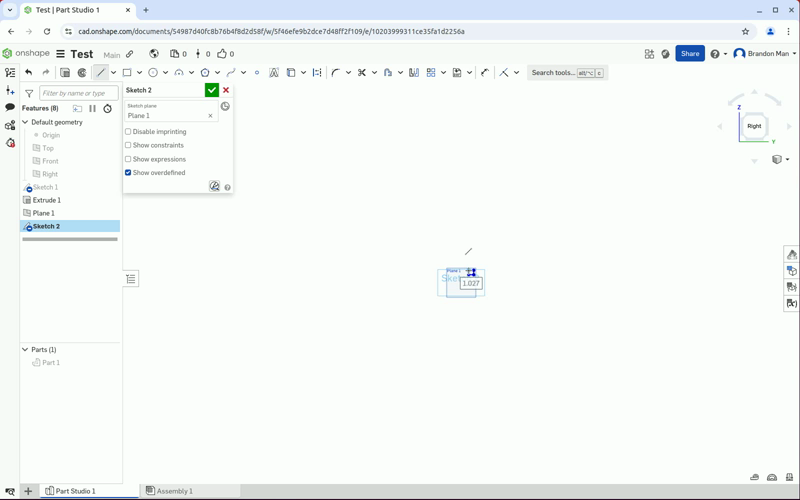
key_up(shift)
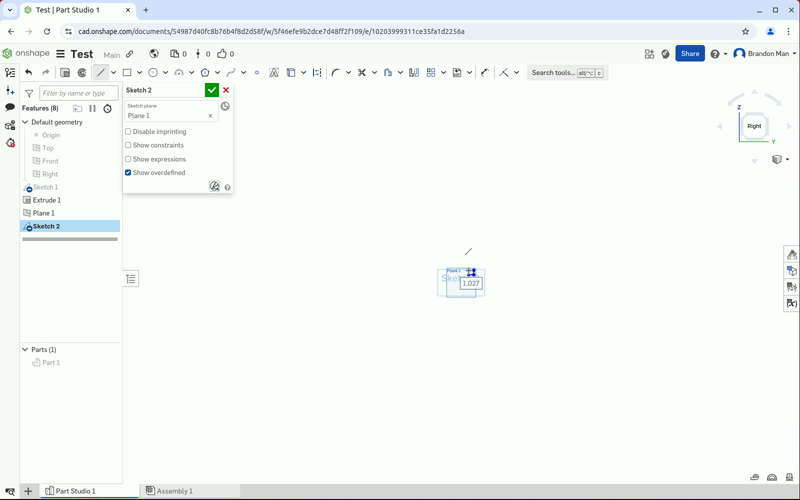
mouse_move(498, 270)
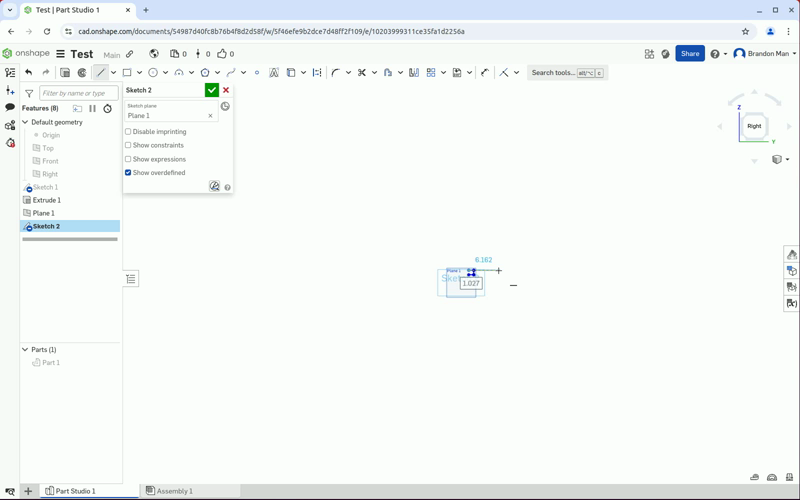
key_down(shift)
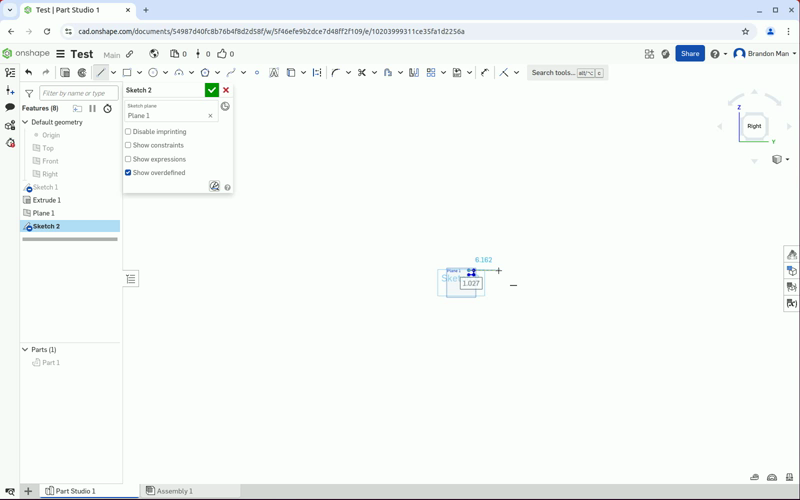
mouse_move(468, 274)
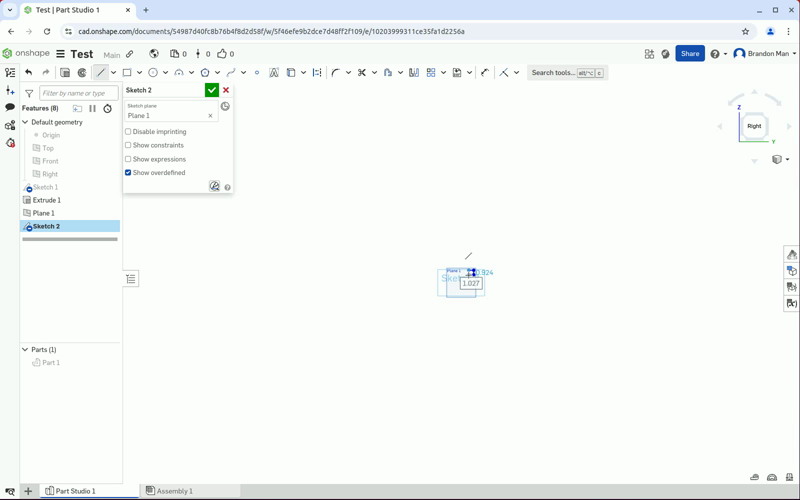
scroll(6)
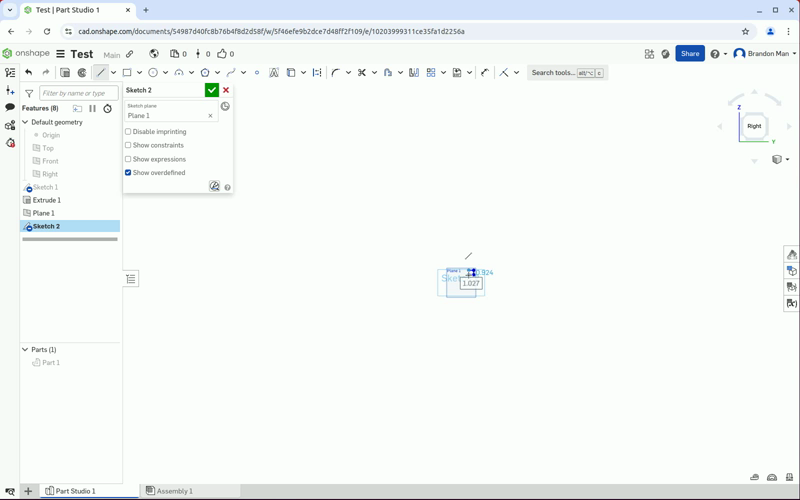
scroll(6)
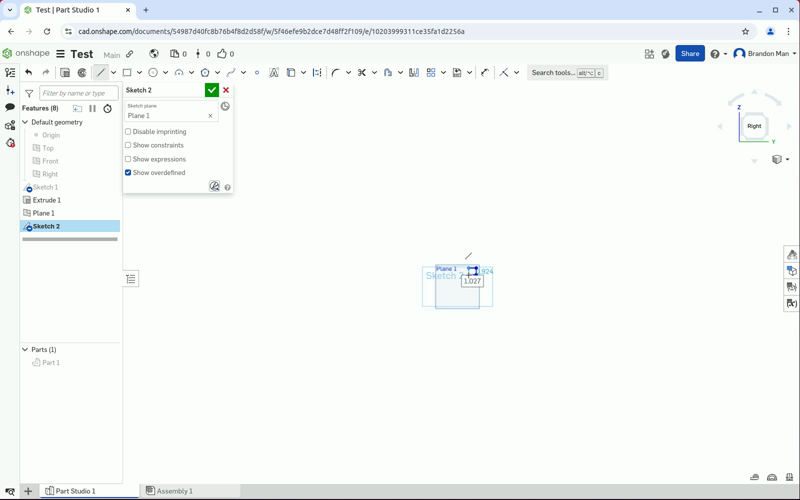
scroll(6)
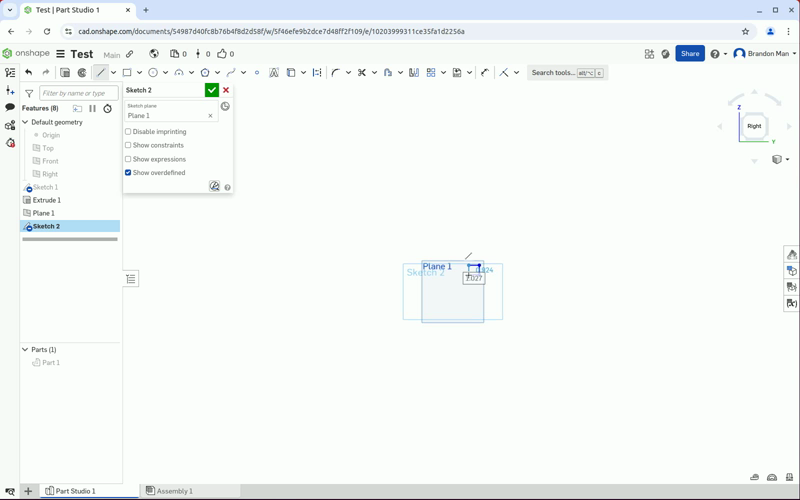
scroll(6)
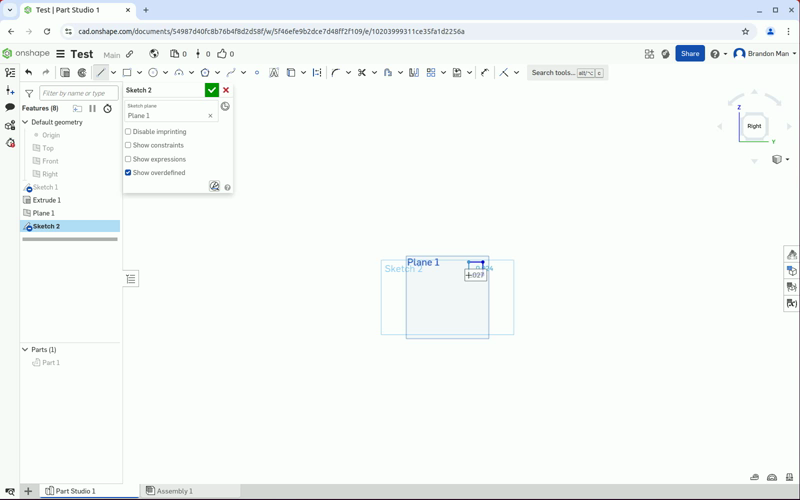
scroll(6)
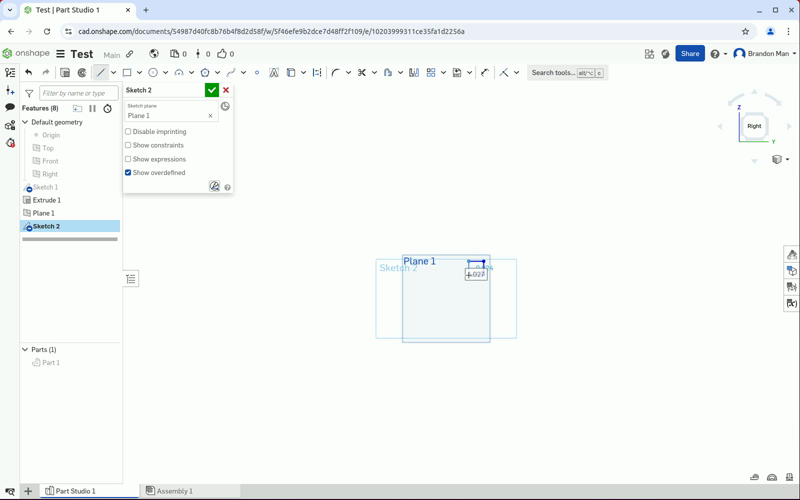
scroll(6)
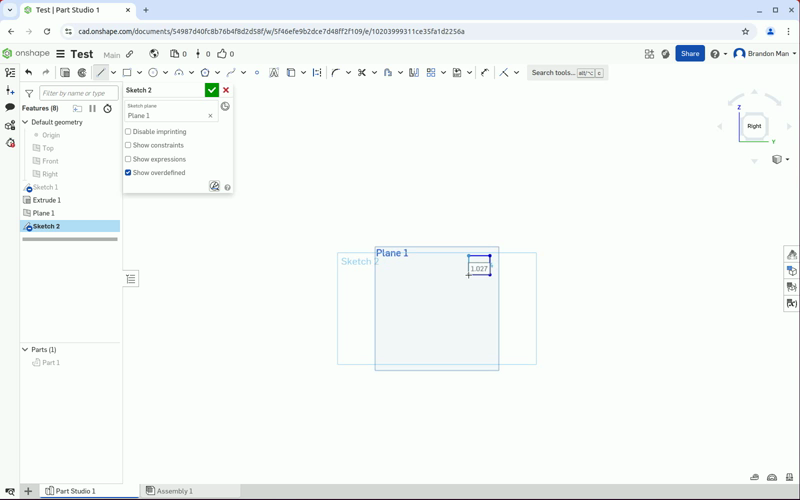
scroll(6)
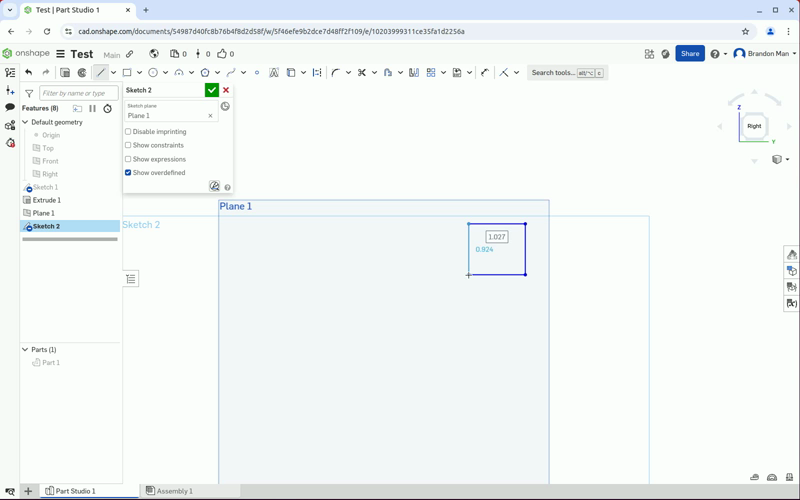
key_up(shift)
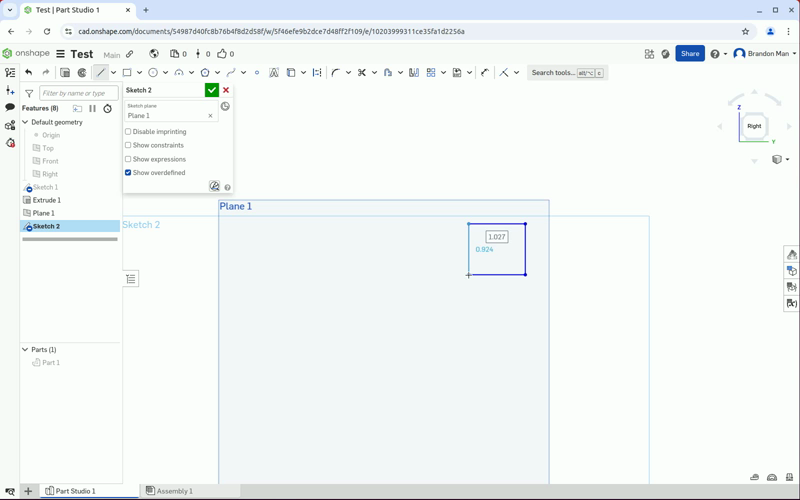
click(468, 274)
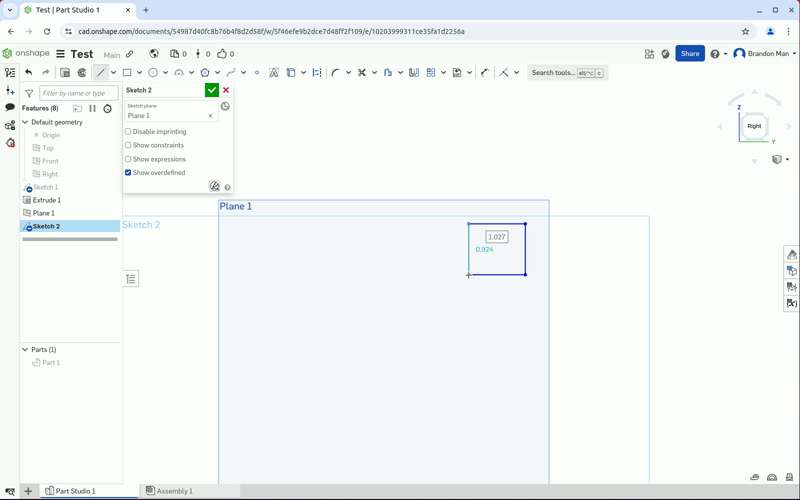
scroll(-6)
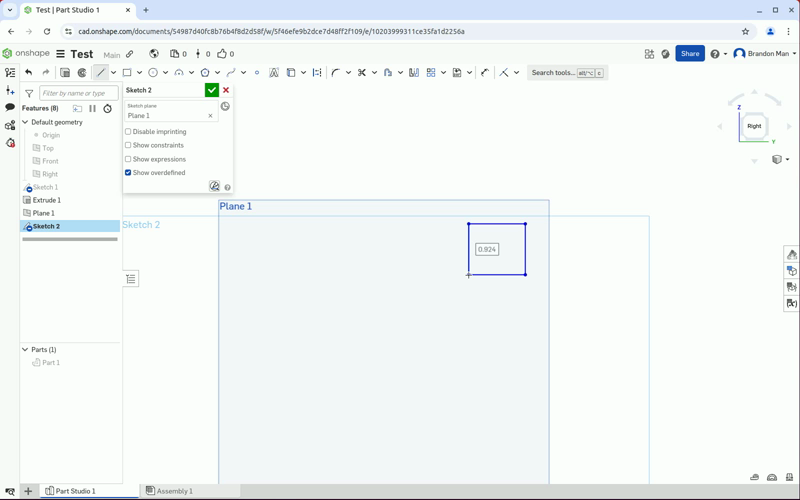
scroll(-6)
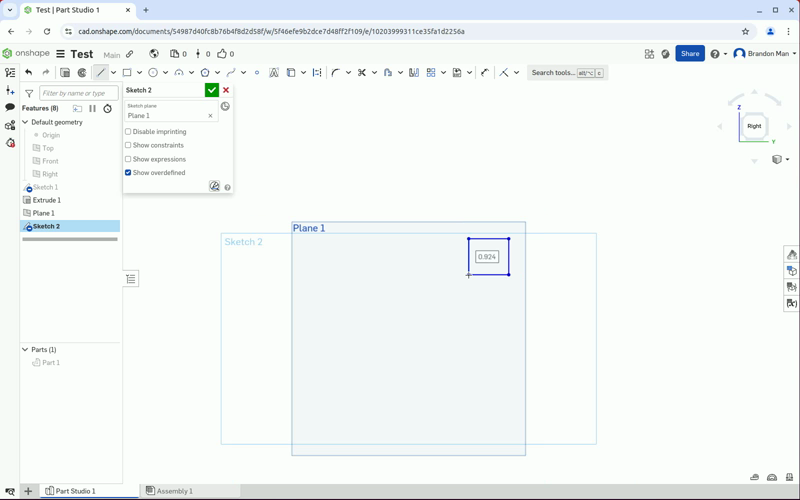
scroll(-6)
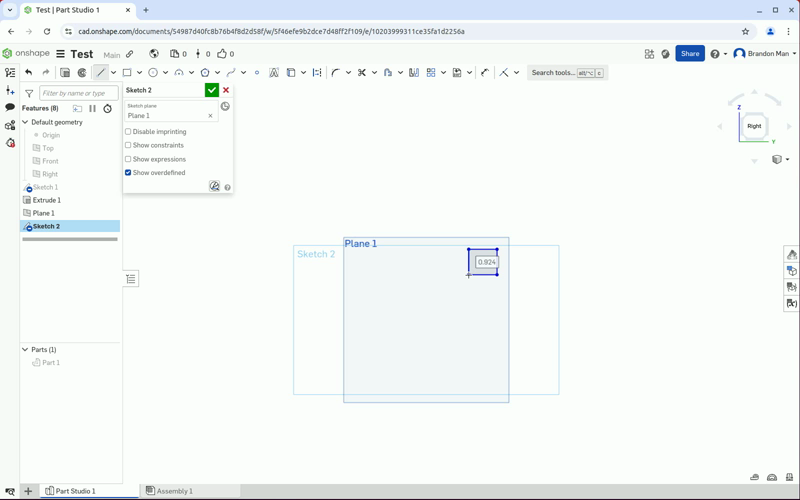
scroll(-6)
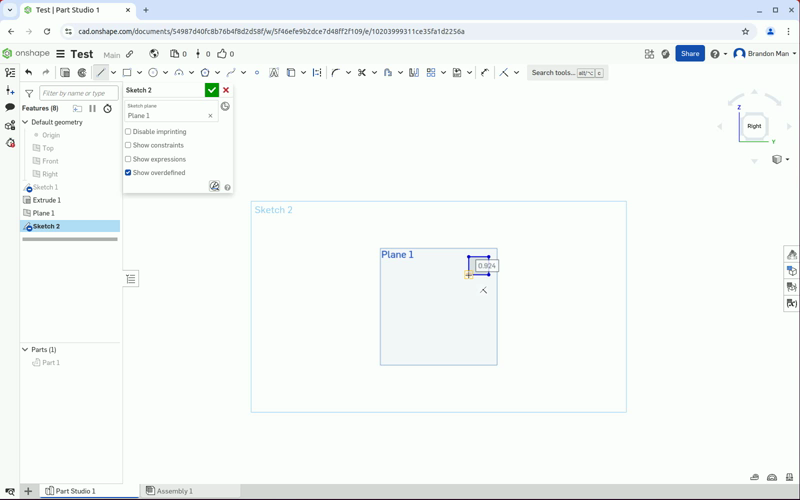
scroll(-6)
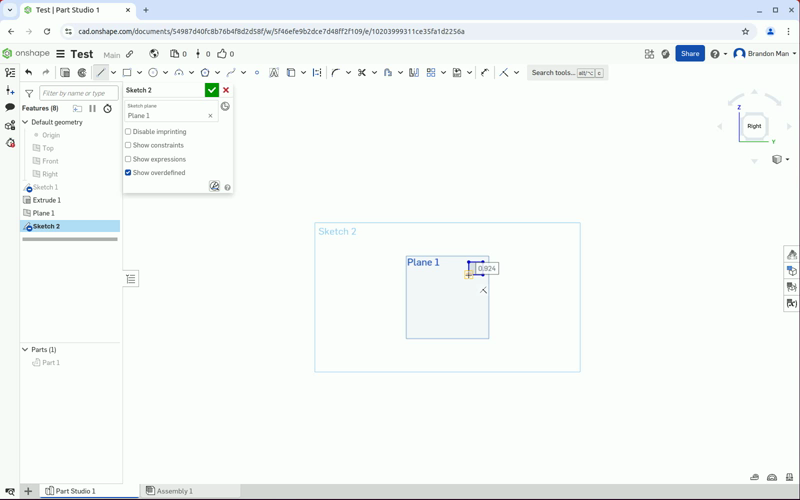
scroll(-6)
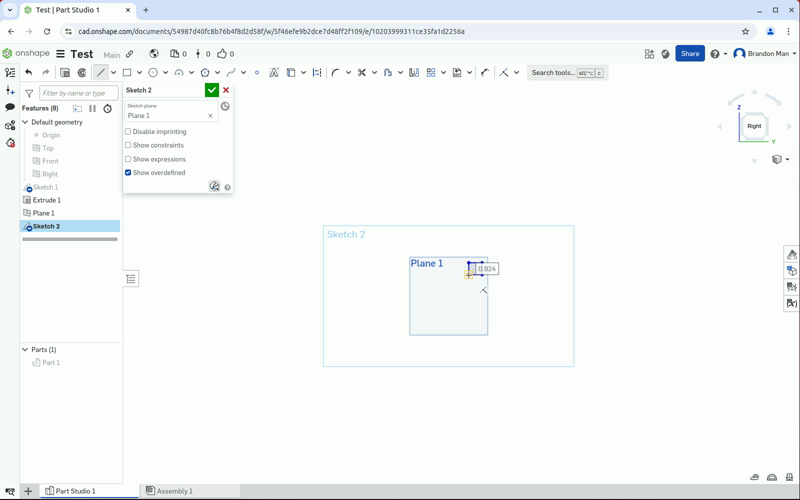
scroll(-6)
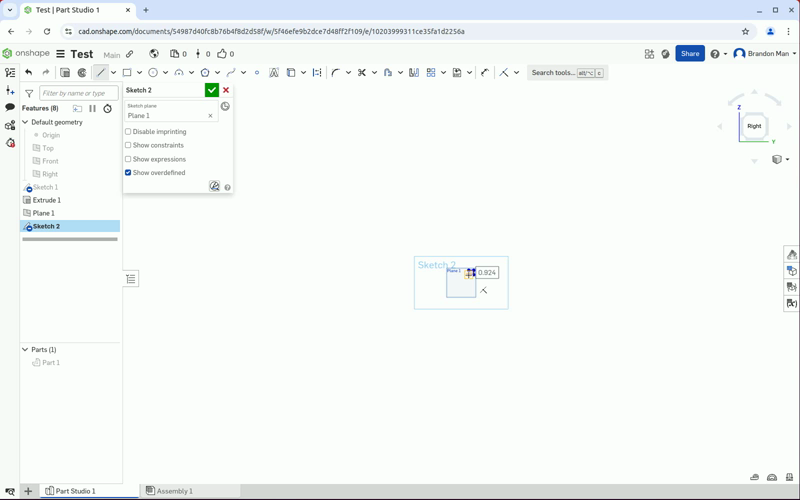
key(esc)
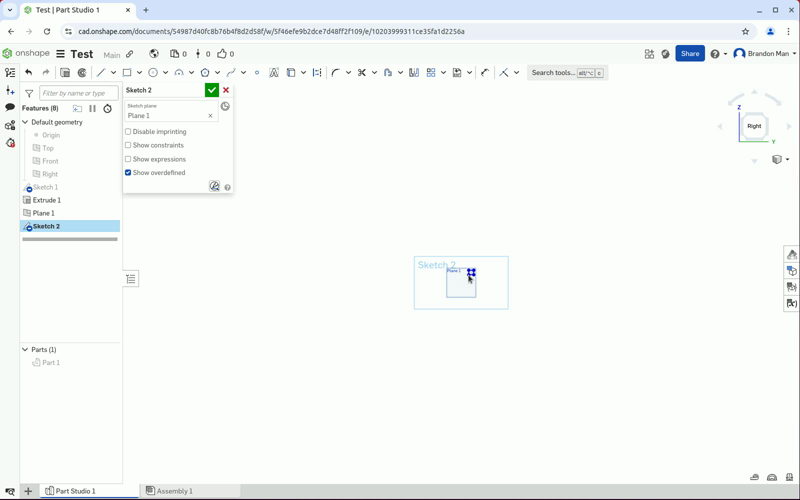
mouse_move(471, 273)
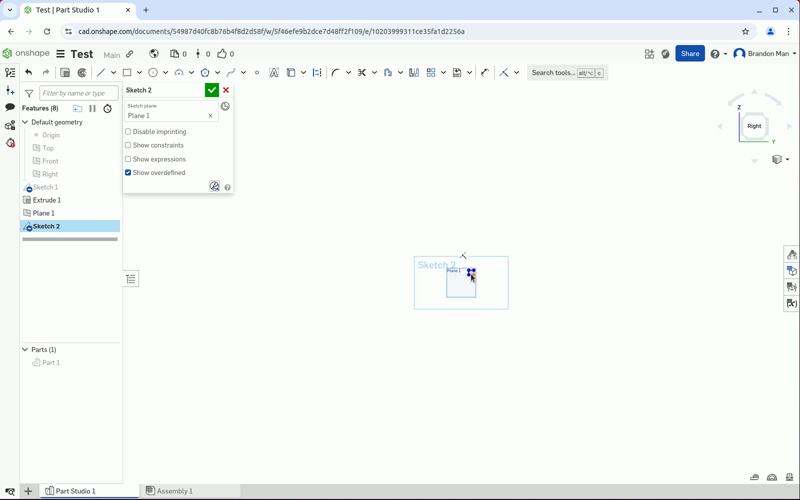
scroll(6)
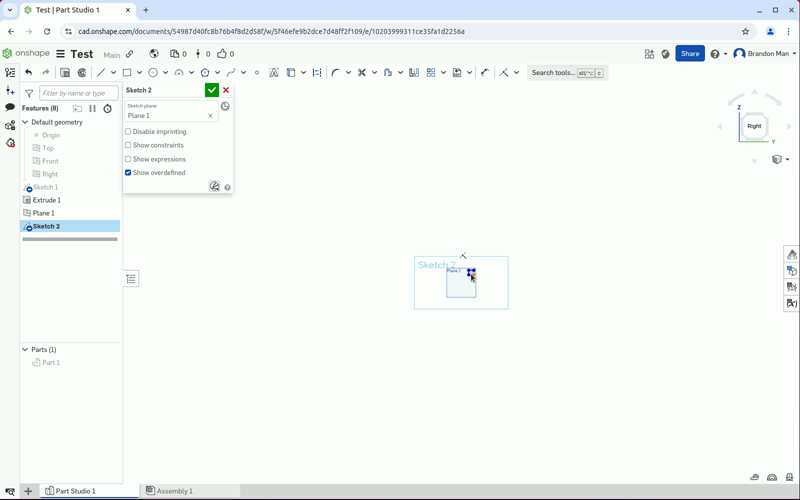
scroll(6)
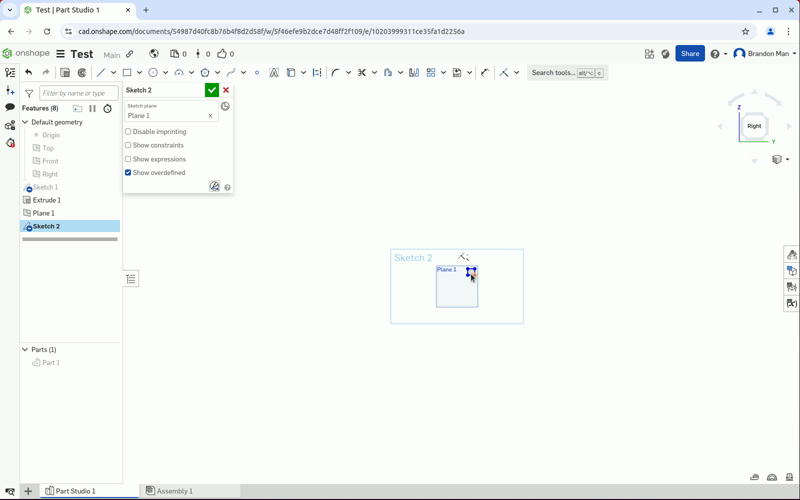
scroll(6)
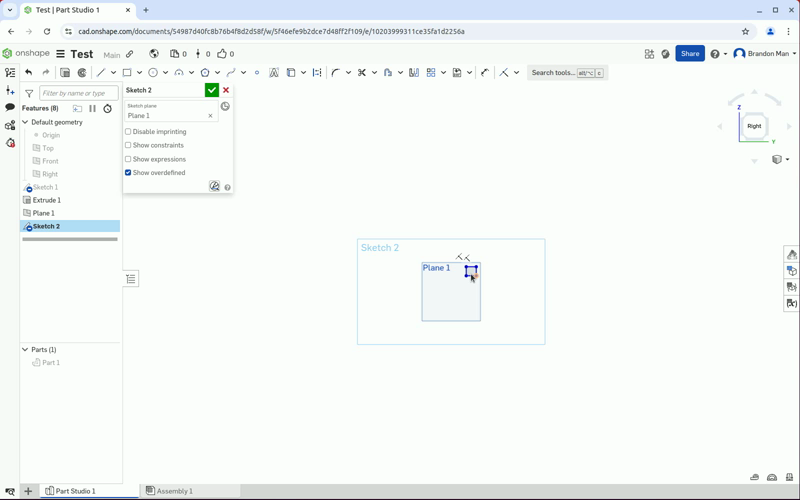
scroll(6)
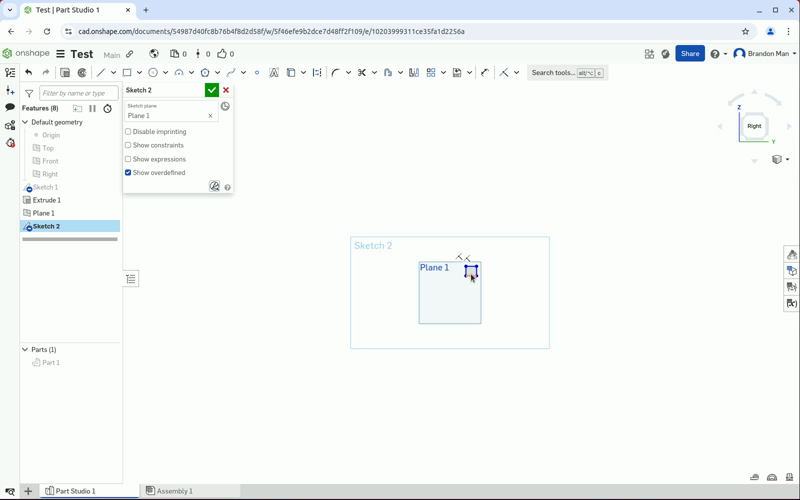
scroll(6)
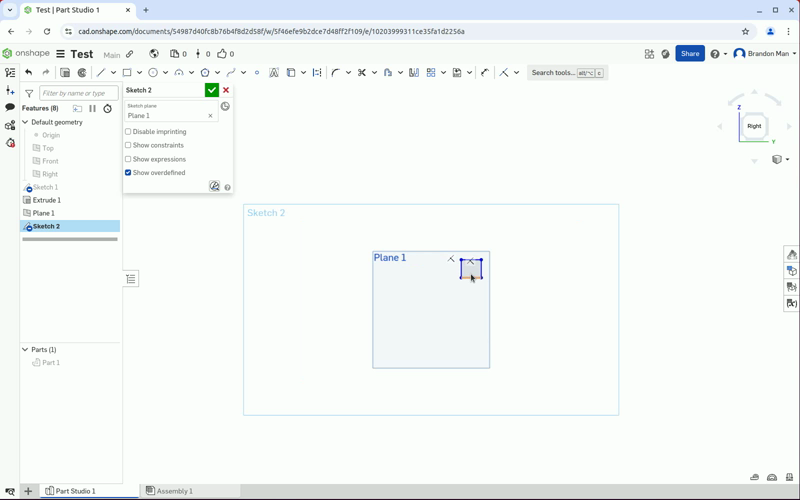
scroll(6)
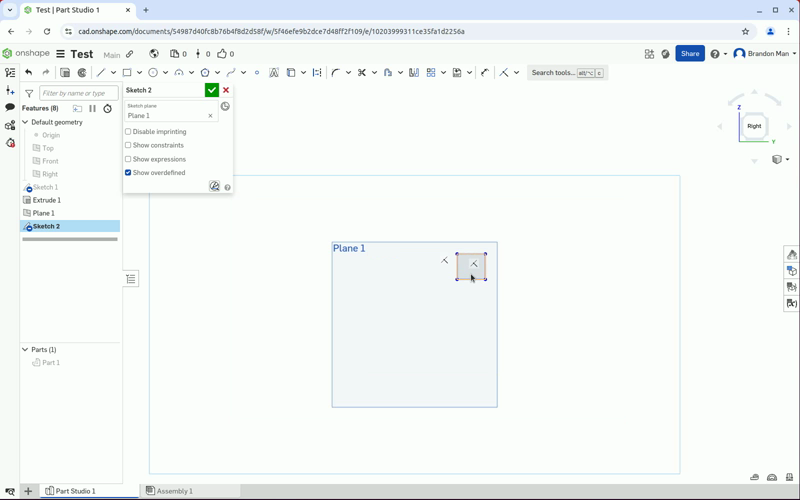
scroll(6)
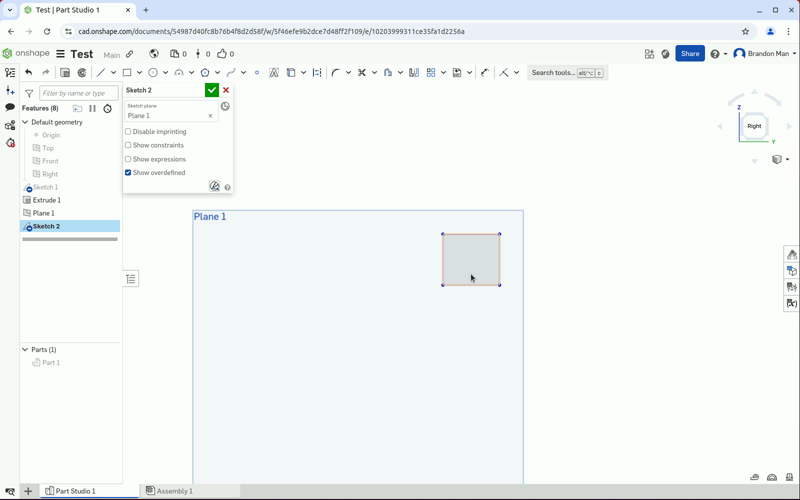
click(471, 273)
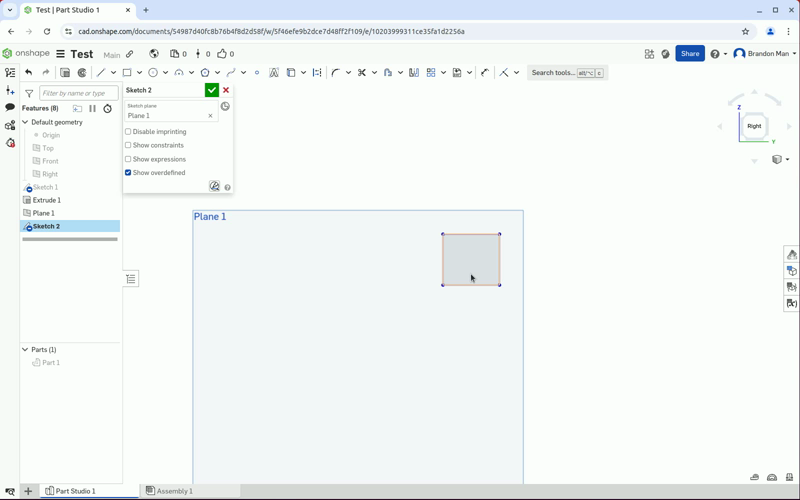
scroll(-6)
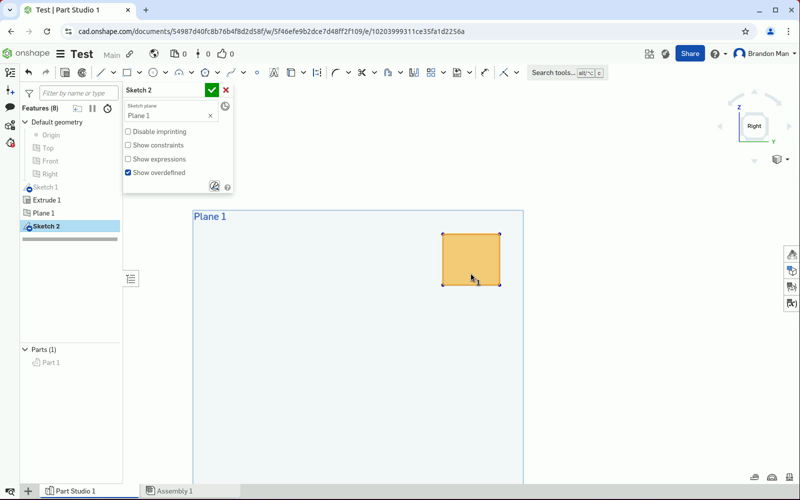
scroll(-6)
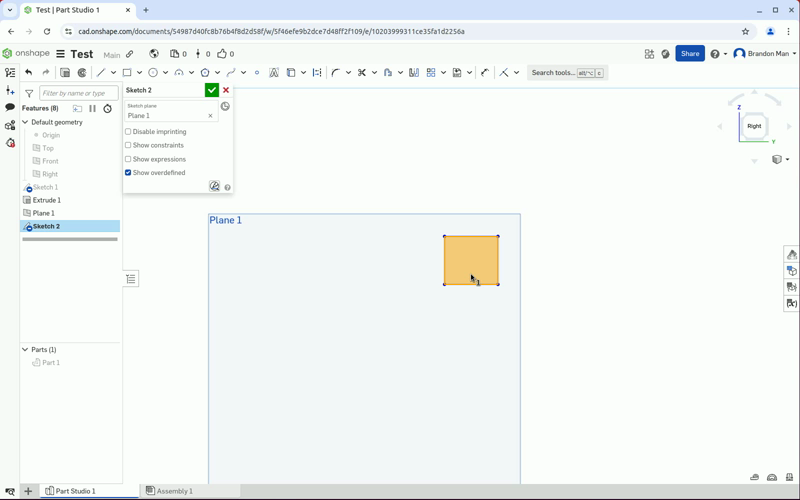
scroll(-6)
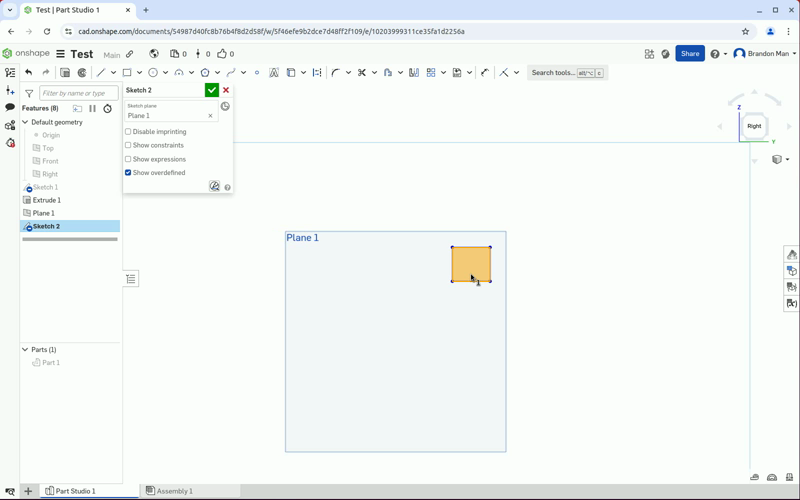
scroll(-6)
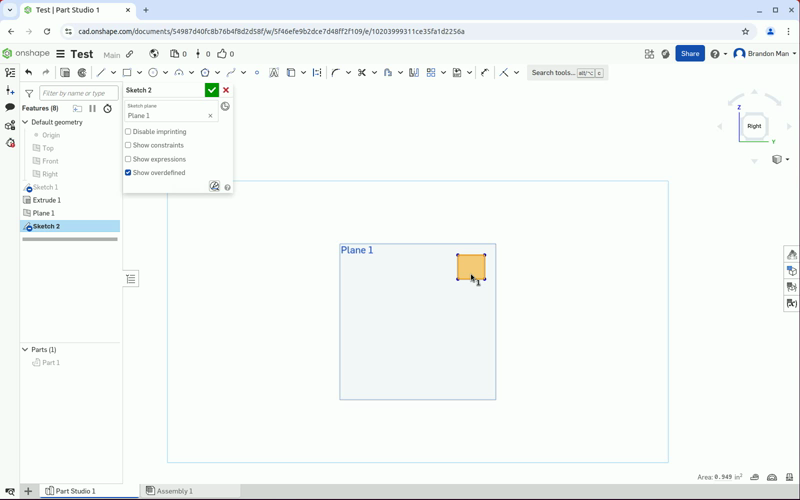
scroll(-6)
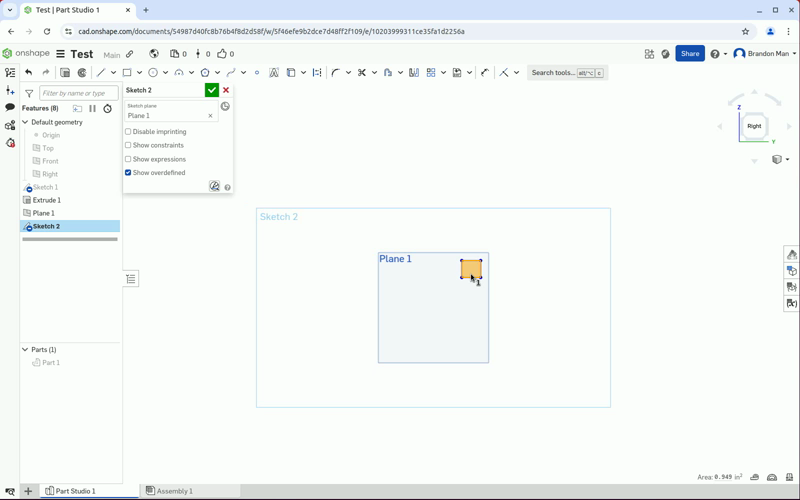
scroll(-6)
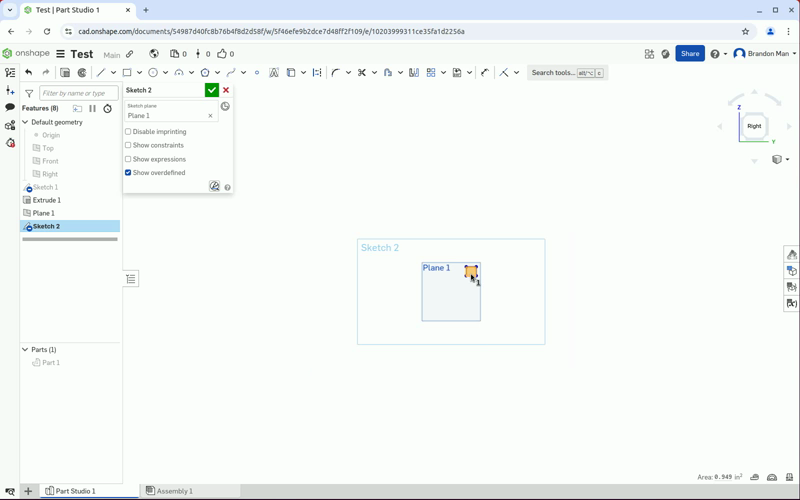
scroll(-6)
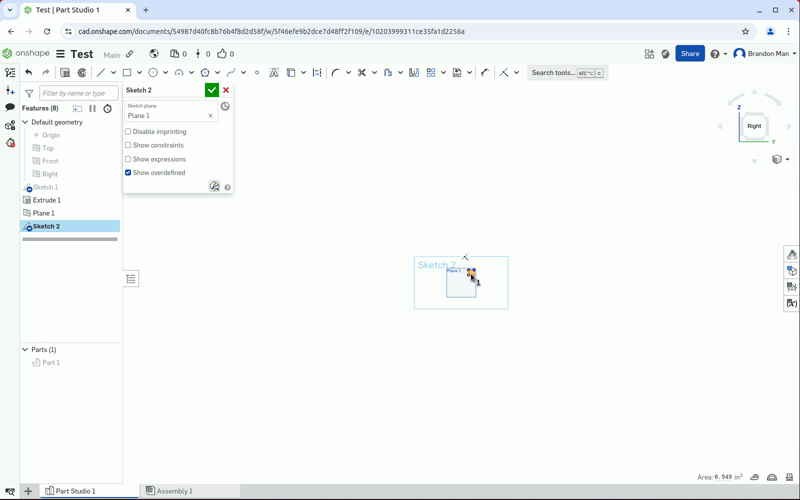
mouse_move(73, 352)
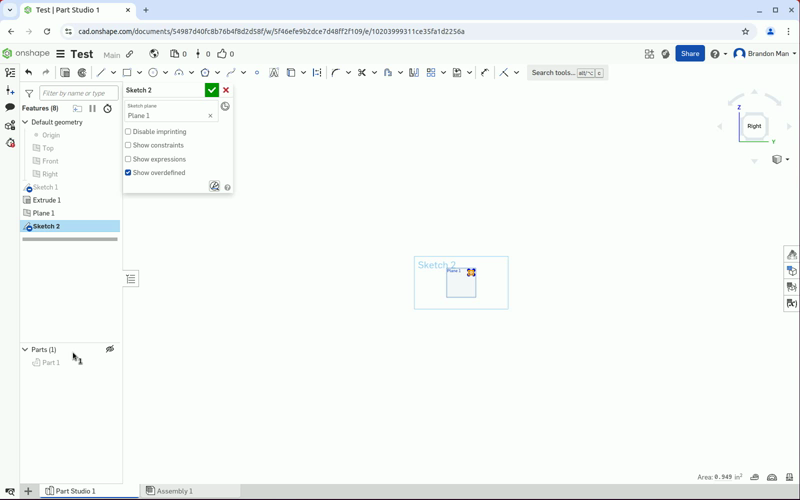
key(shift+y)
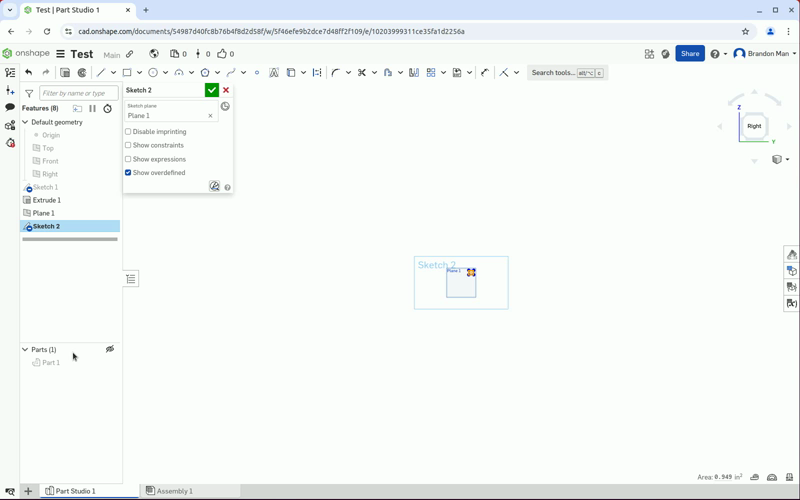
key(shift+e)
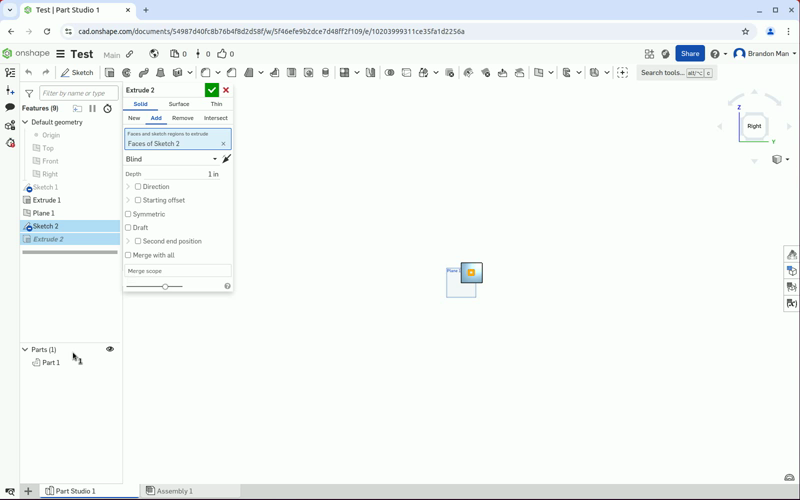
mouse_move(143, 106)
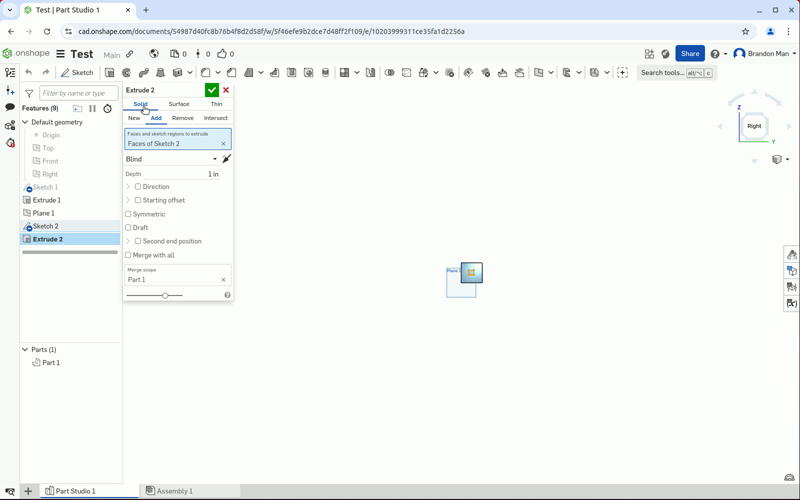
click(143, 106)
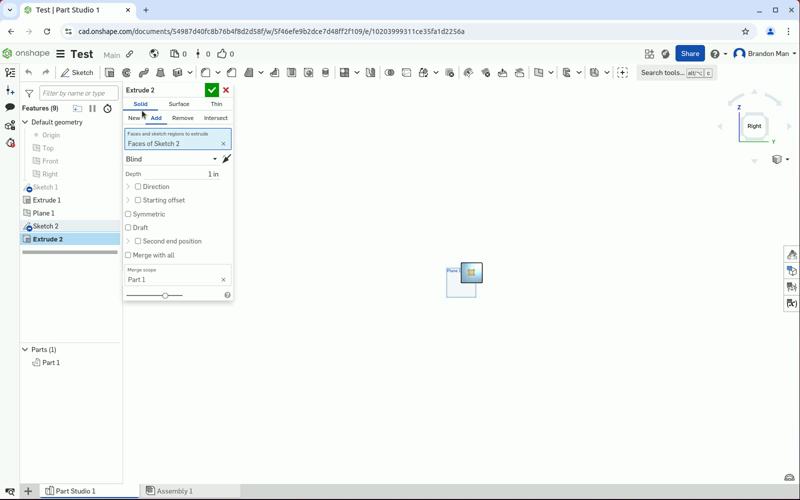
mouse_move(137, 120)
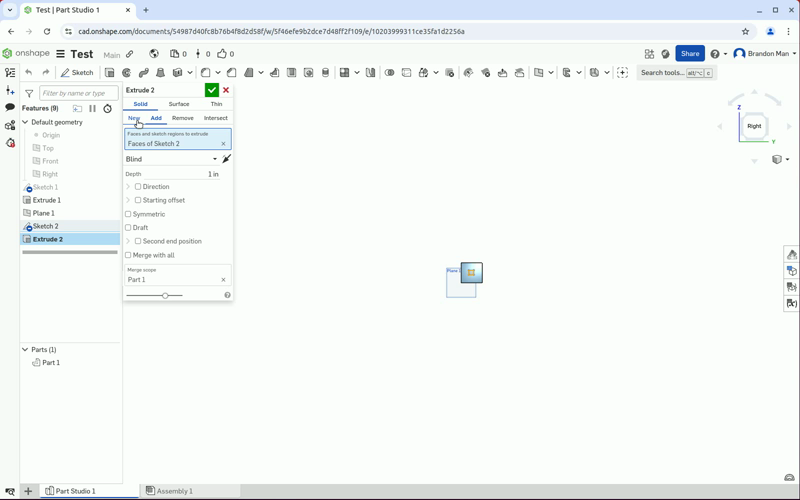
click(137, 120)
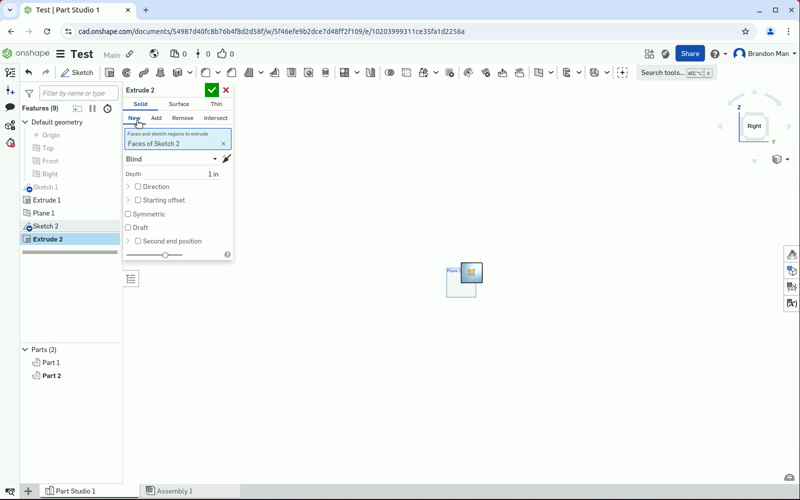
key(tab, 4)
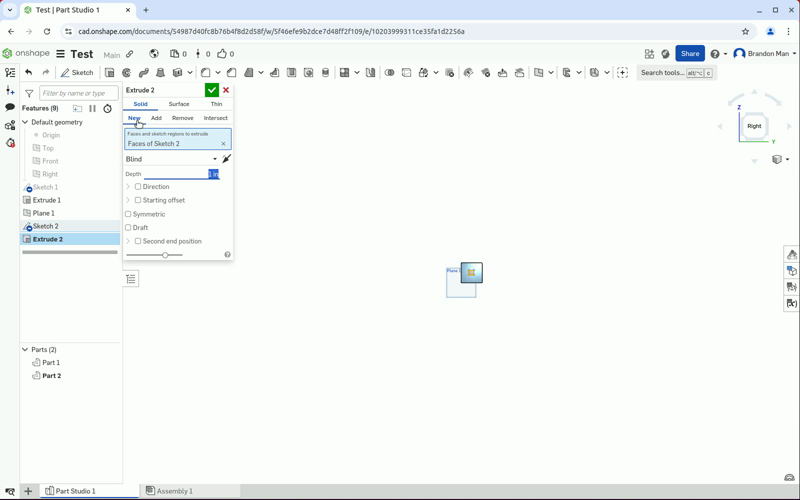
text(16.85)
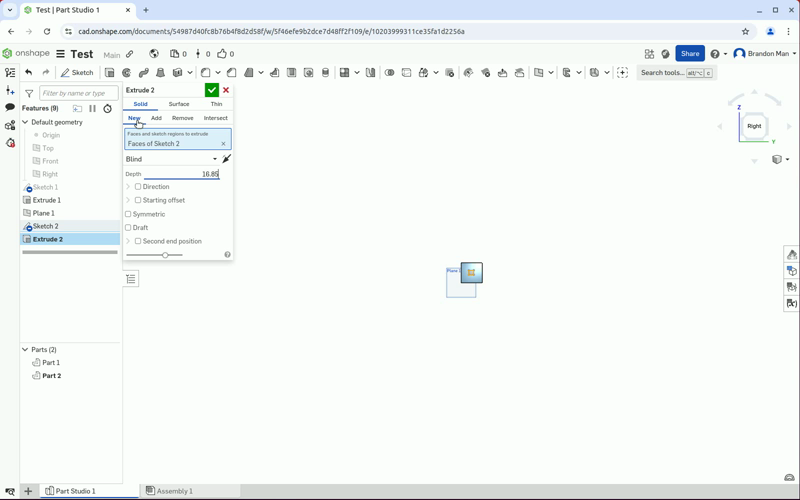
key(enter)
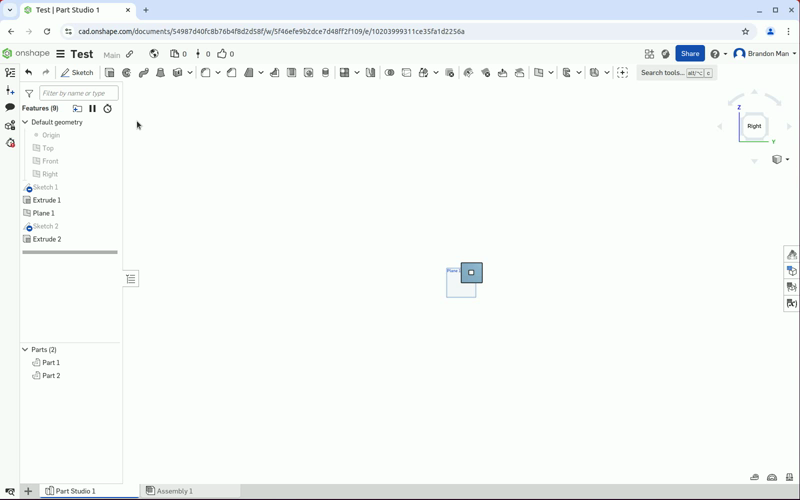
key(shift+h)
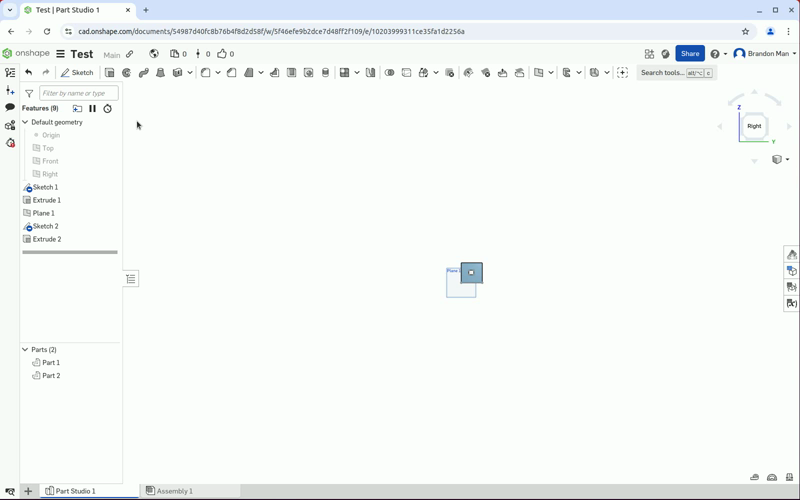
key(shift+h)
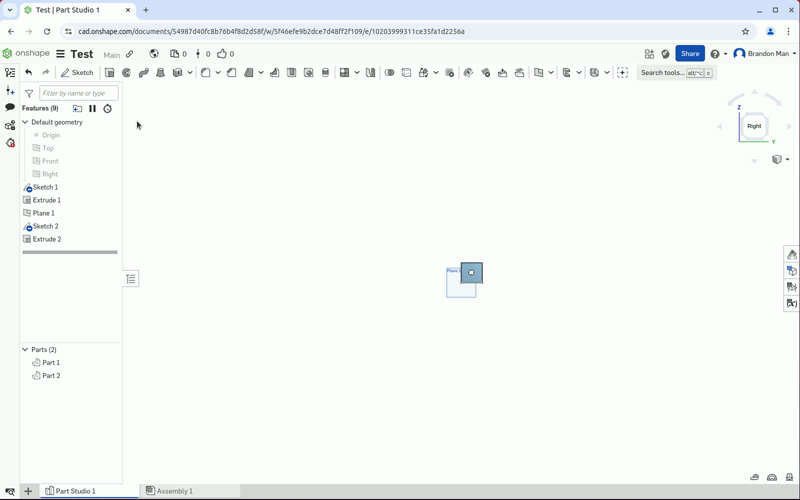
key(shift+7)
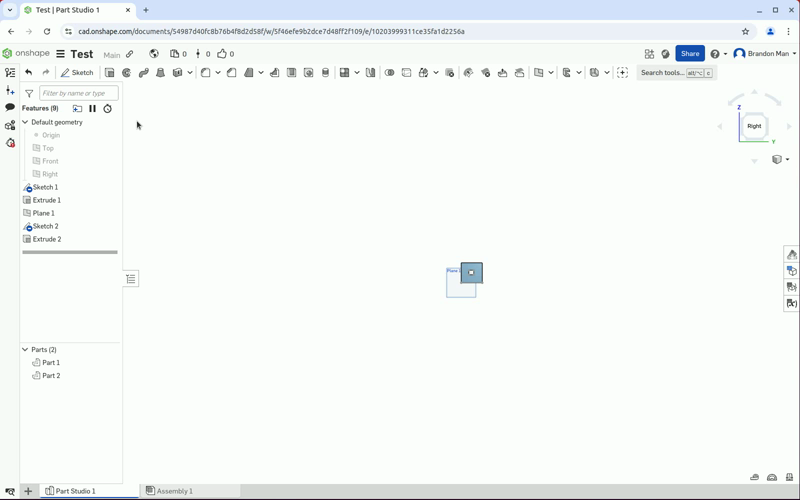
key(right, 2)
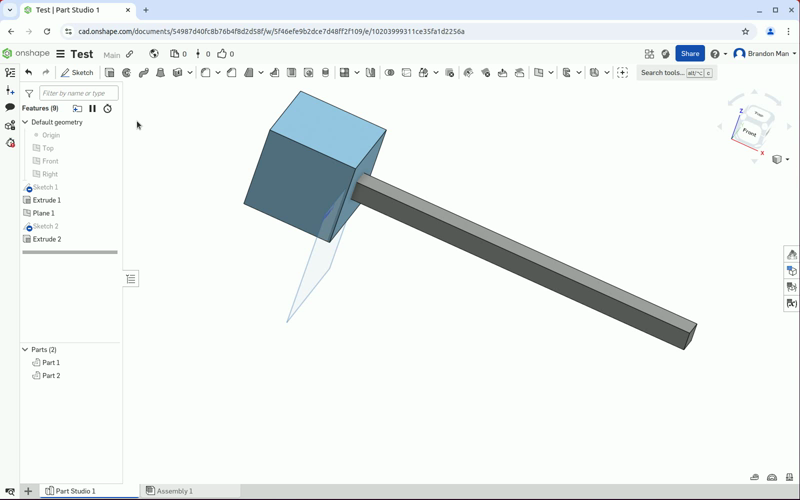
key(down, 2)
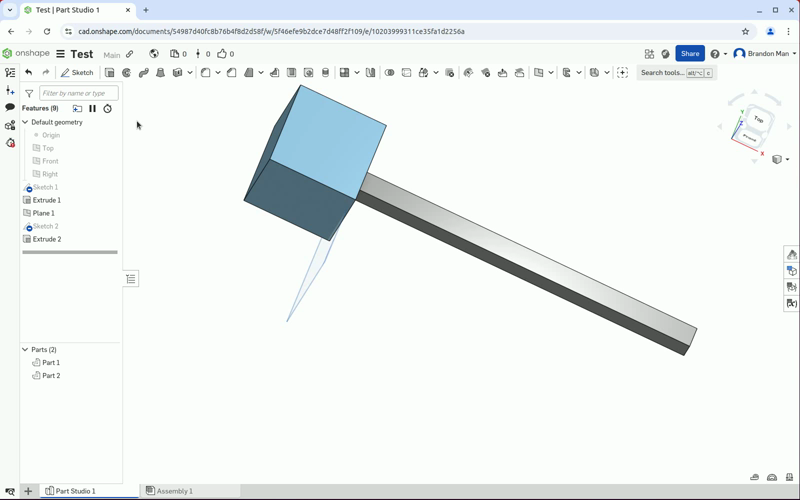
key(up, 2)
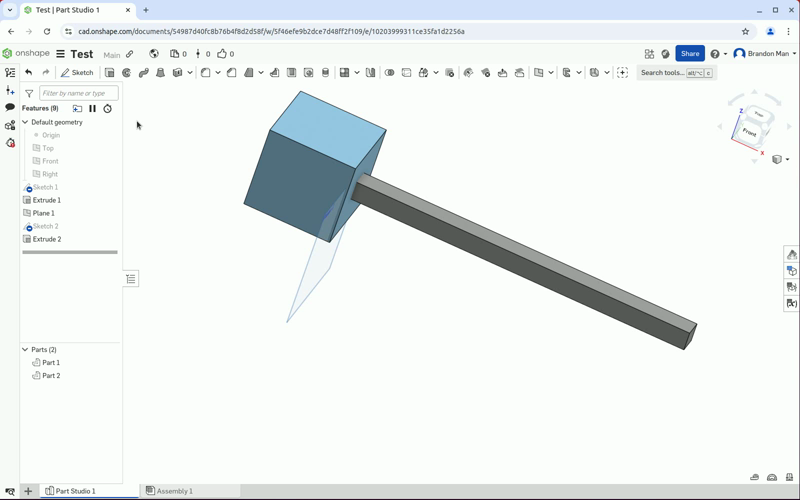
key(left, 2)
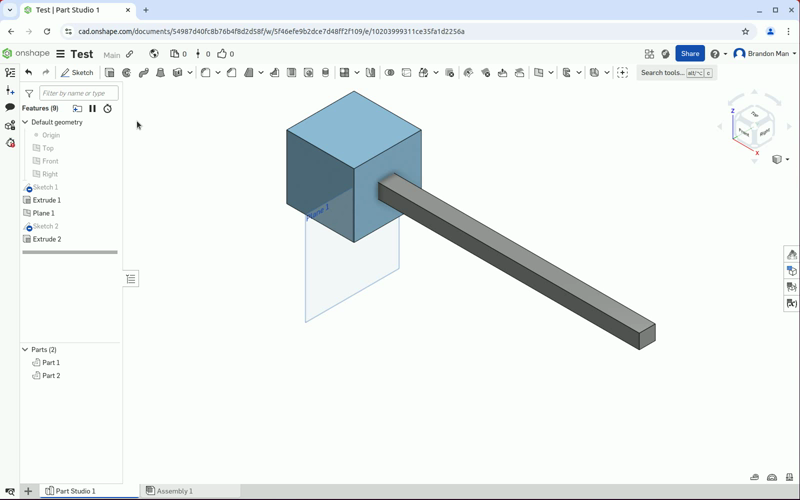
mouse_move(73, 189)
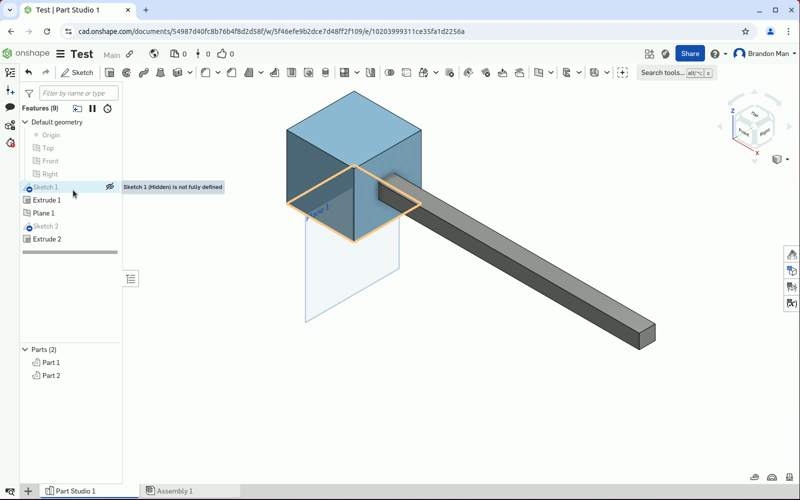
click(73, 189)